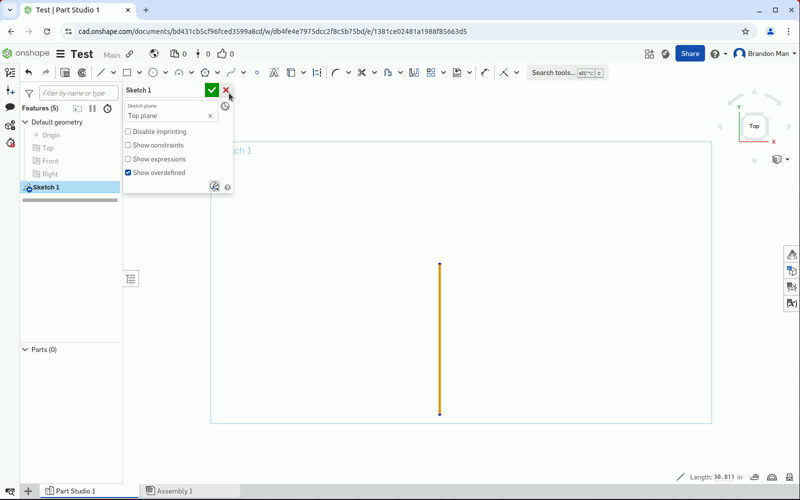
key(shift+h)
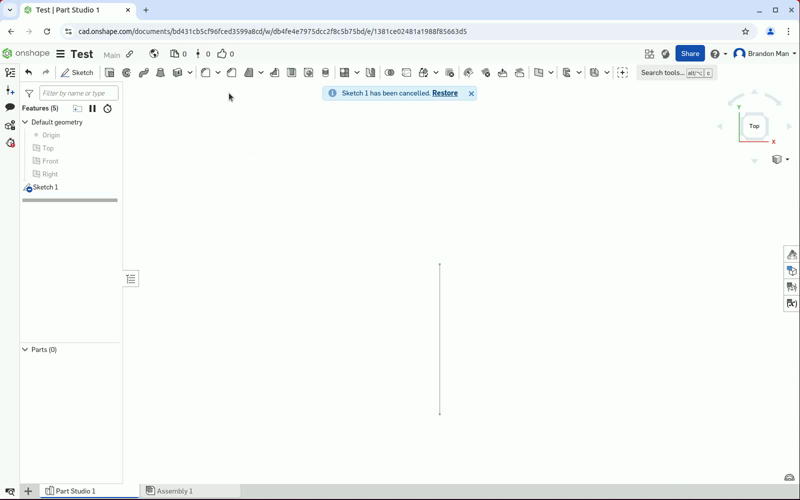
key(shift+s)
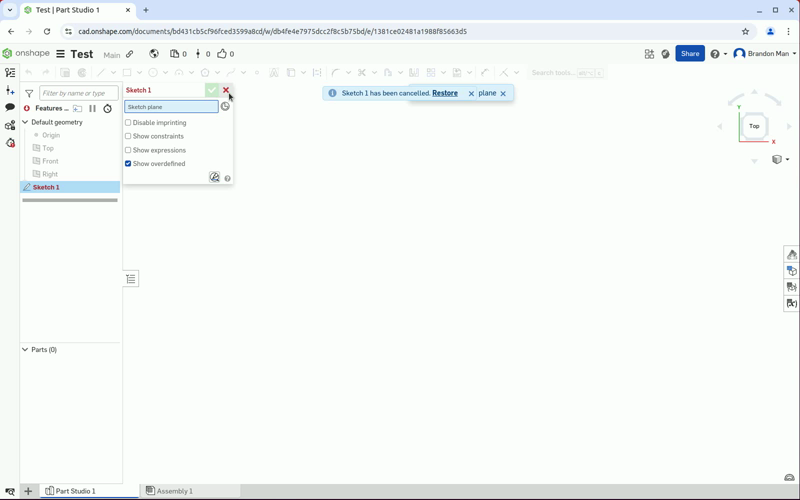
mouse_move(73, 150)
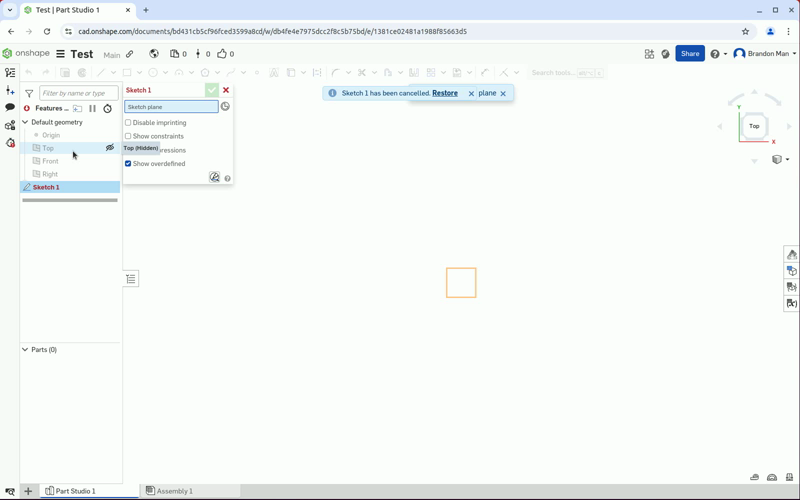
click(73, 150)
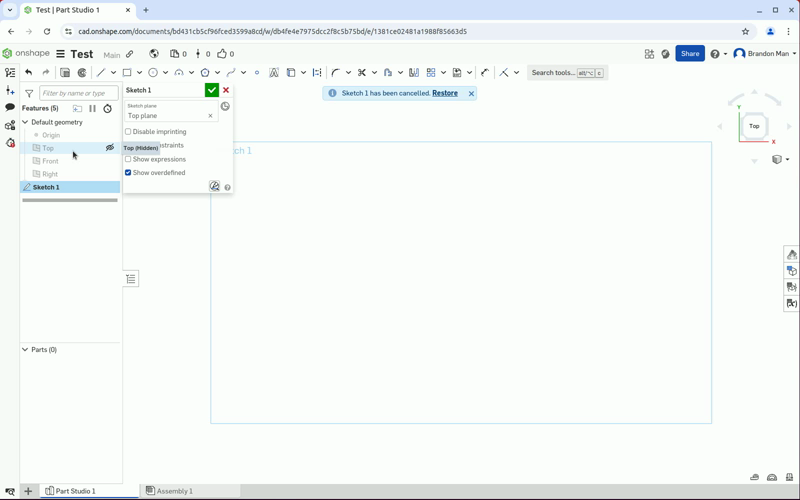
mouse_move(73, 352)
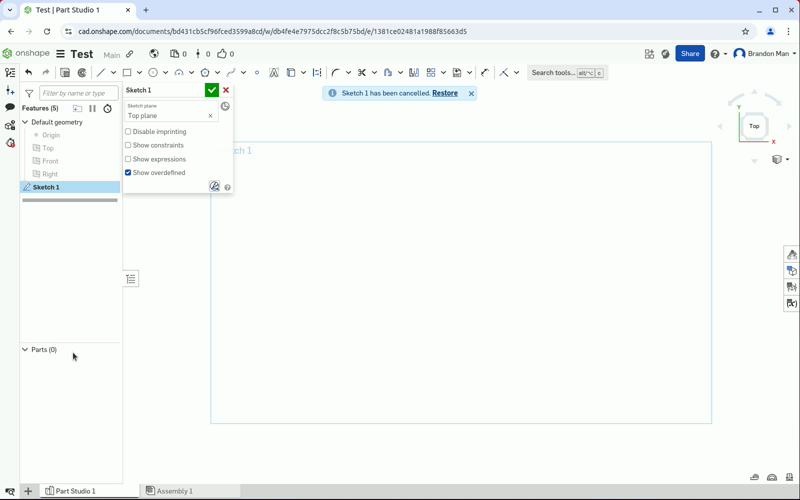
key(y)
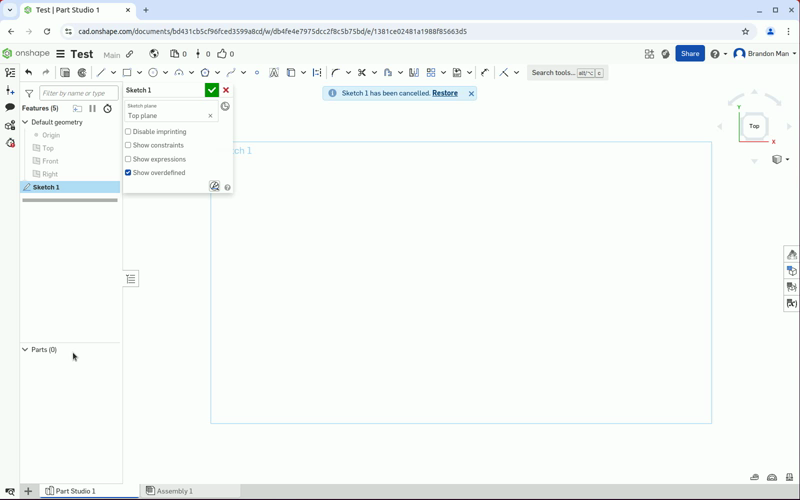
key(l)
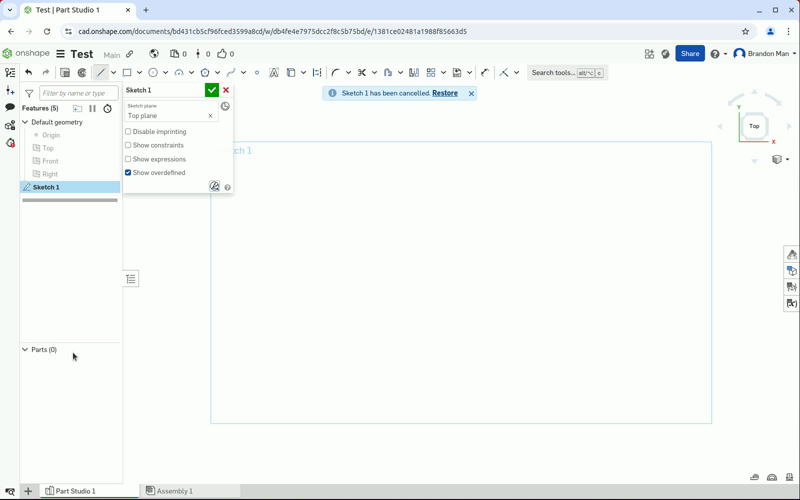
key_down(shift)
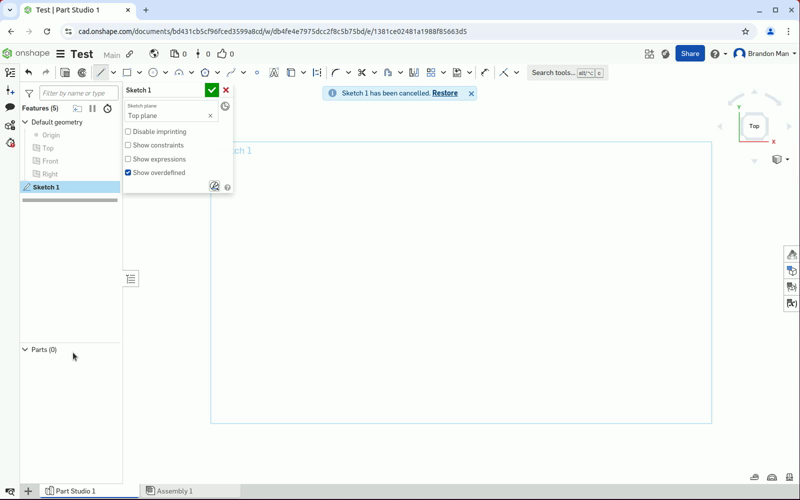
mouse_move(376, 395)
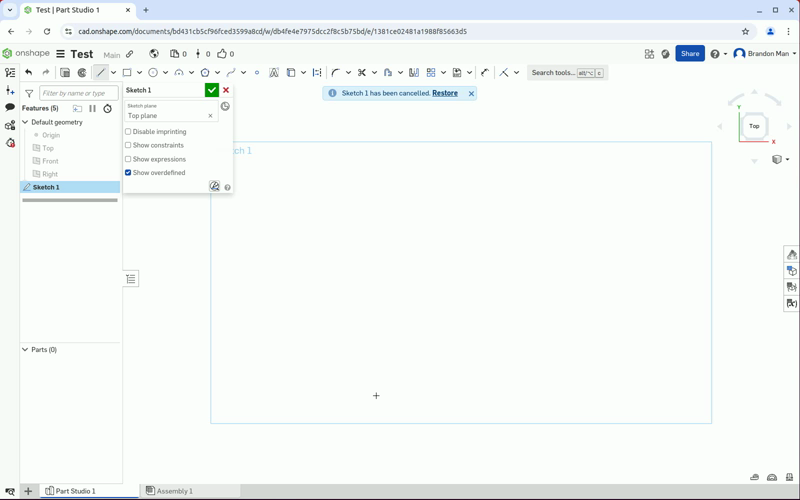
click(376, 395)
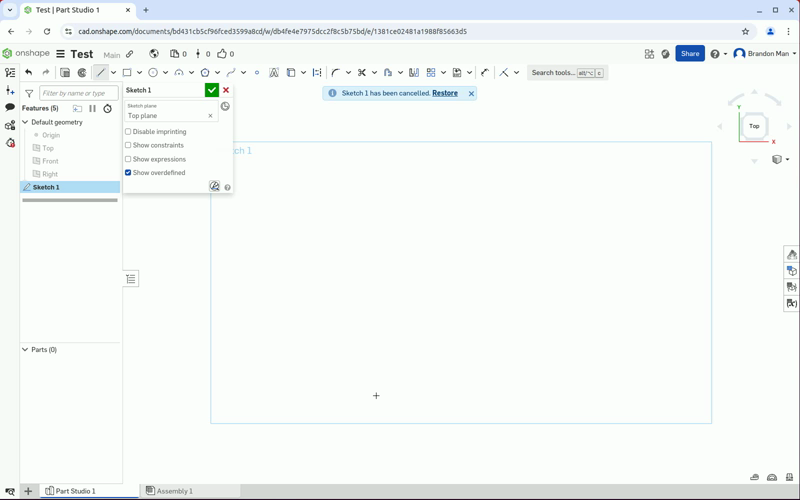
key_up(shift)
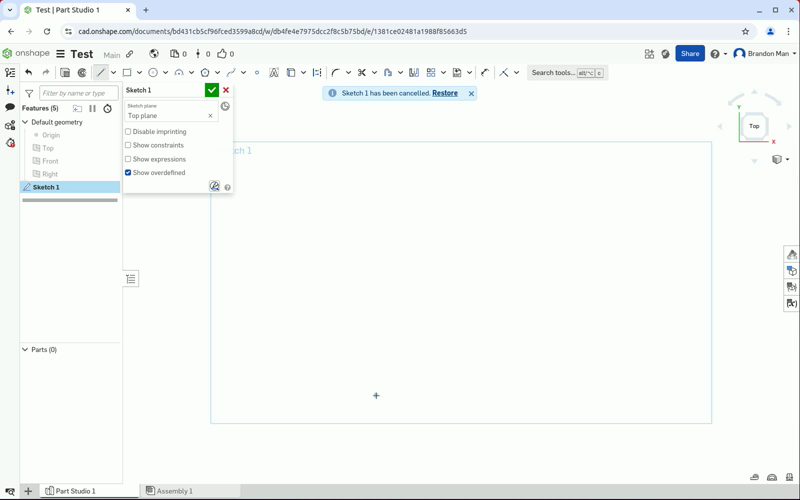
key_down(shift)
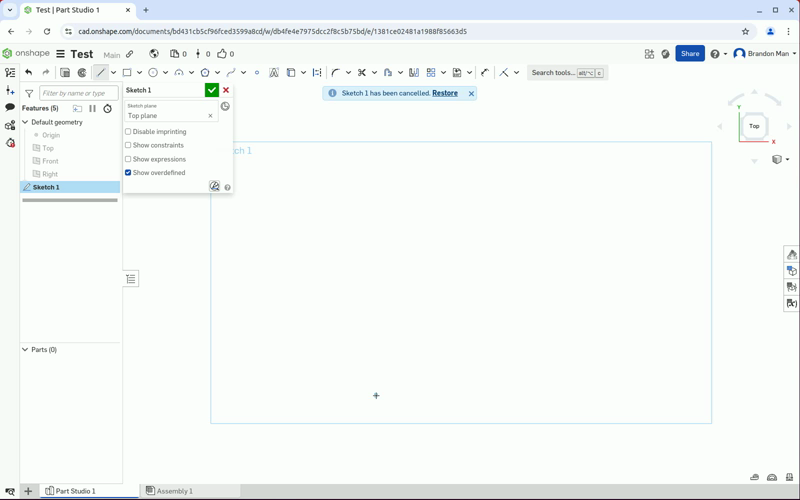
mouse_move(543, 395)
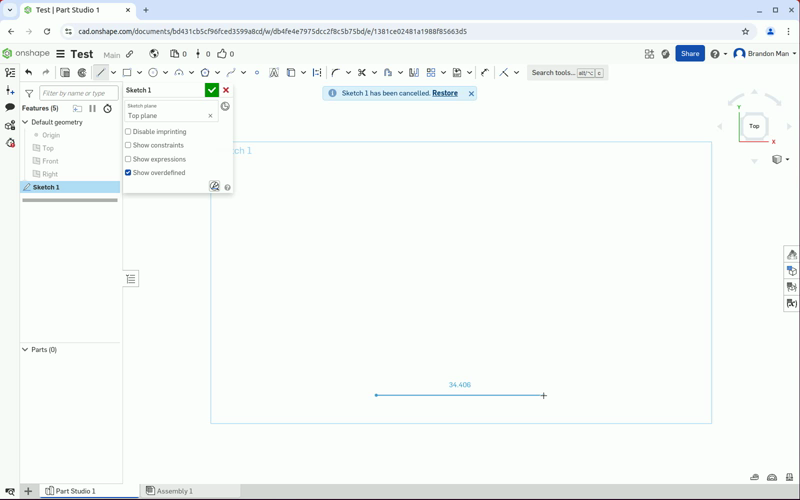
click(543, 395)
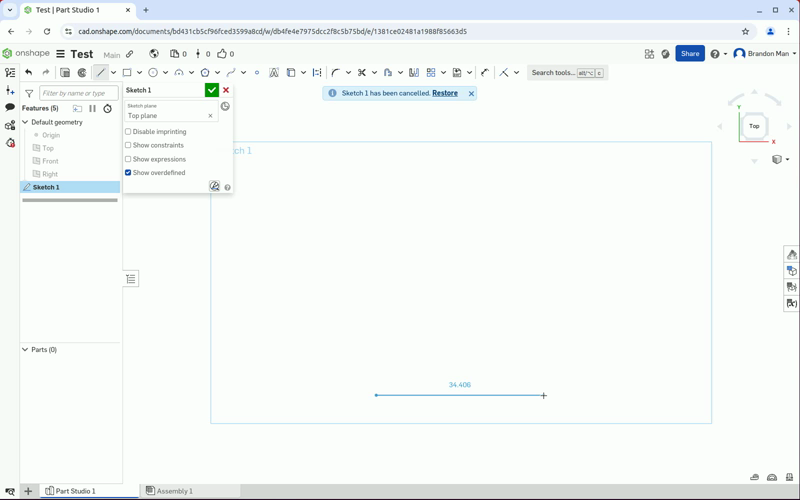
key_up(shift)
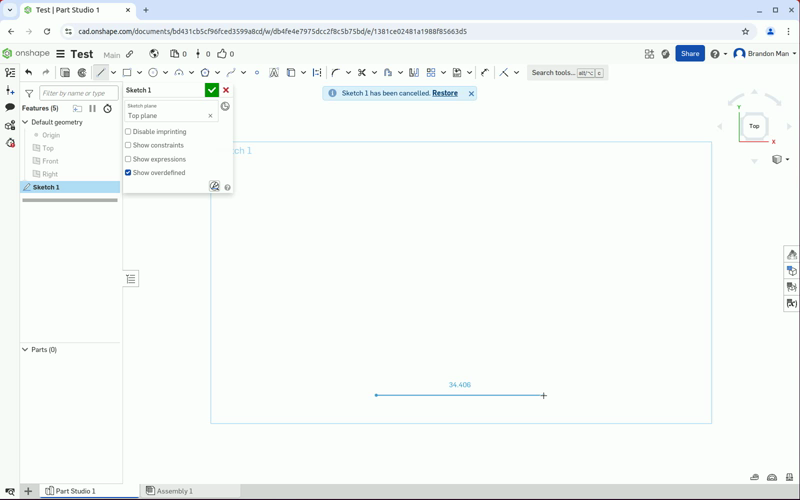
key_down(shift)
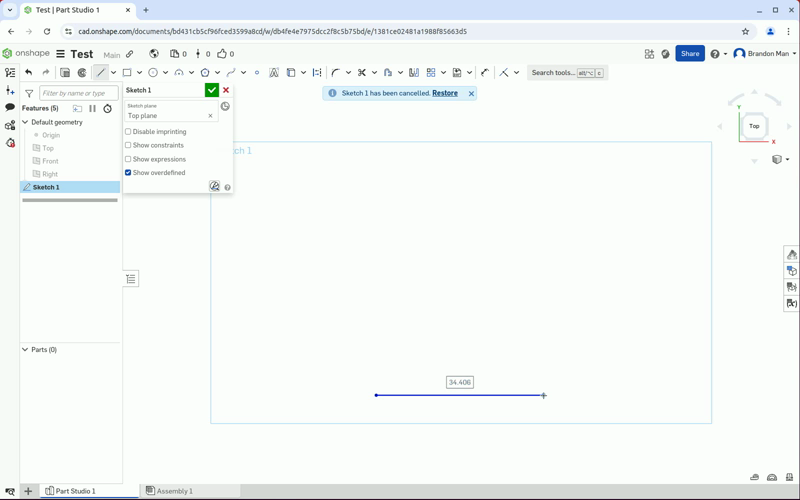
mouse_move(543, 171)
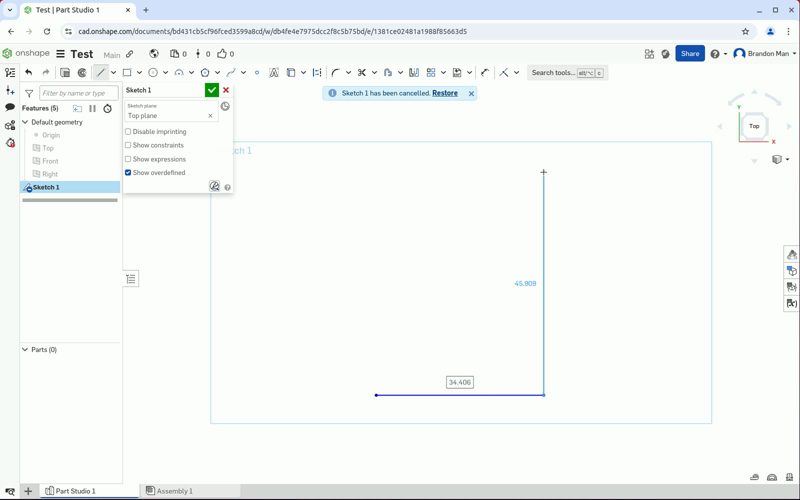
click(543, 171)
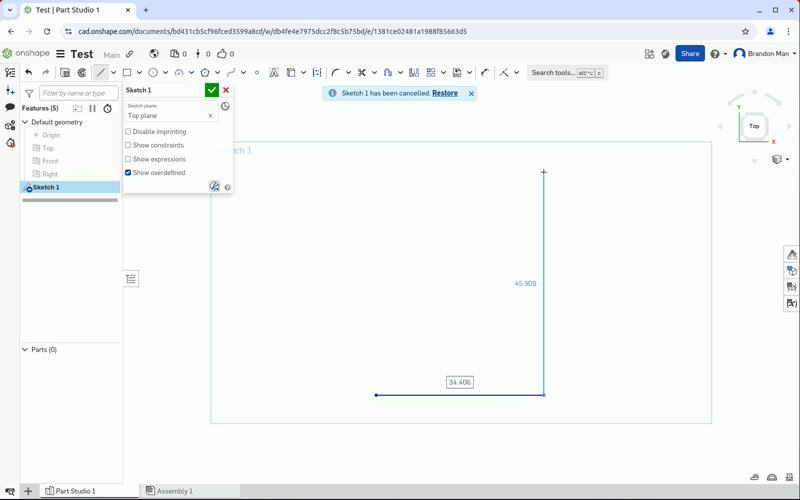
key_up(shift)
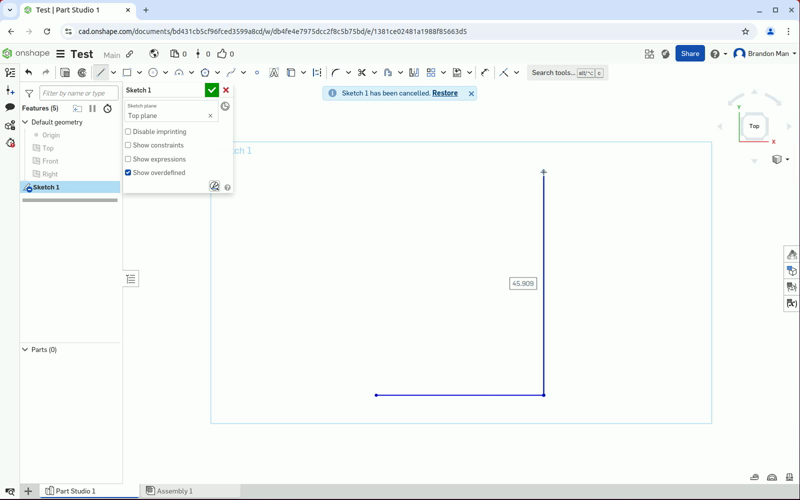
key_down(shift)
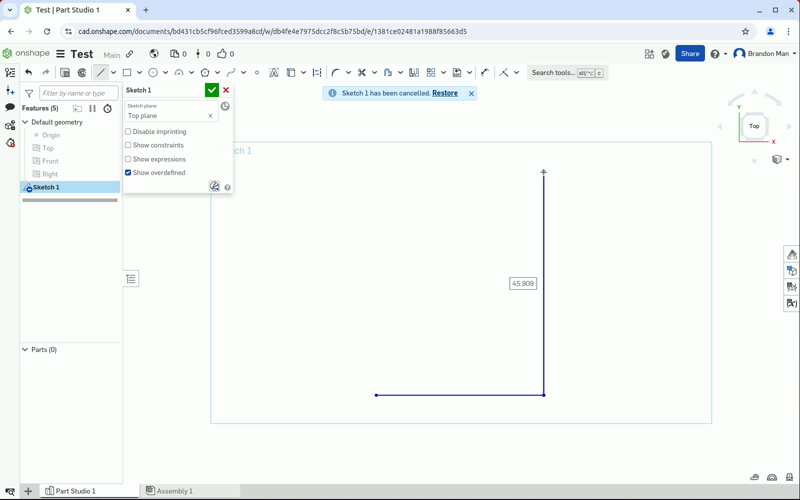
mouse_move(376, 171)
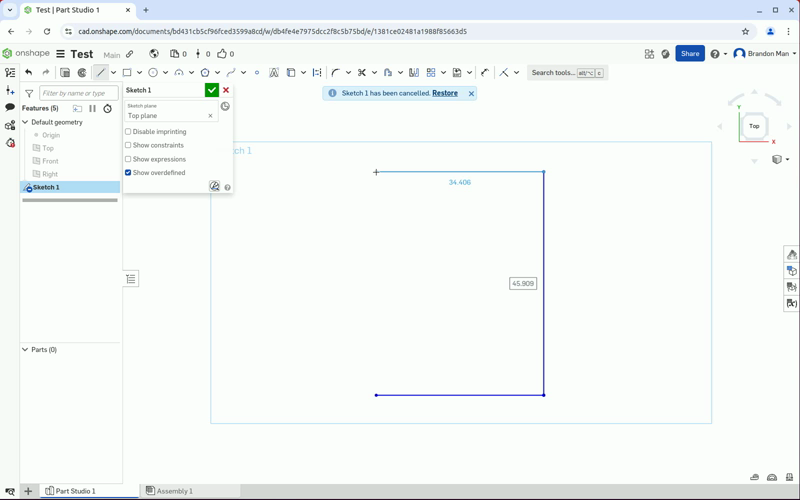
click(376, 171)
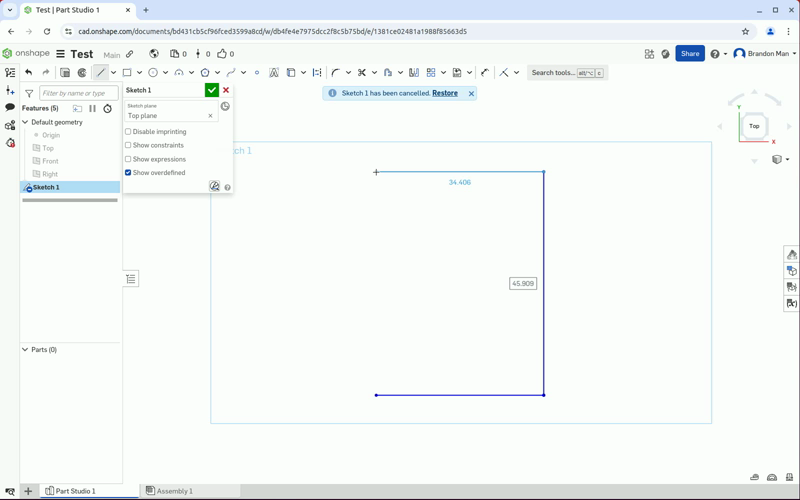
key_up(shift)
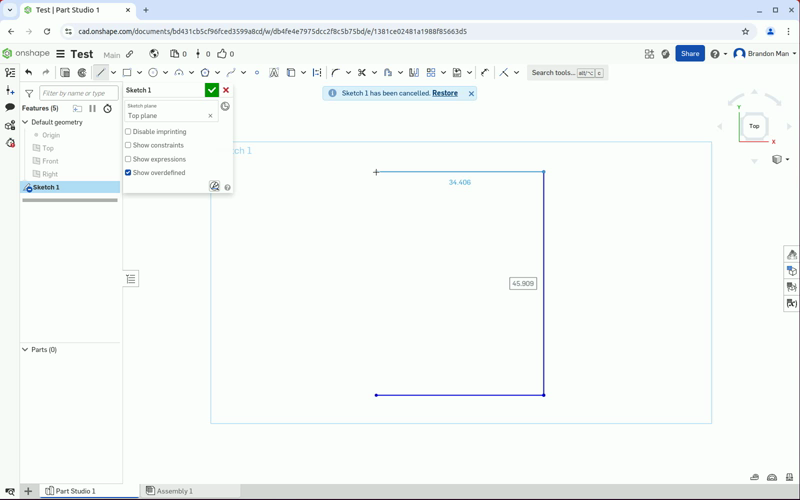
key_down(shift)
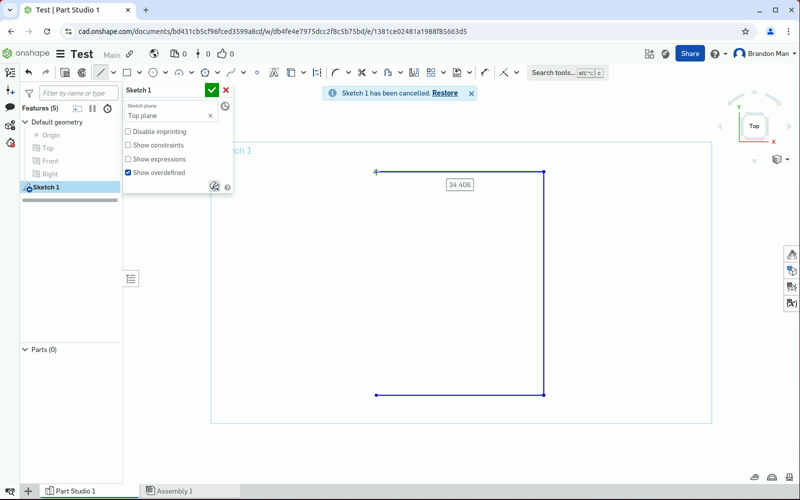
mouse_move(376, 395)
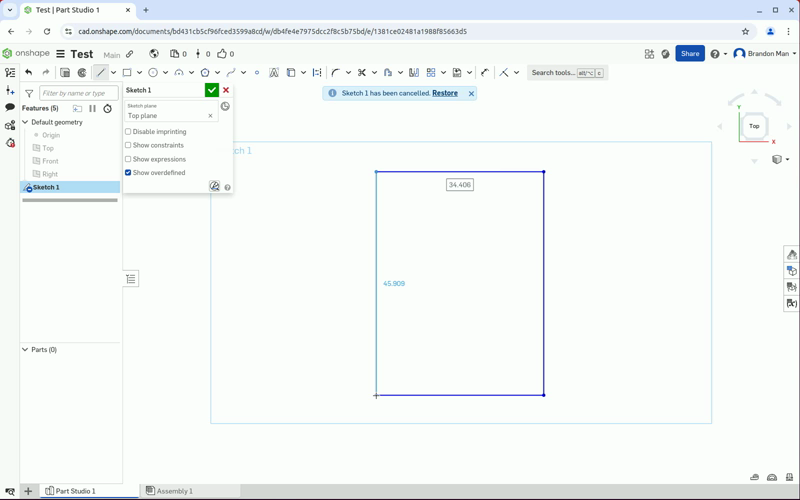
key_up(shift)
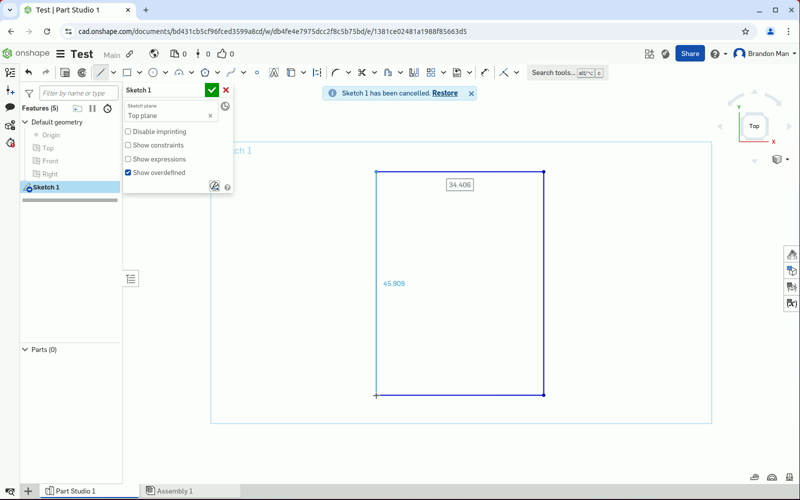
click(376, 395)
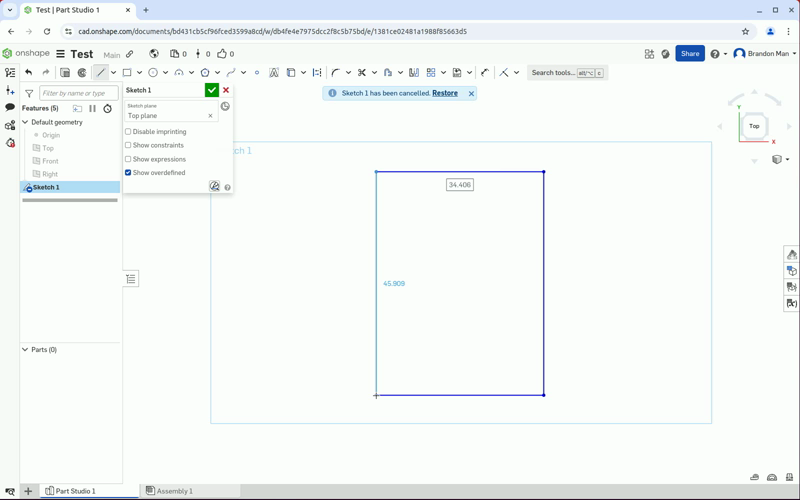
key(esc)
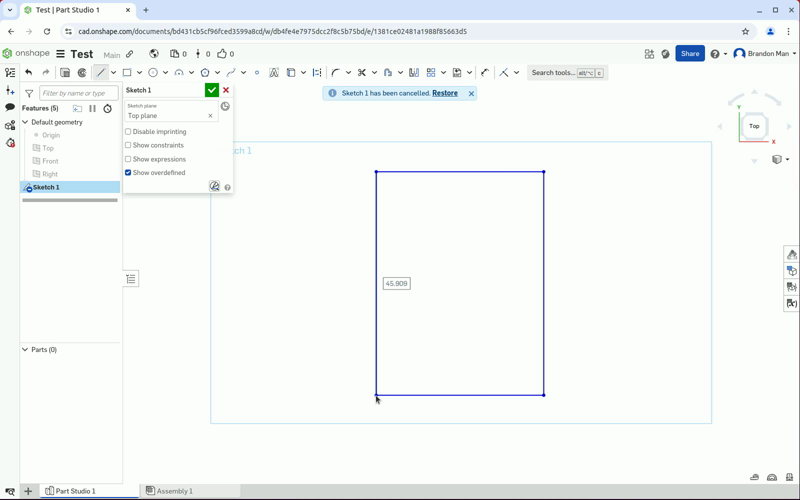
mouse_move(459, 352)
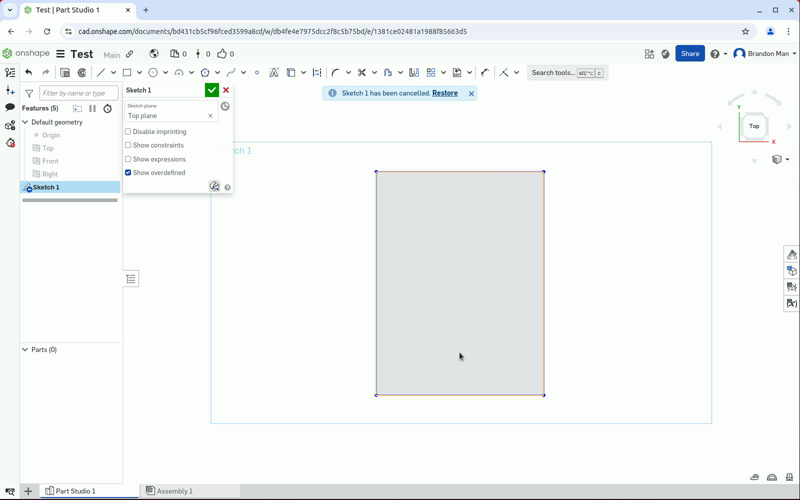
click(459, 352)
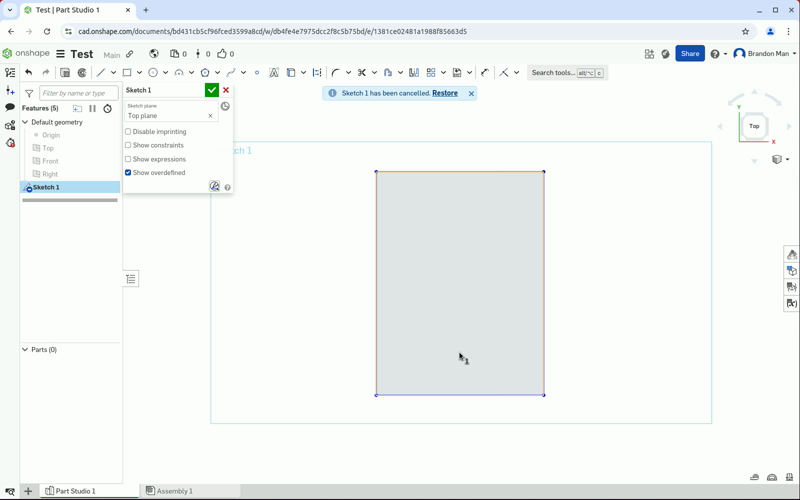
mouse_move(73, 352)
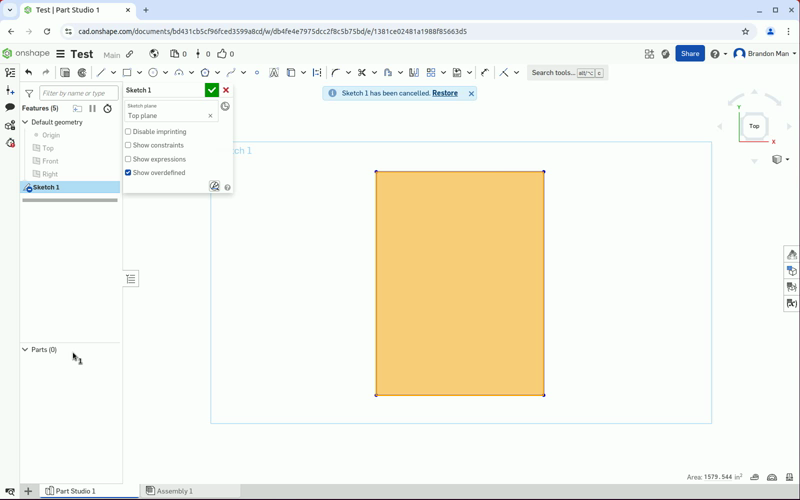
key(shift+y)
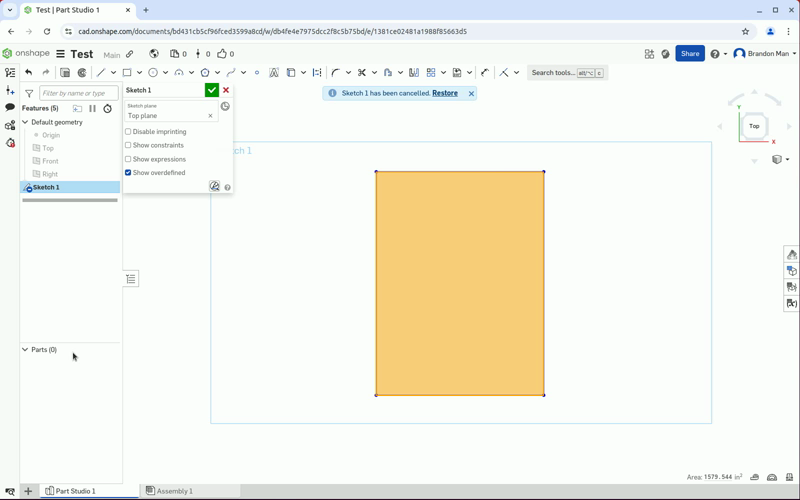
key(shift+e)
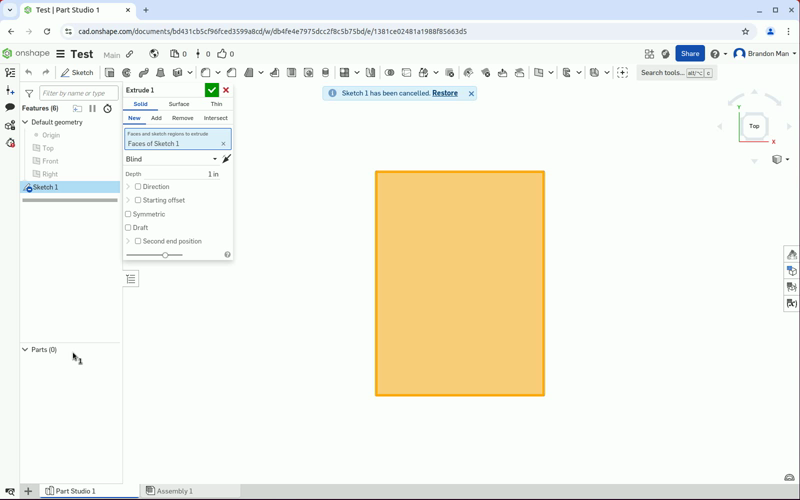
mouse_move(143, 106)
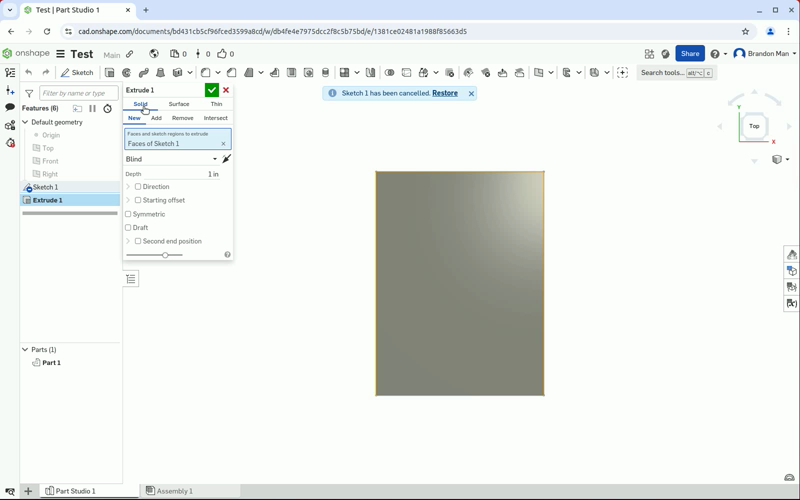
click(143, 106)
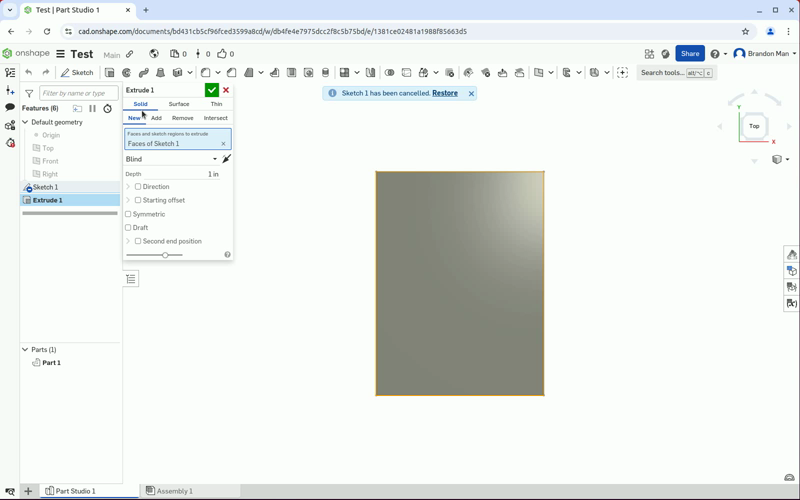
mouse_move(137, 120)
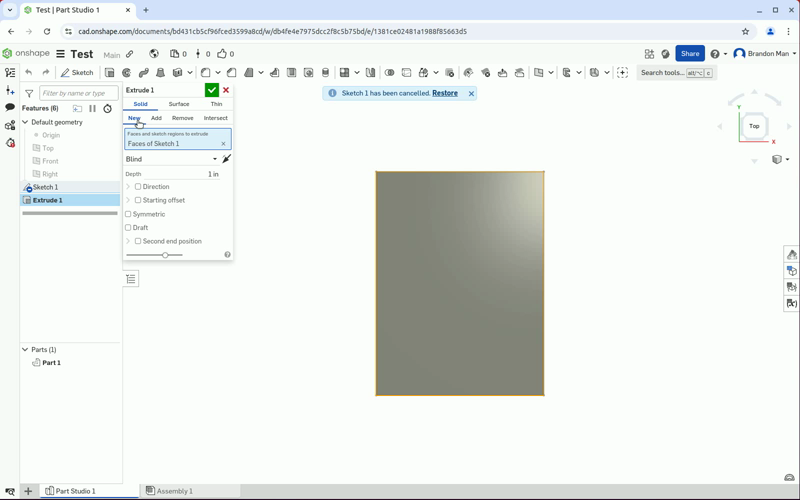
click(137, 120)
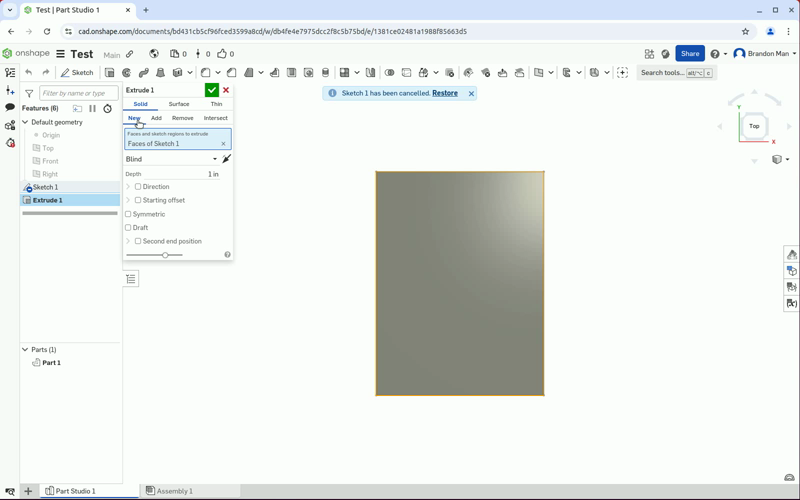
key(tab, 4)
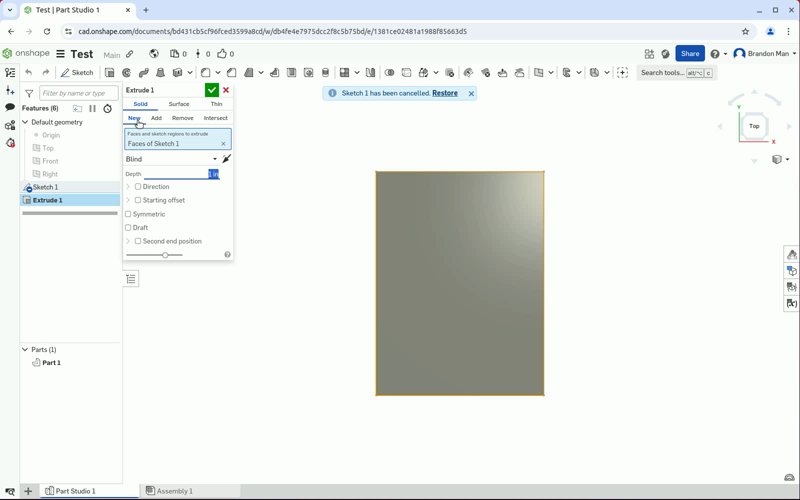
text(0.241)
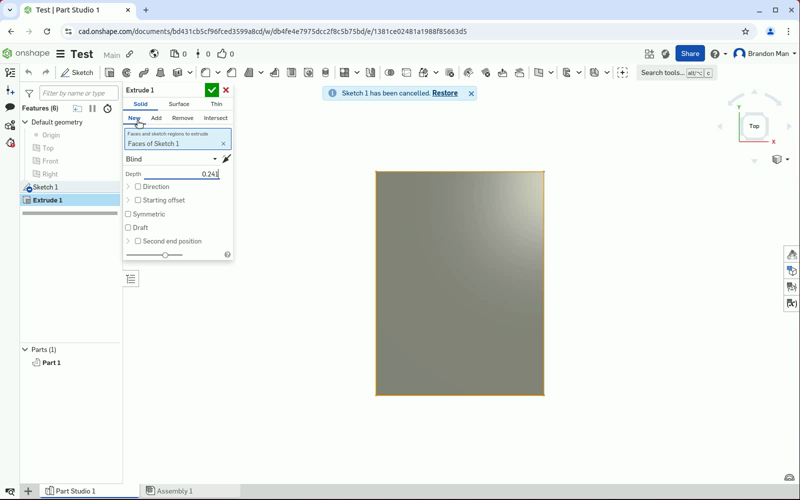
key(enter)
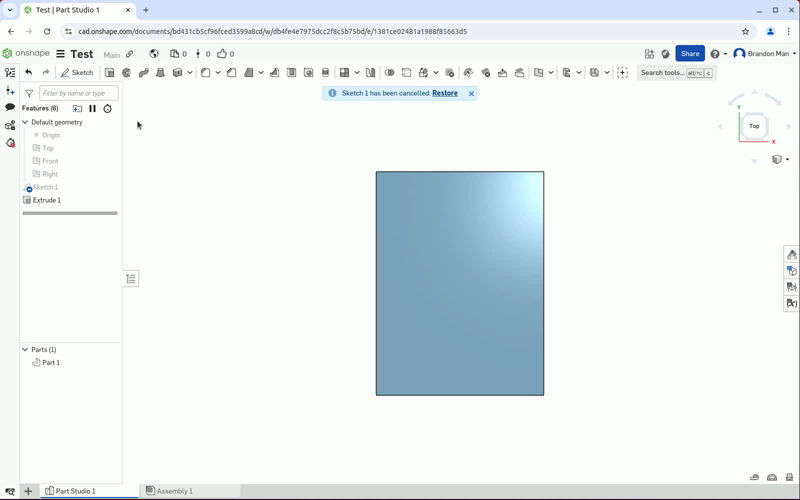
key(shift+h)
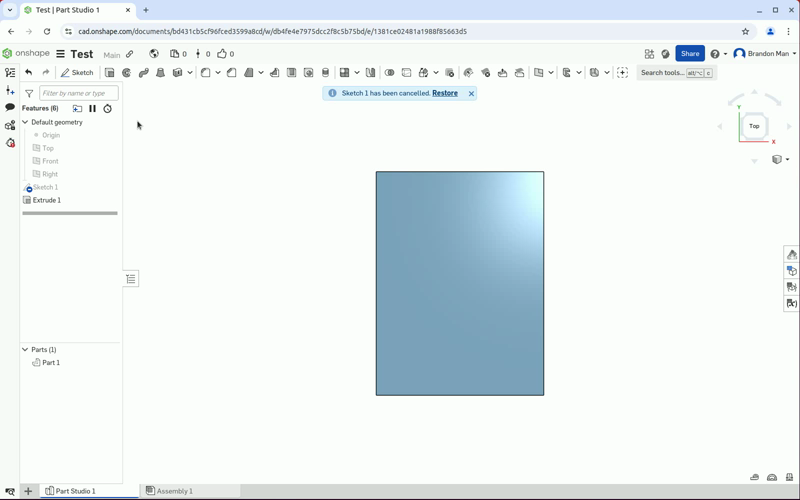
key(shift+h)
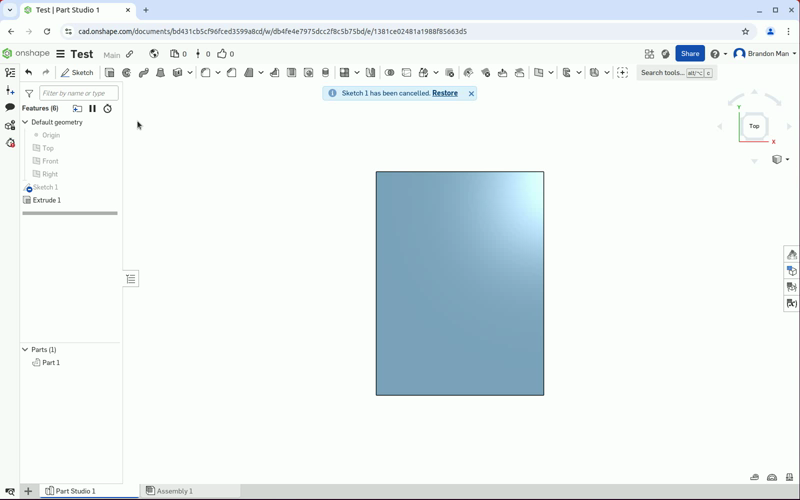
mouse_move(73, 189)
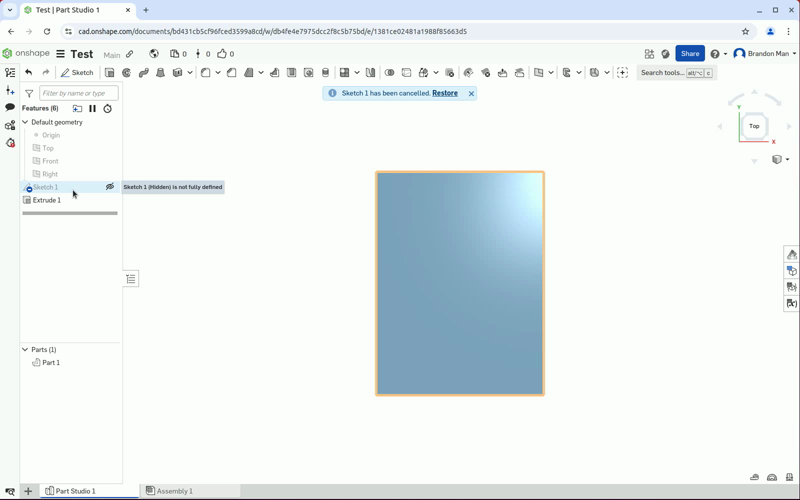
click(73, 189)
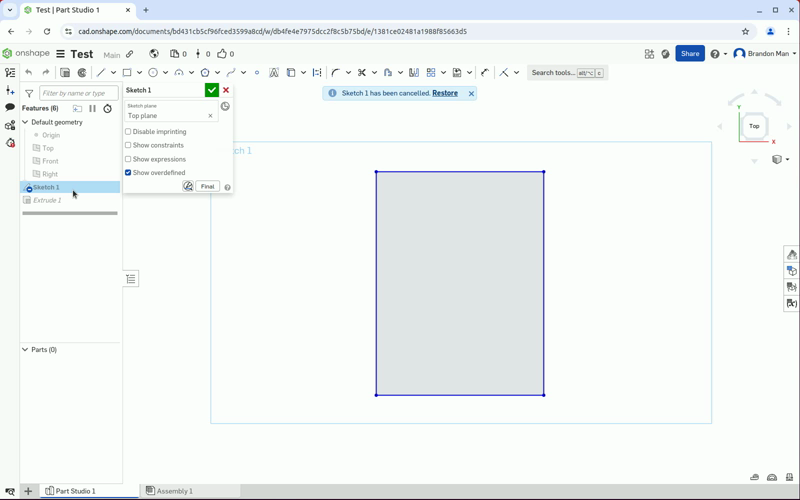
mouse_move(229, 92)
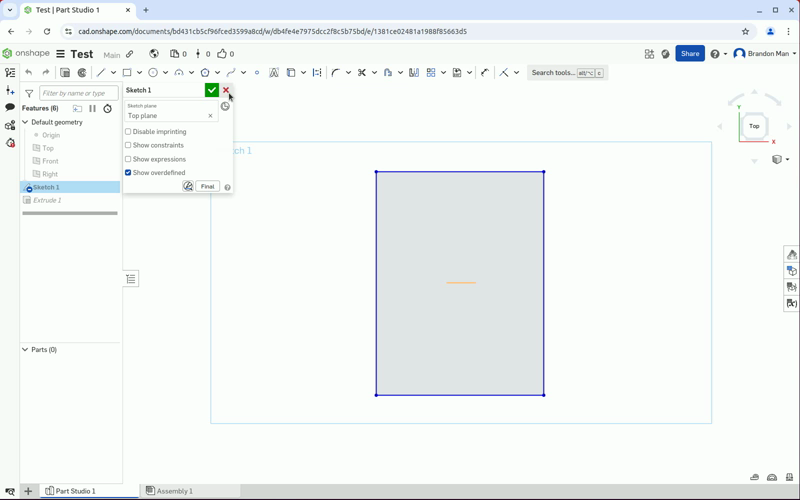
click(229, 92)
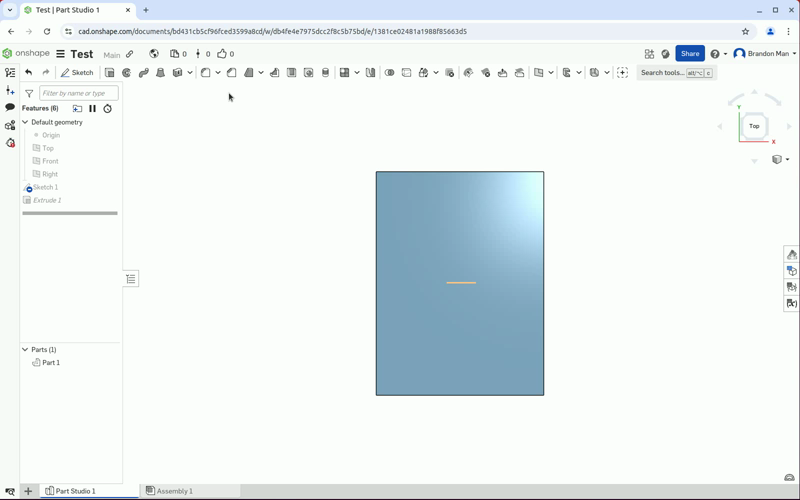
mouse_move(73, 352)
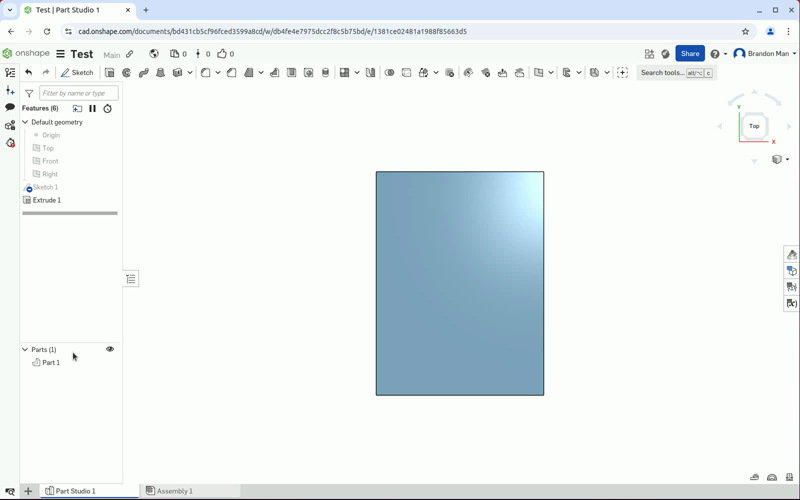
key(y)
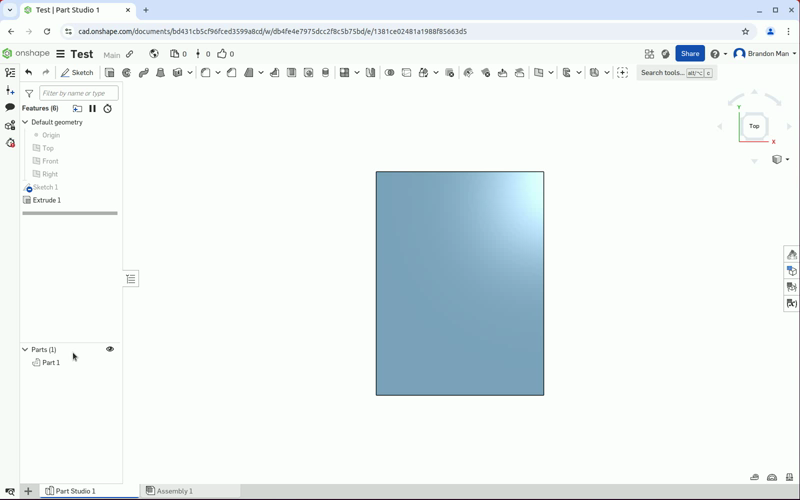
key(shift+p)
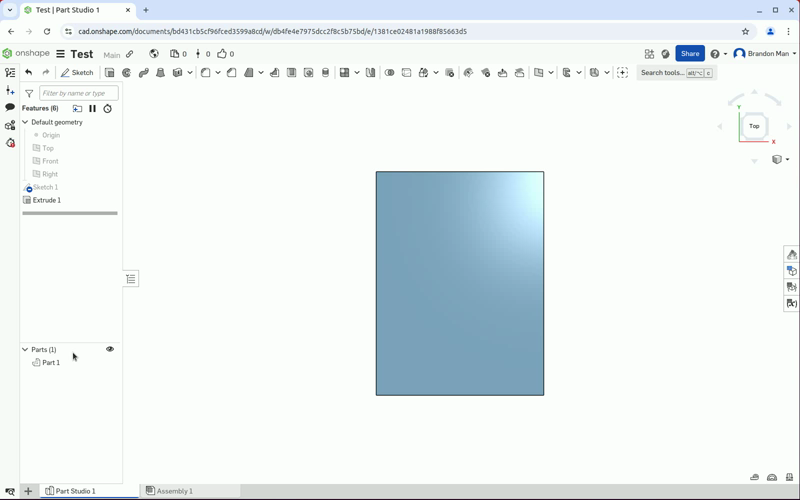
key(space)
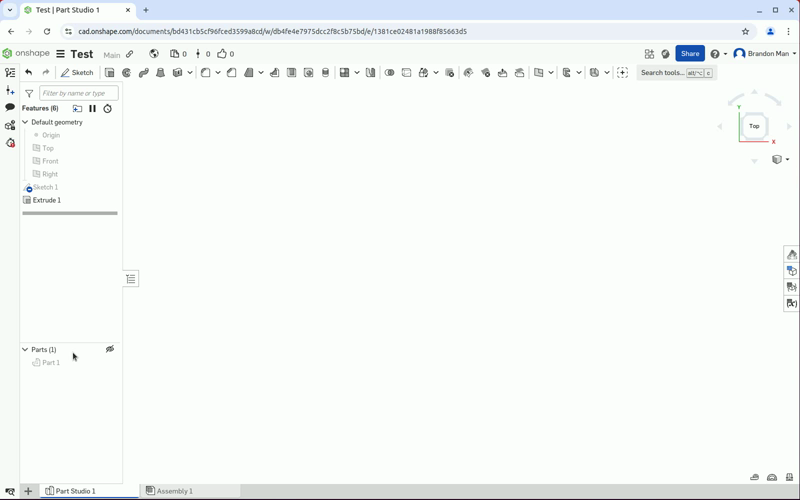
key_down(shift)
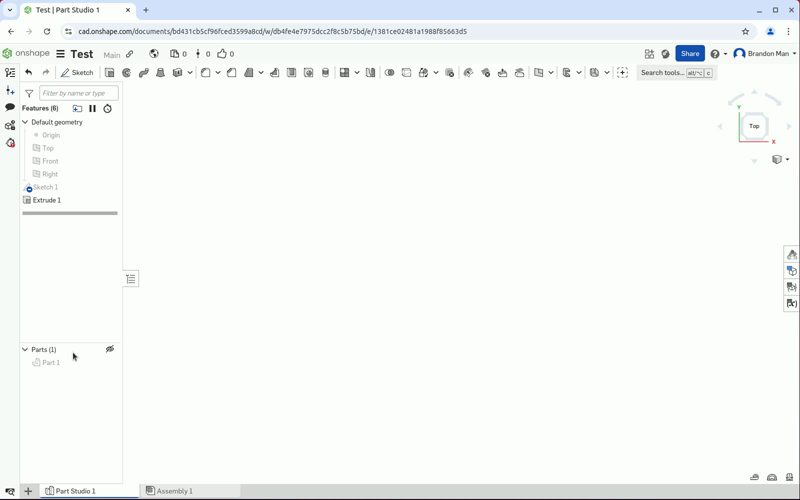
key(up)
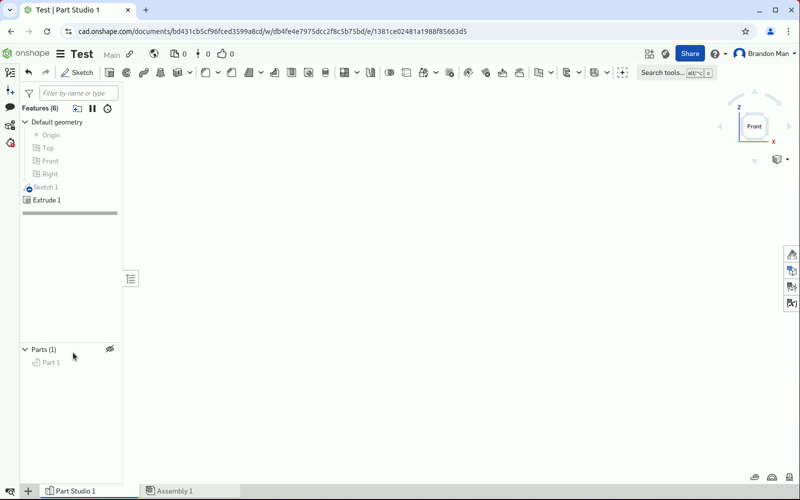
key_up(shift)
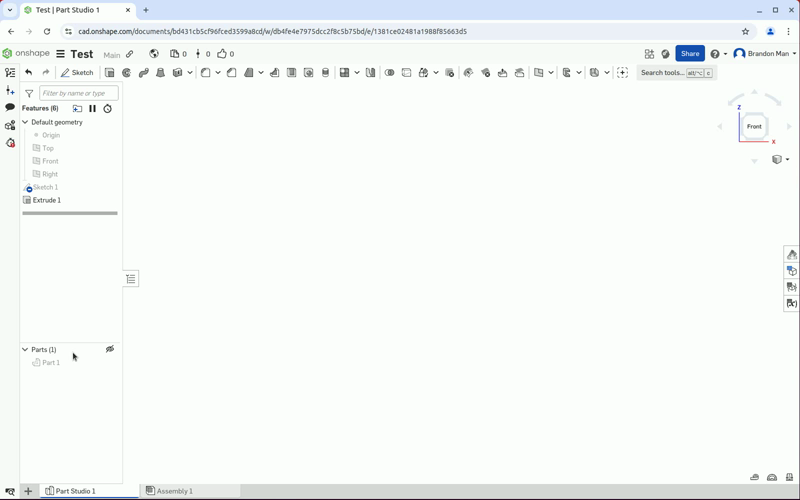
key(space)
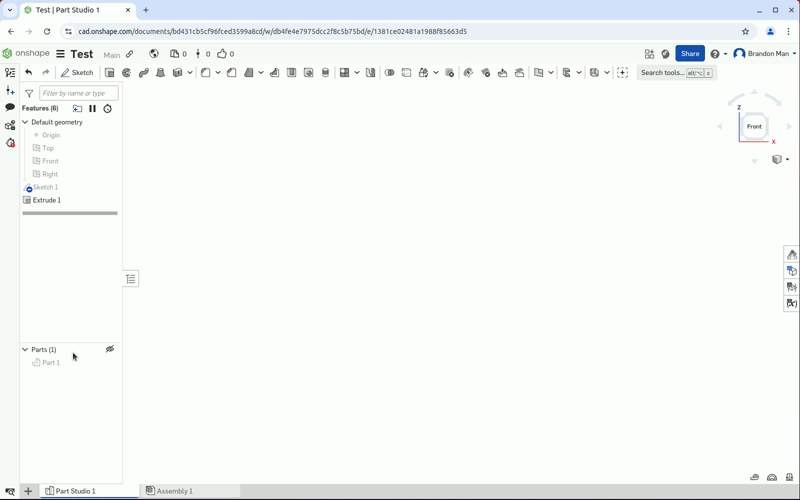
key_down(shift)
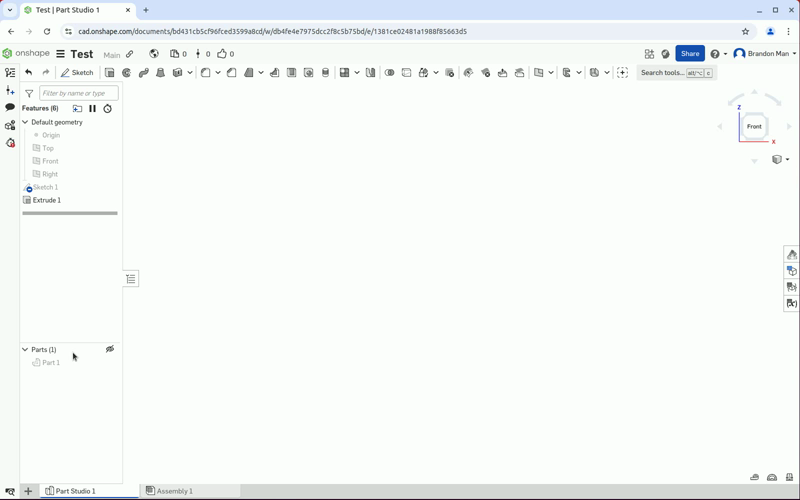
key(left)
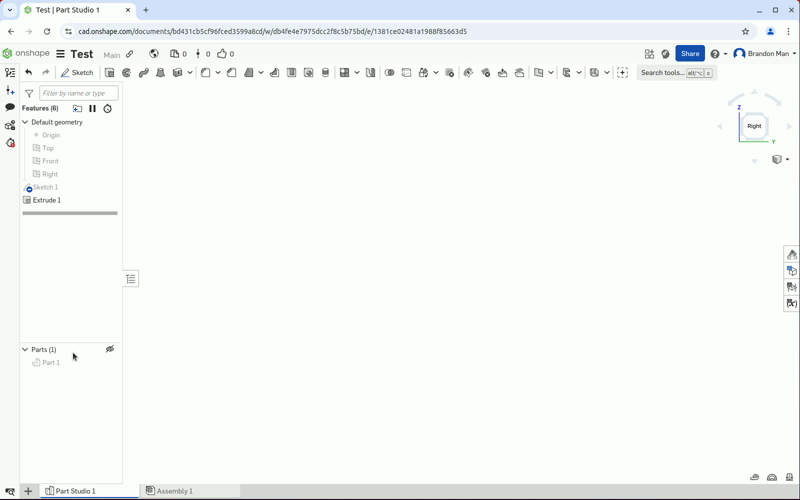
key_up(shift)
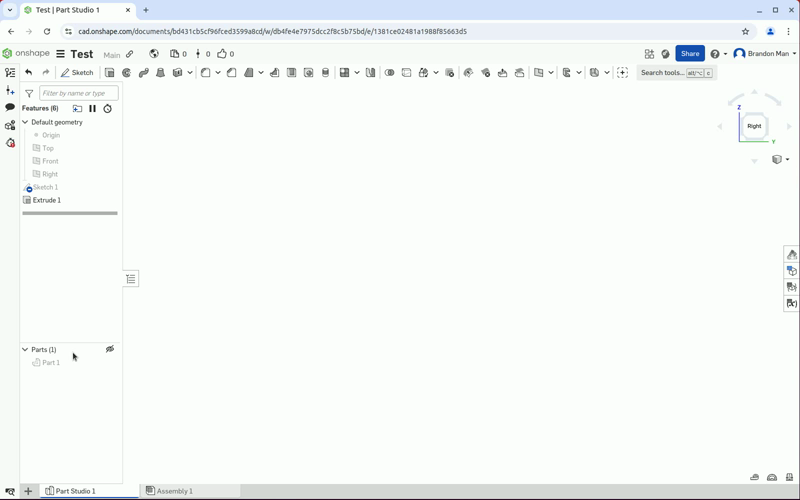
mouse_move(73, 352)
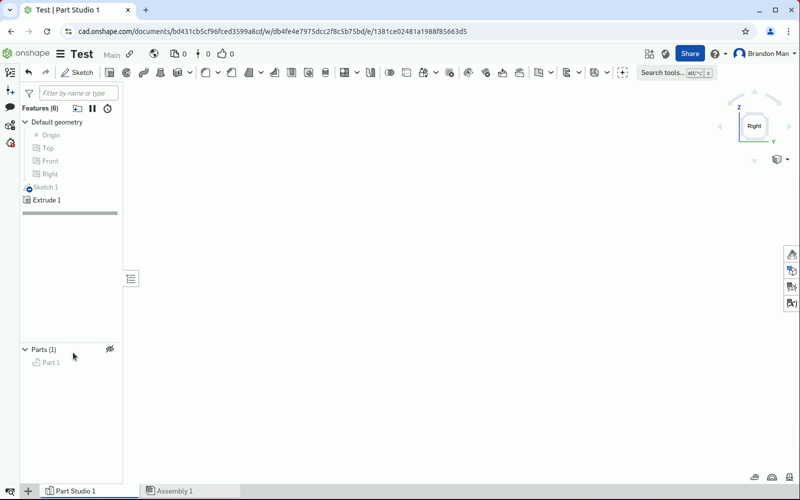
key(shift+y)
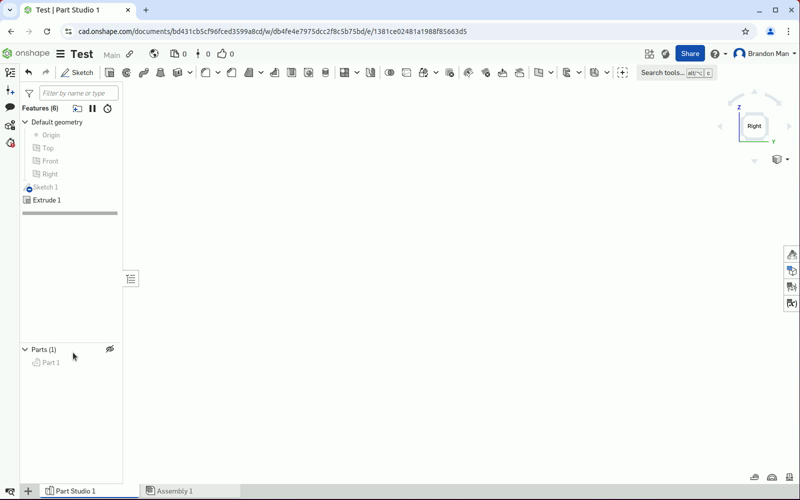
key(shift+s)
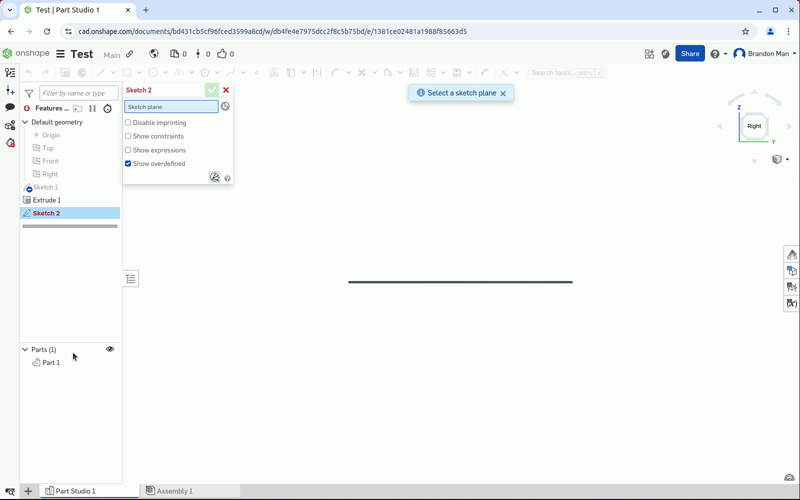
mouse_move(73, 176)
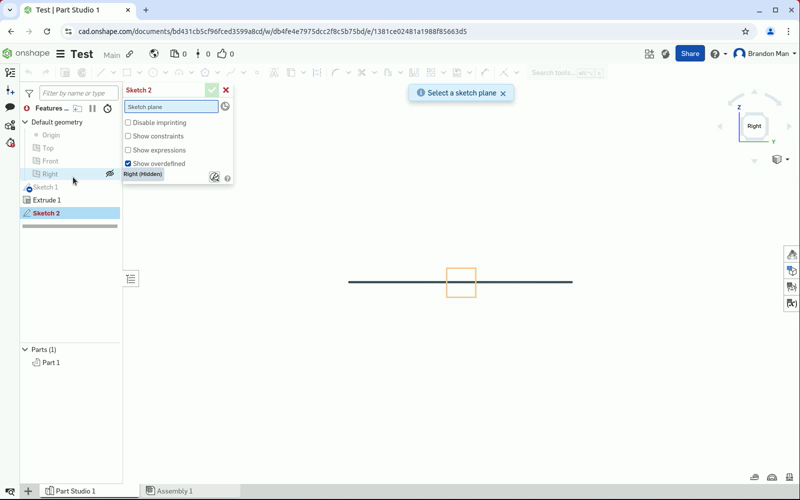
click(73, 176)
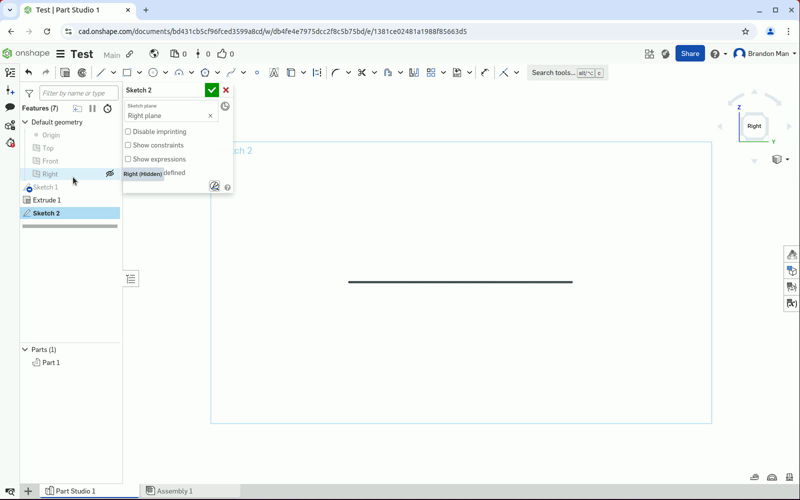
mouse_move(73, 352)
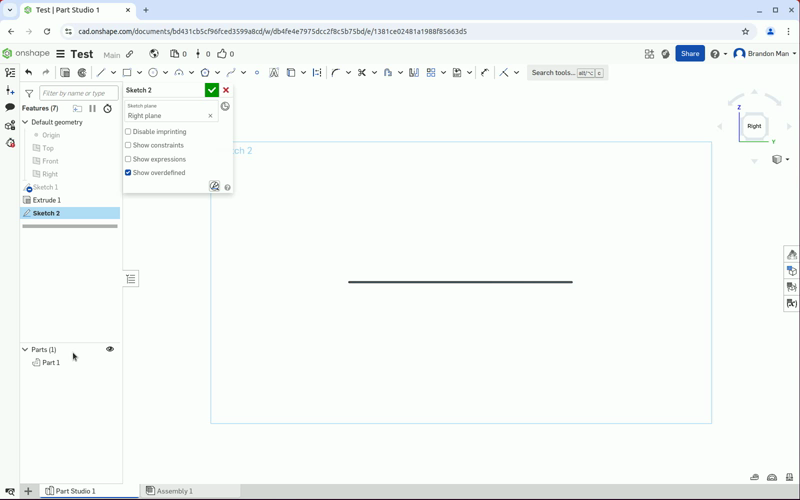
key(y)
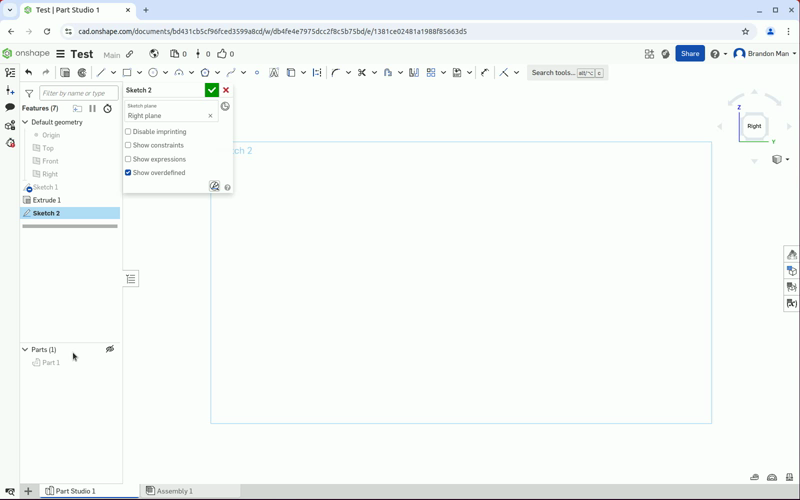
key(l)
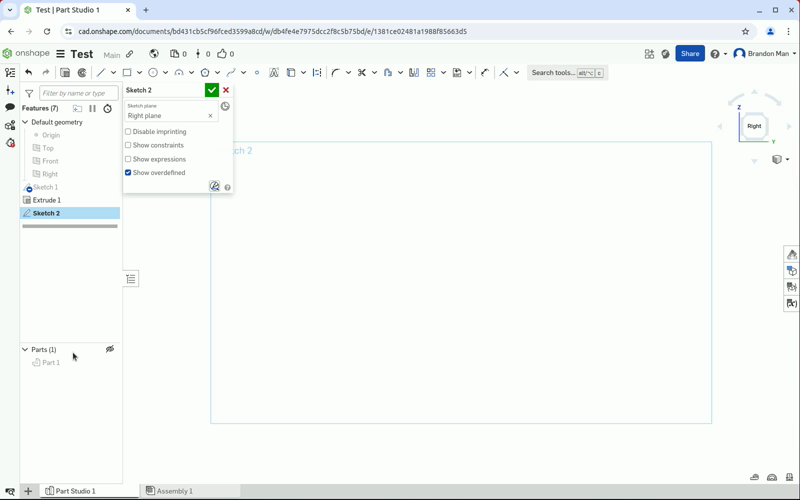
key_down(shift)
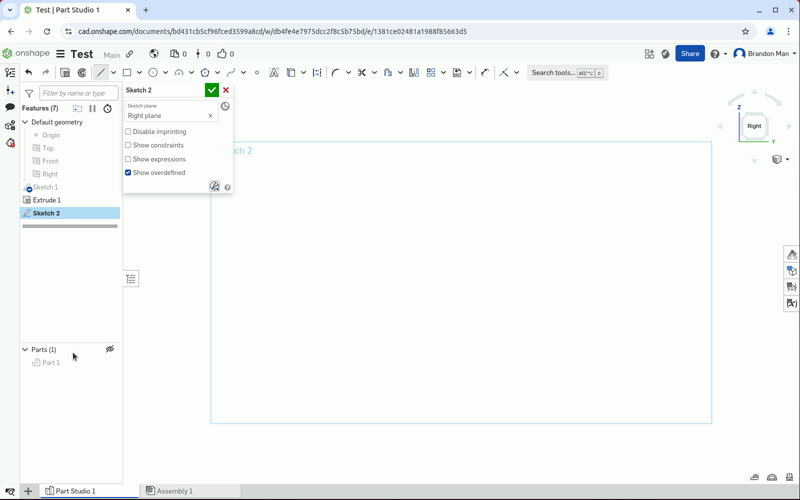
mouse_move(355, 328)
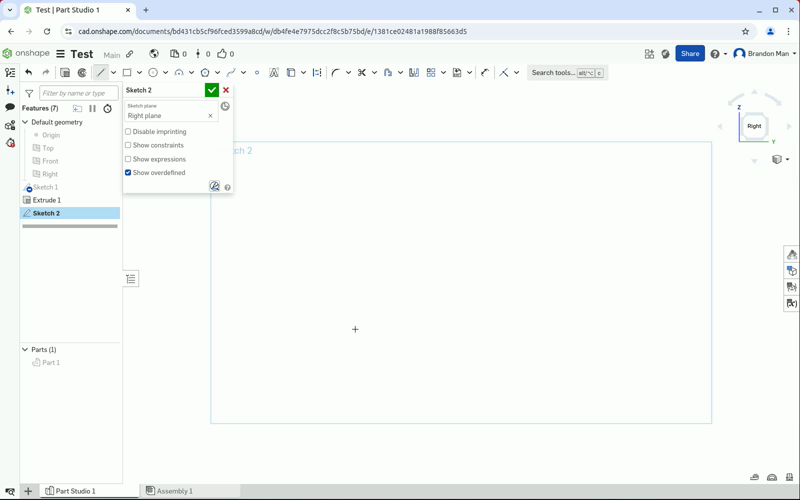
click(355, 328)
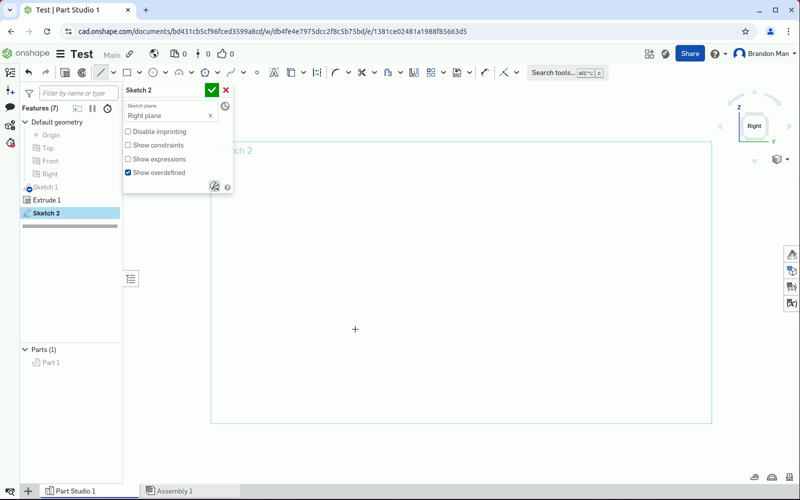
key_up(shift)
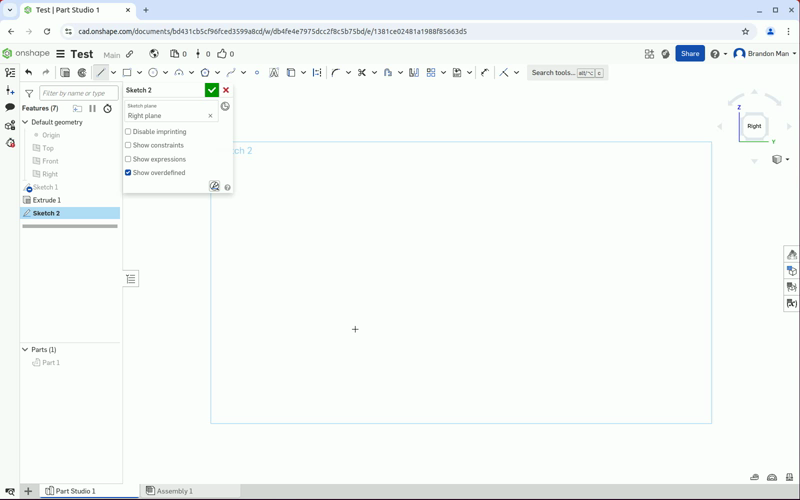
key_down(shift)
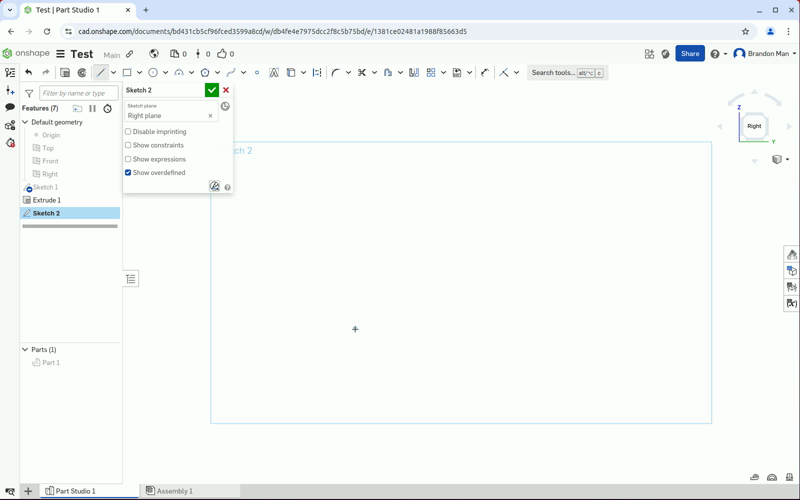
mouse_move(565, 328)
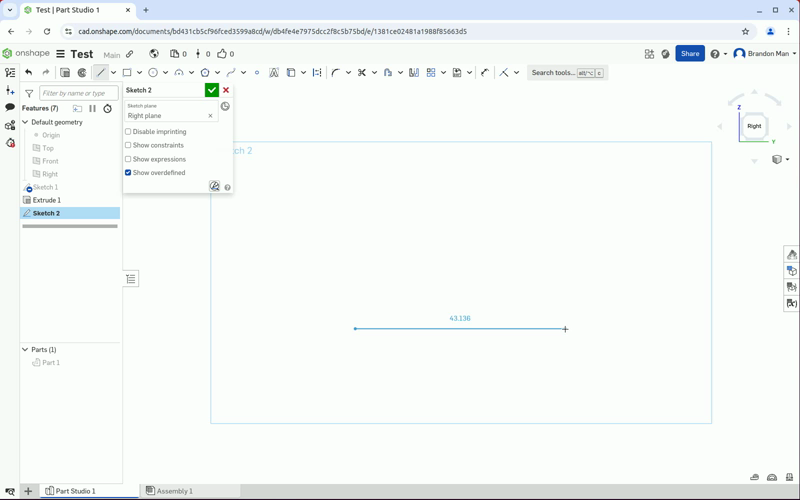
click(565, 328)
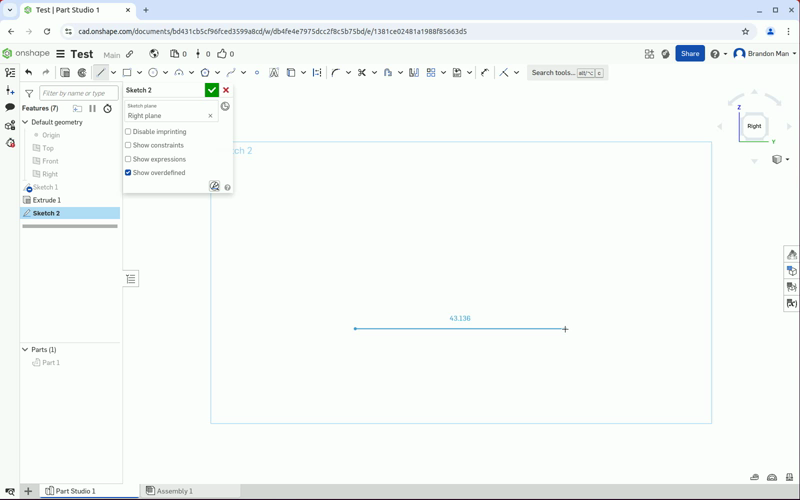
key_up(shift)
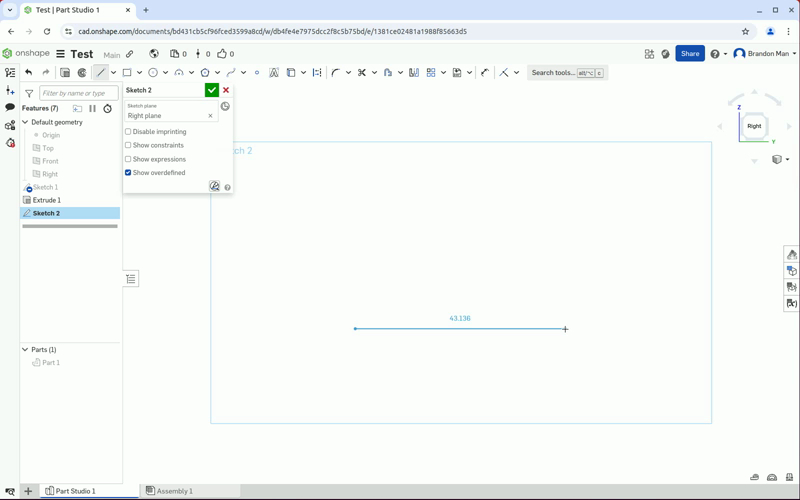
key_down(shift)
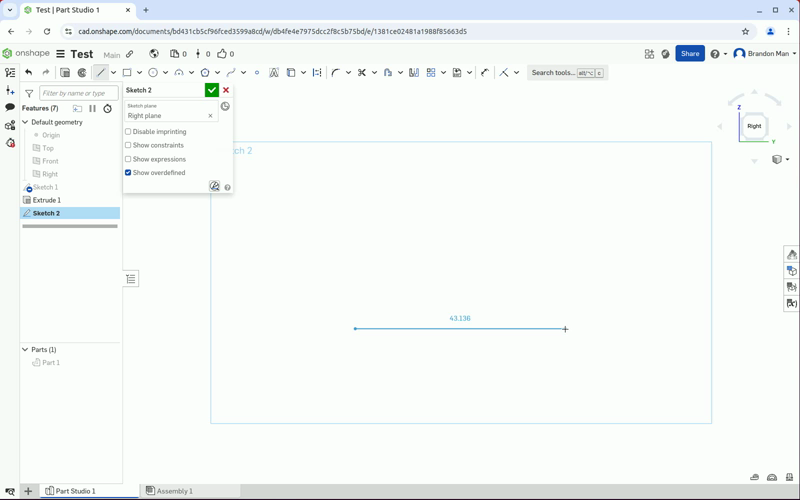
mouse_move(565, 238)
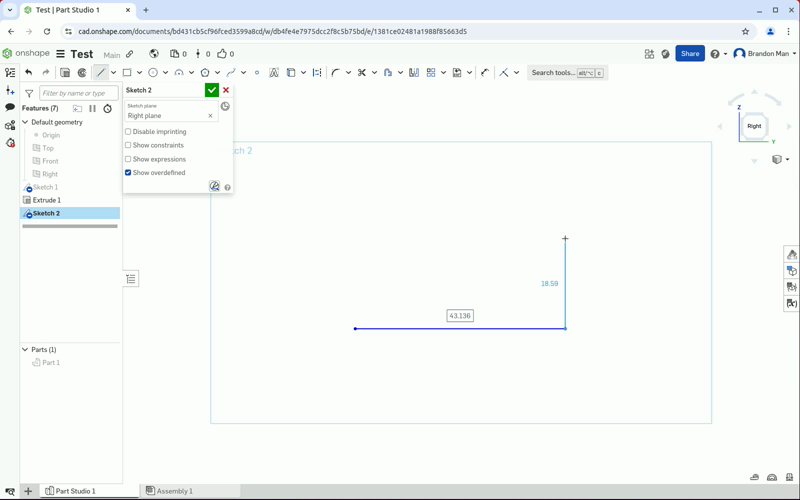
click(565, 238)
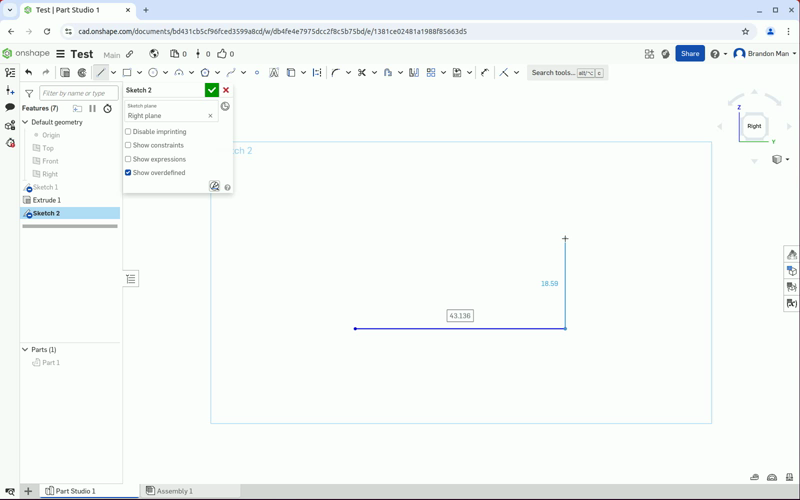
key_up(shift)
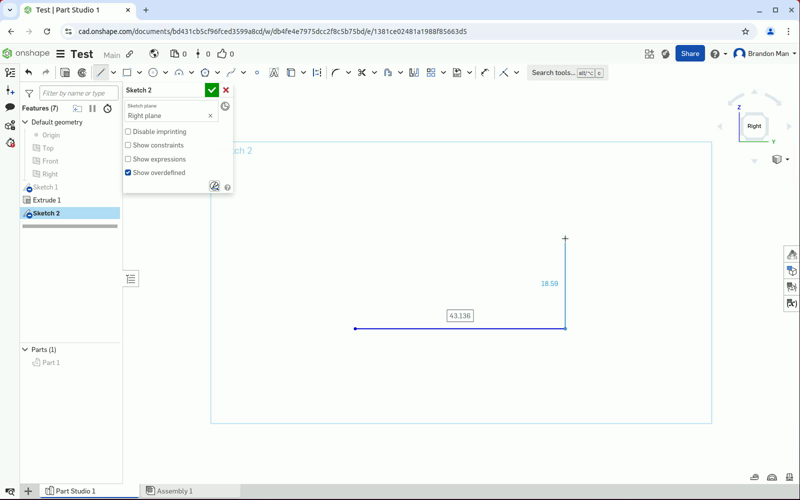
key_down(shift)
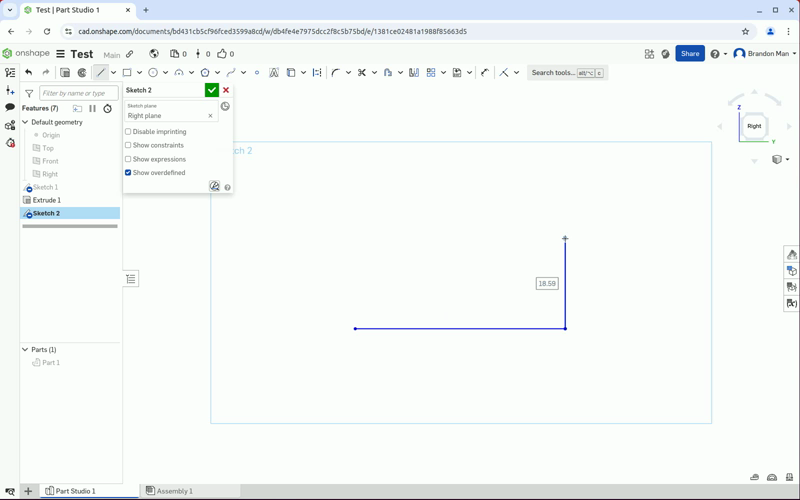
mouse_move(355, 238)
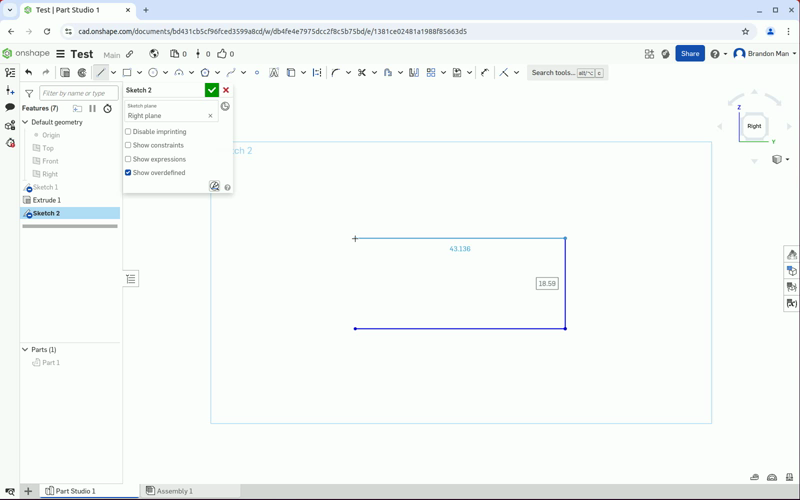
click(355, 238)
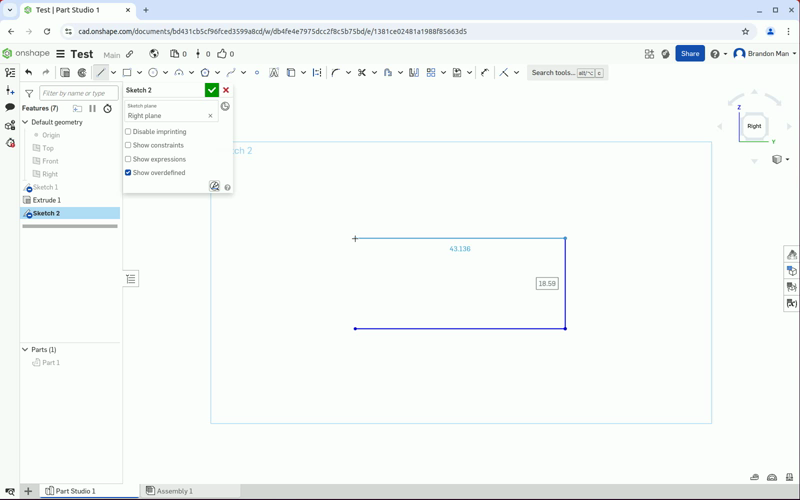
key_up(shift)
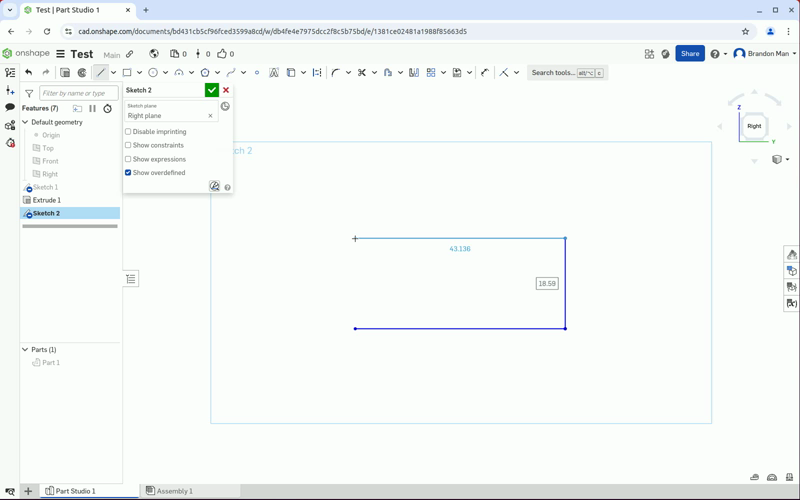
key_down(shift)
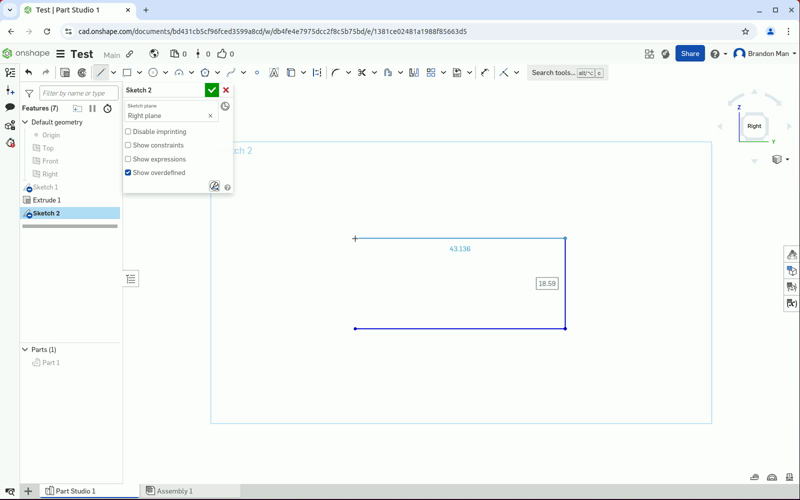
mouse_move(355, 328)
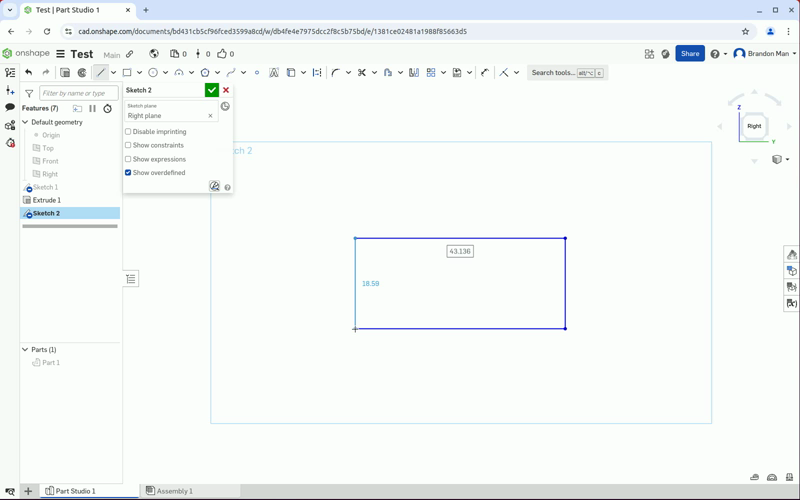
key_up(shift)
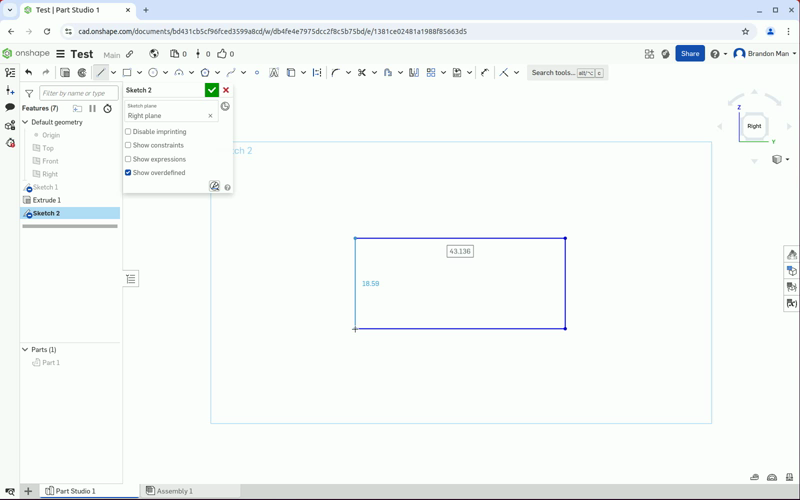
click(355, 328)
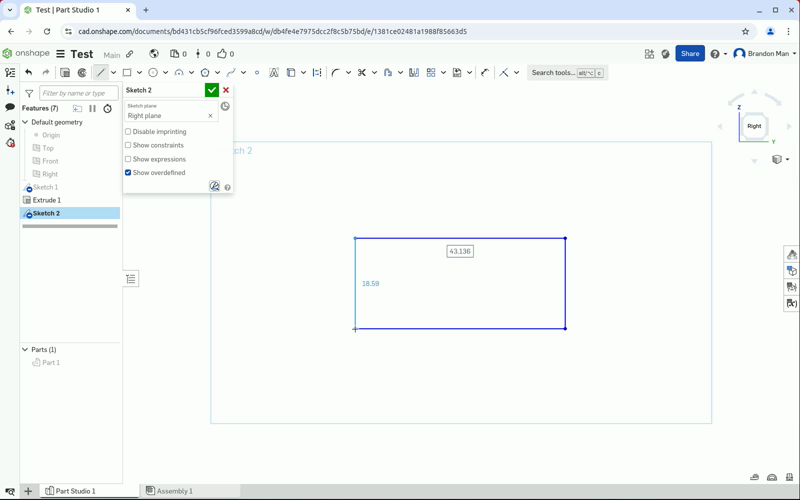
key(esc)
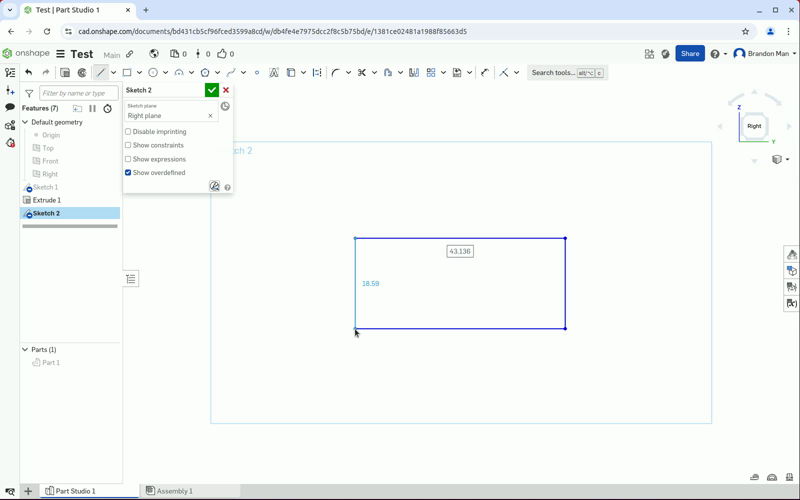
key(l)
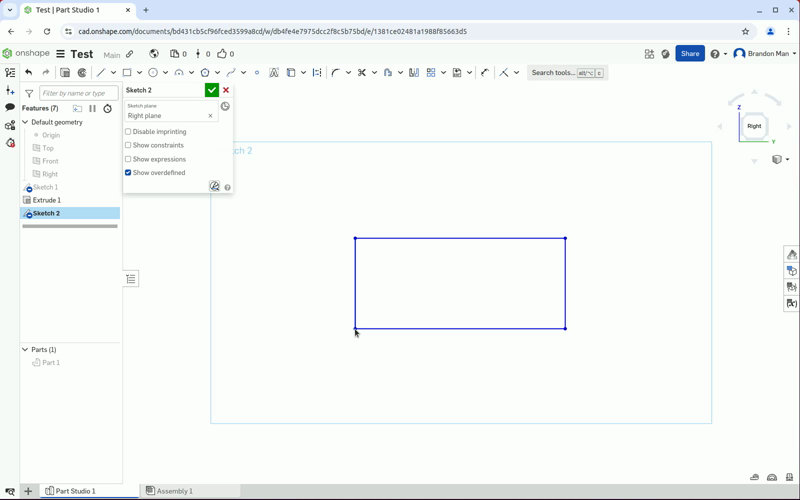
key_down(shift)
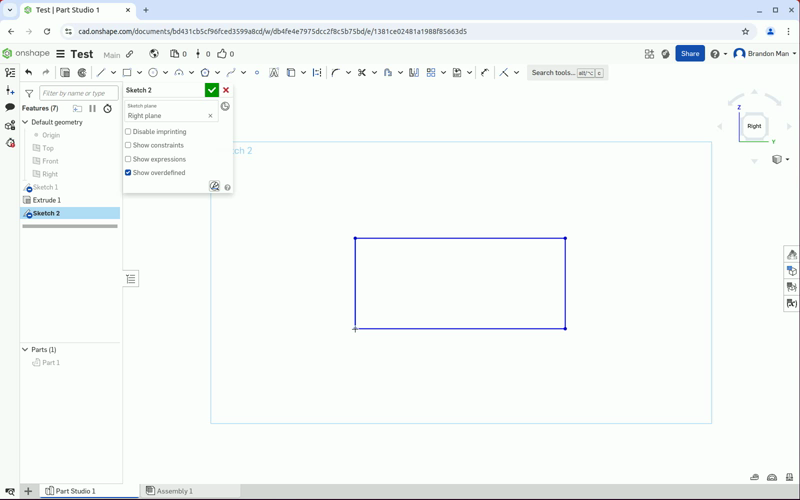
mouse_move(519, 291)
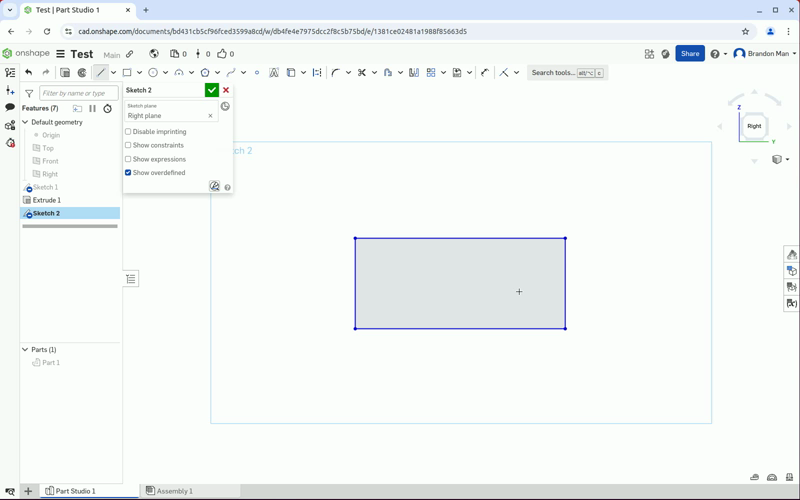
click(519, 291)
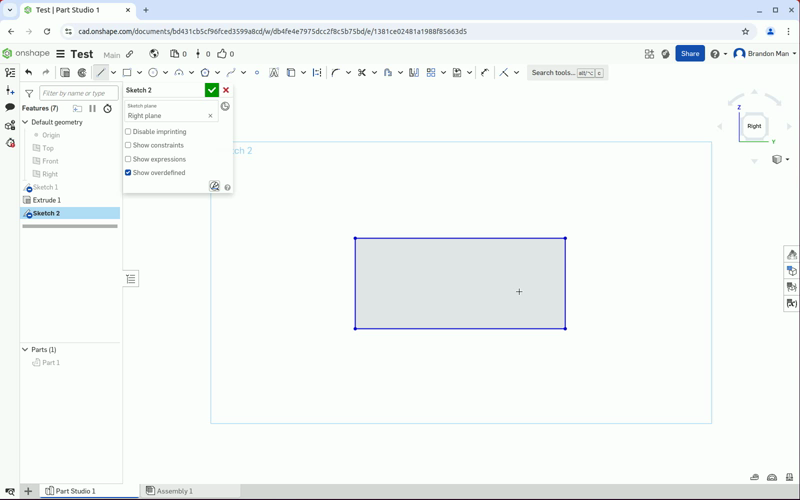
key_up(shift)
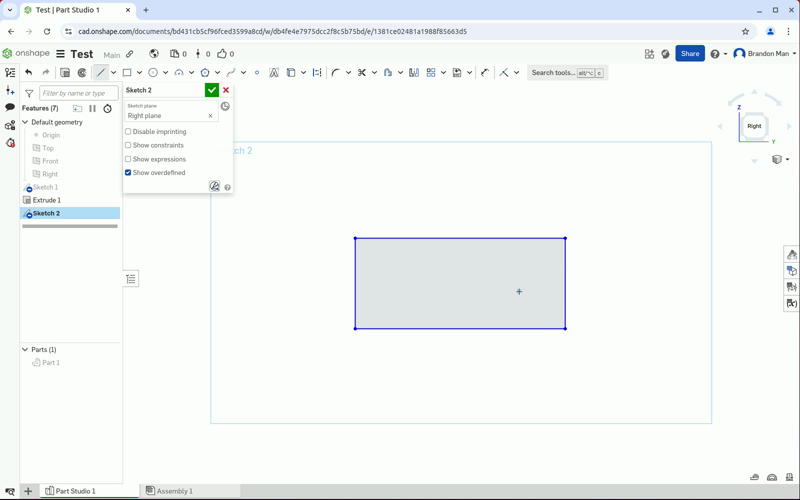
key_down(shift)
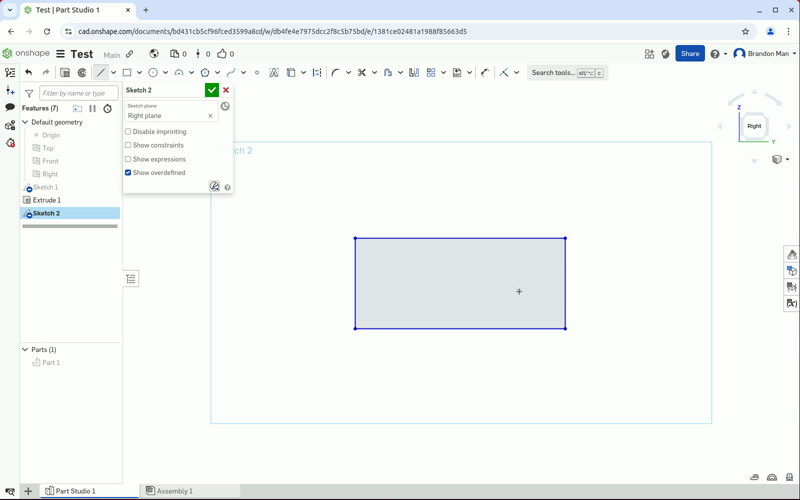
mouse_move(549, 291)
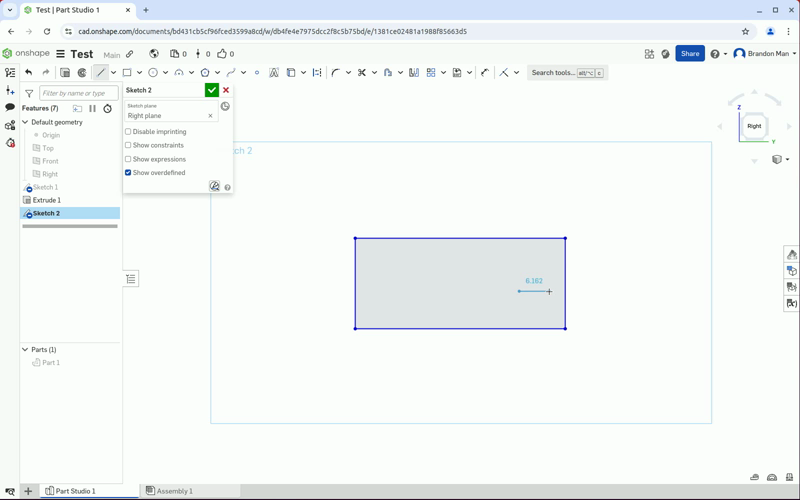
mouse_move(549, 291)
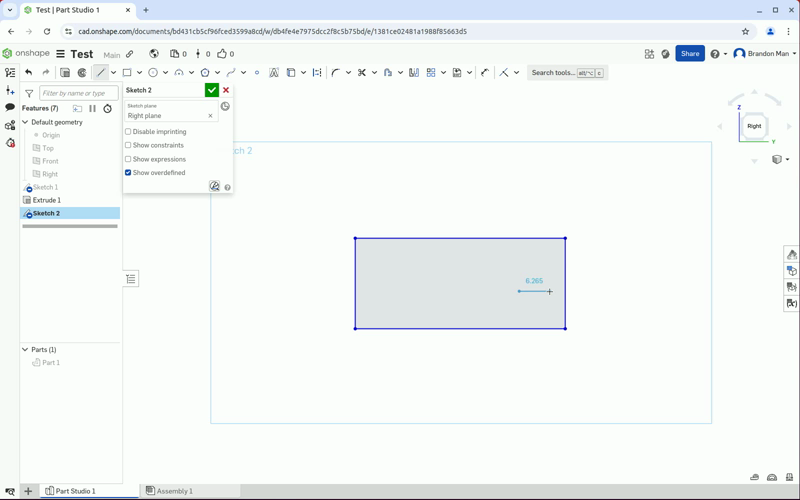
click(549, 291)
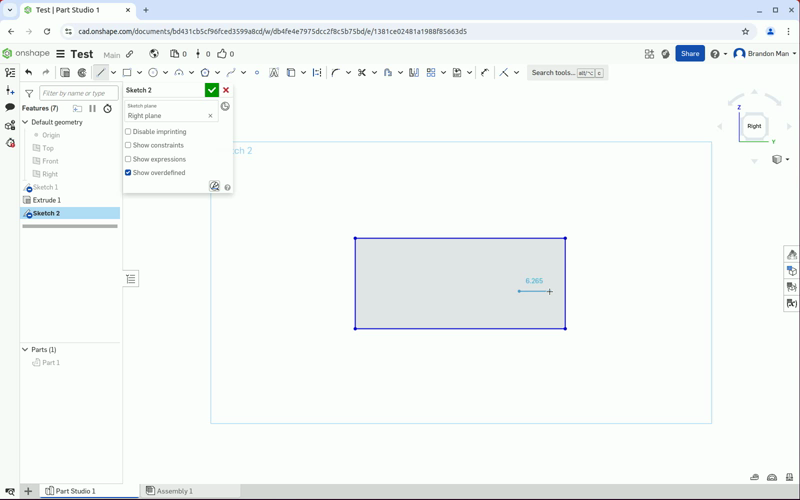
key_up(shift)
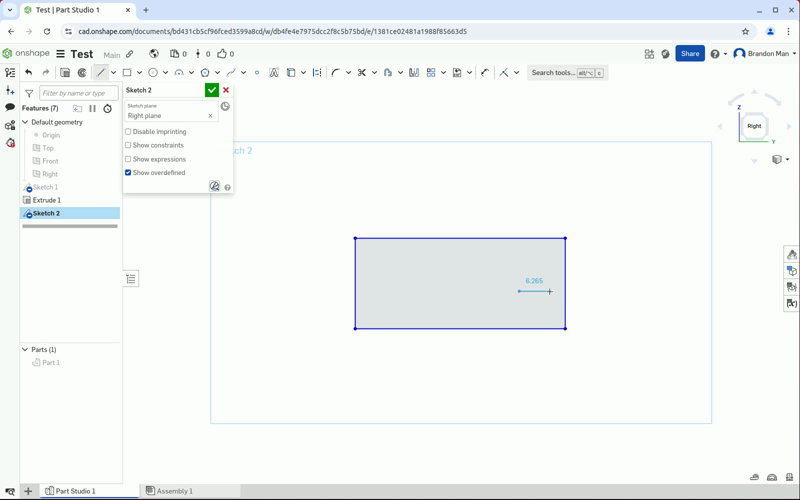
key_down(shift)
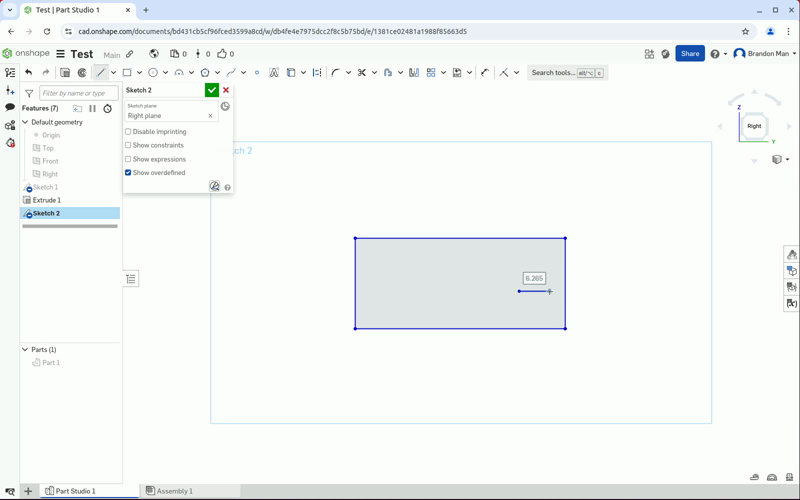
mouse_move(579, 291)
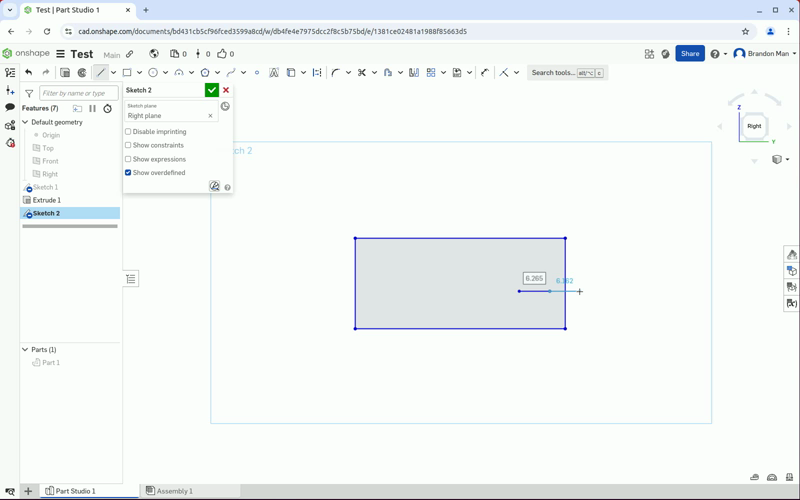
mouse_move(549, 244)
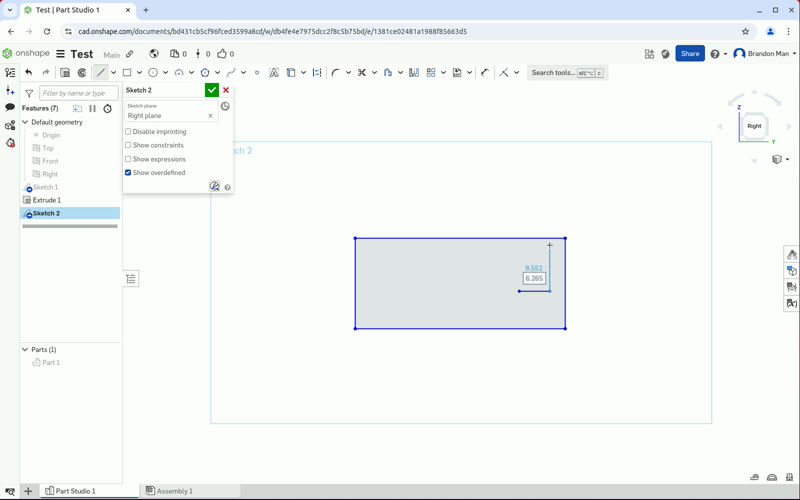
click(549, 244)
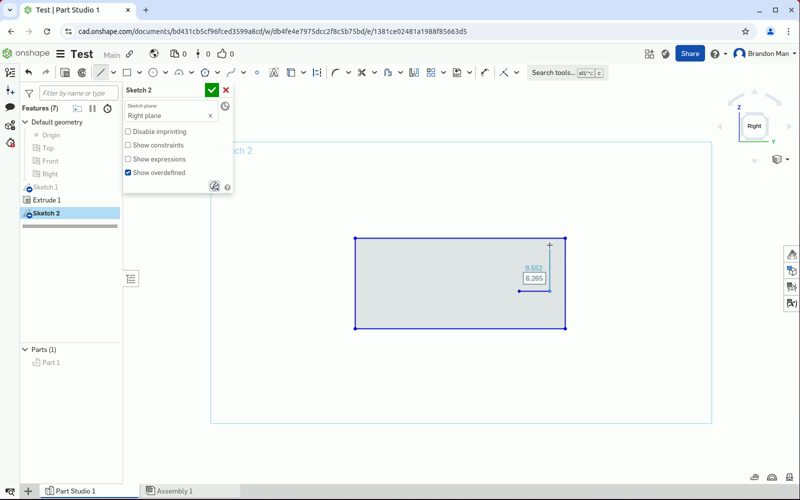
key_up(shift)
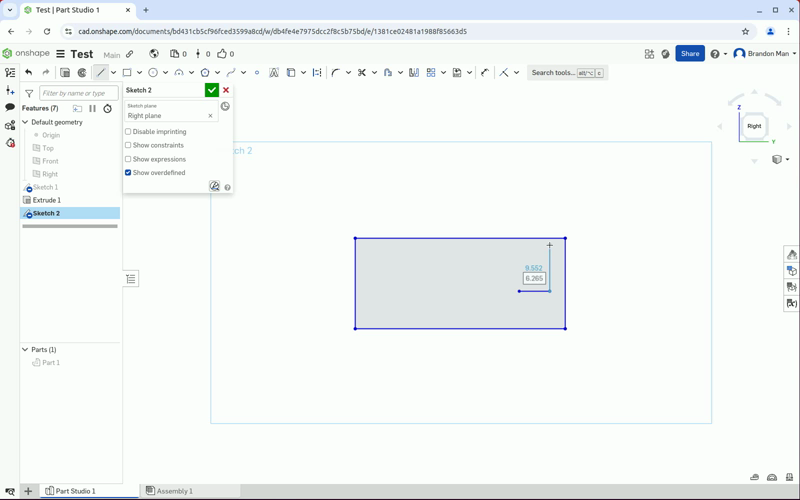
key_down(shift)
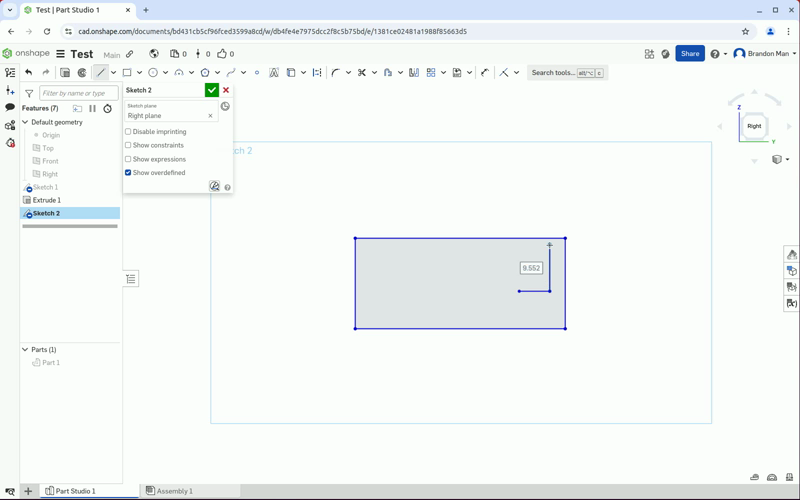
mouse_move(579, 244)
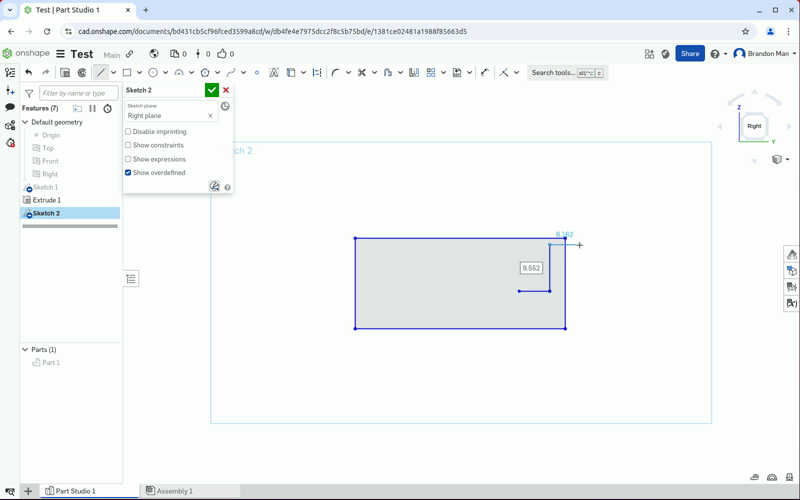
mouse_move(519, 244)
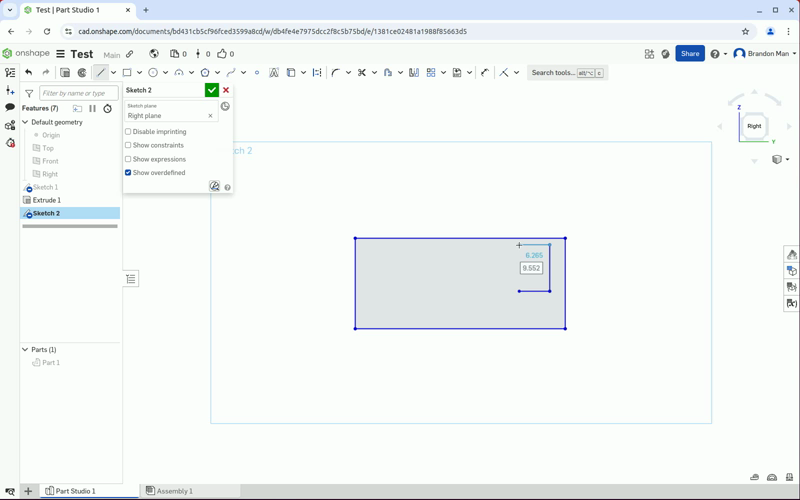
click(519, 244)
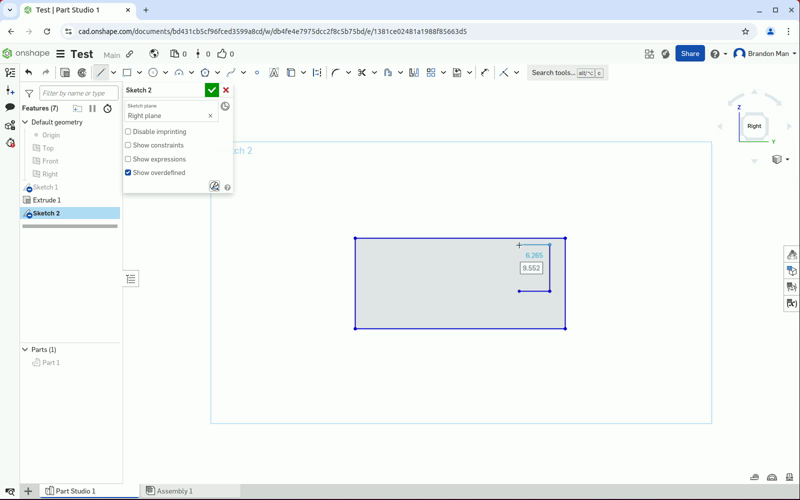
key_up(shift)
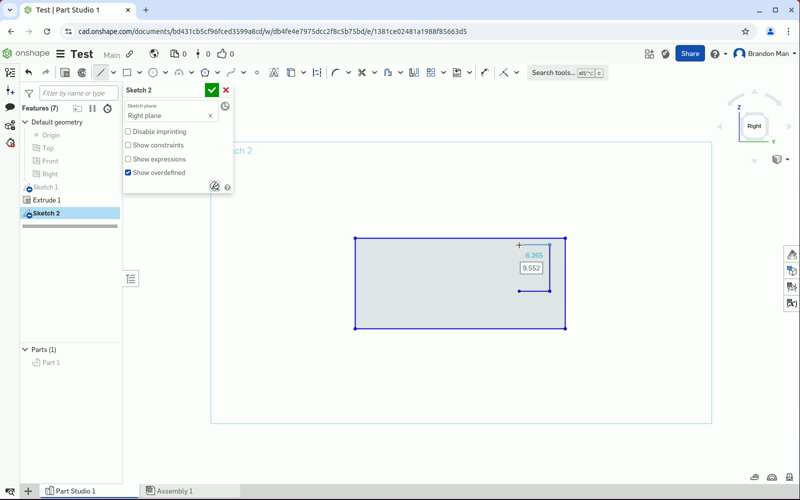
mouse_move(549, 244)
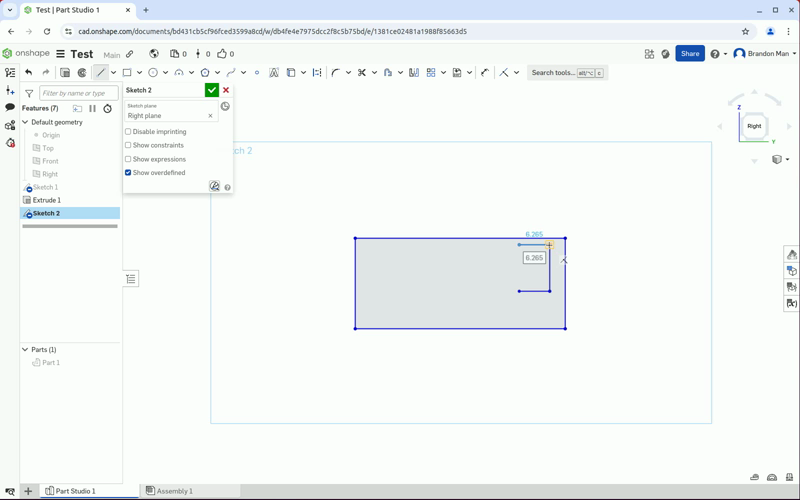
key_down(shift)
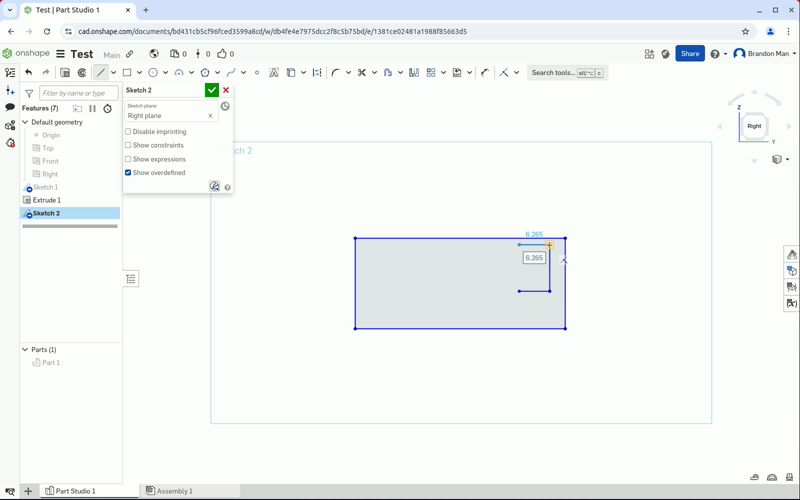
mouse_move(519, 291)
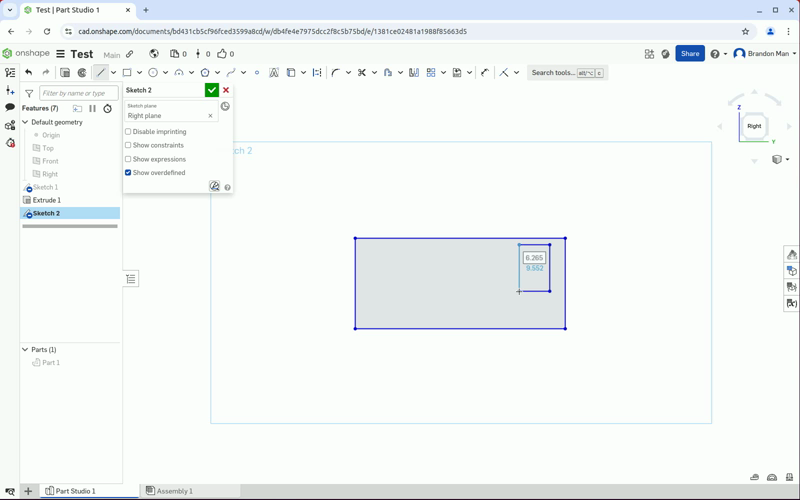
key_up(shift)
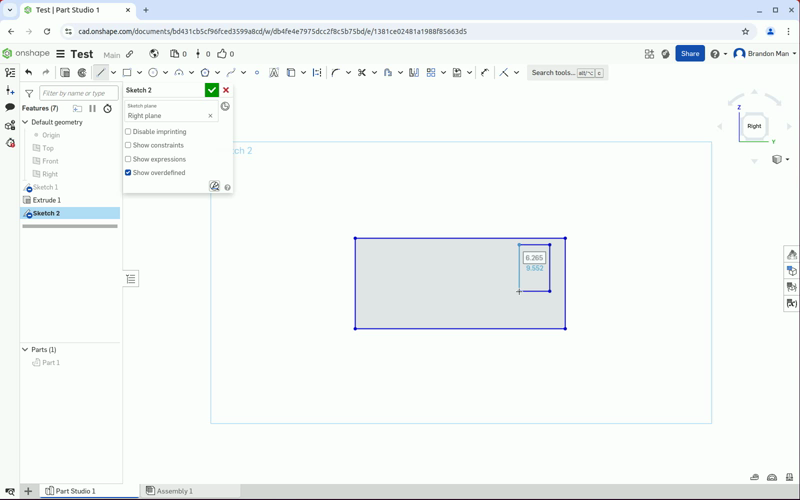
click(519, 291)
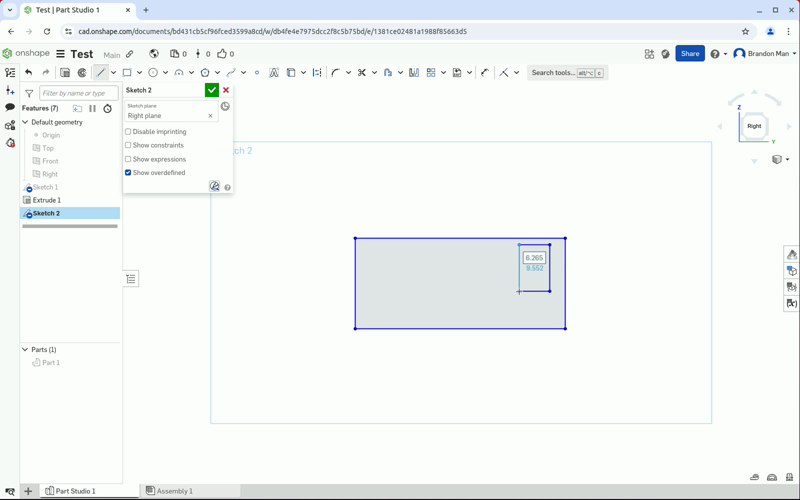
key(esc)
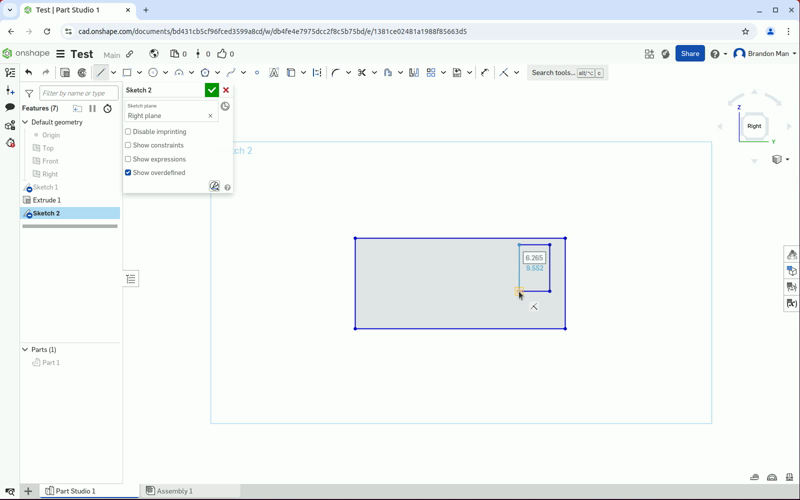
mouse_move(386, 283)
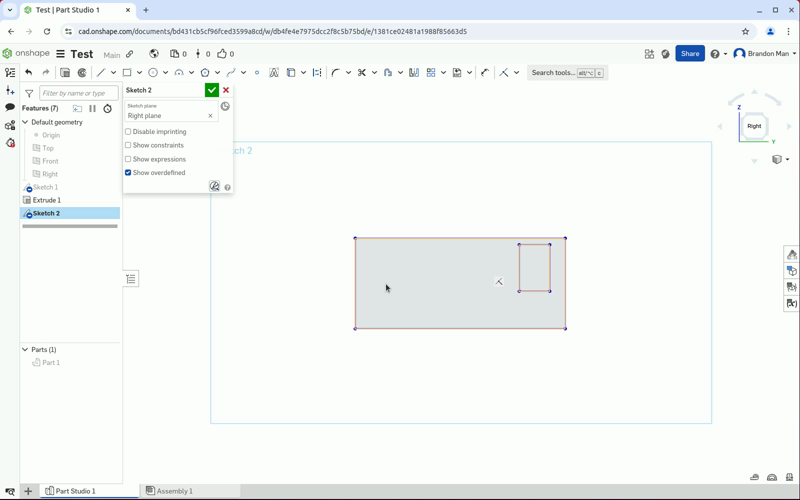
click(386, 283)
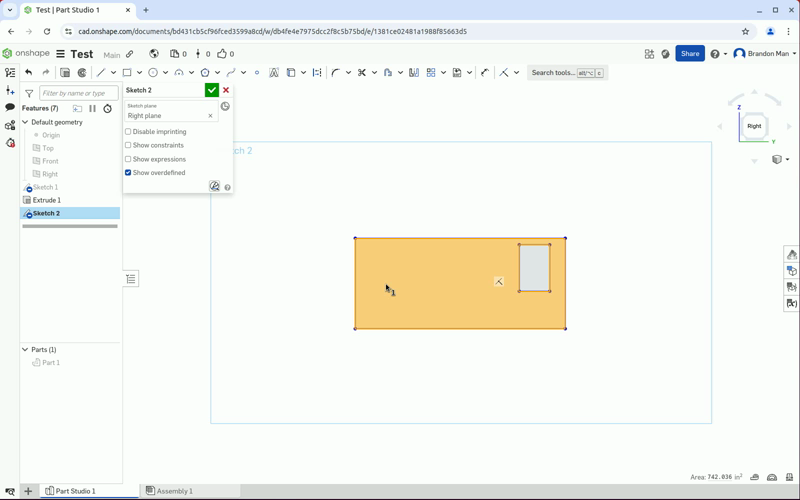
mouse_move(73, 352)
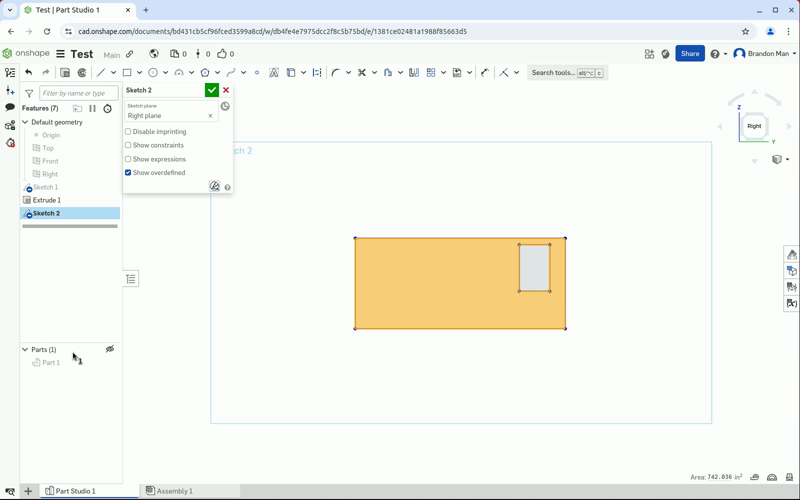
key(shift+y)
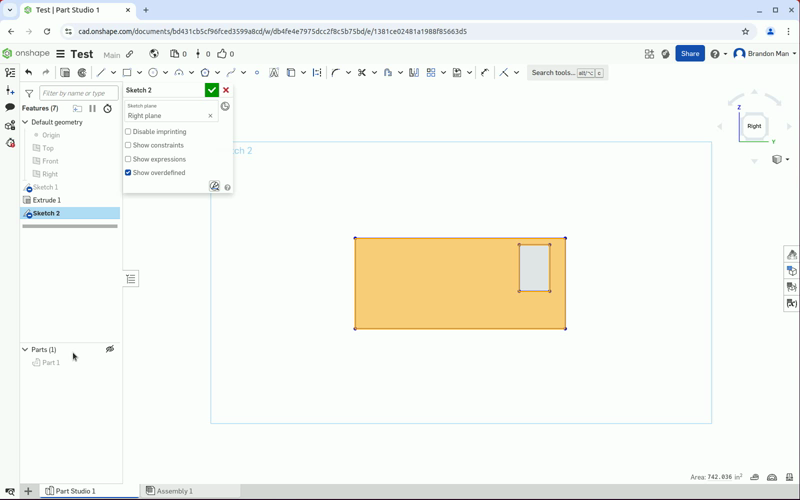
key(shift+e)
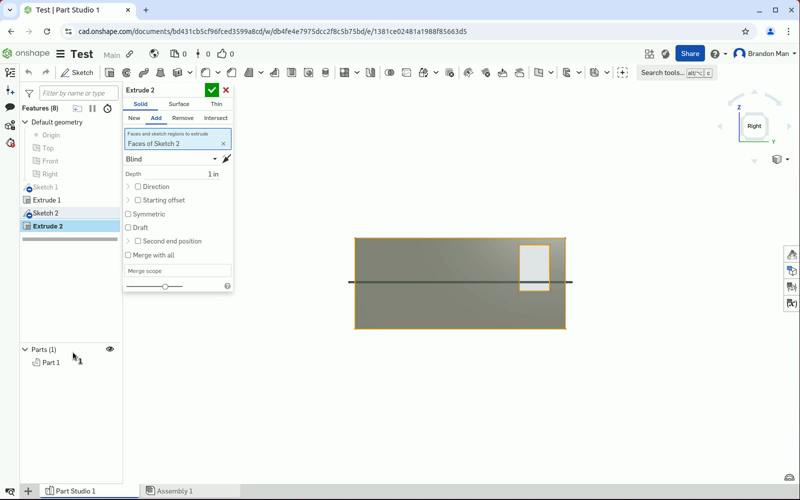
mouse_move(143, 106)
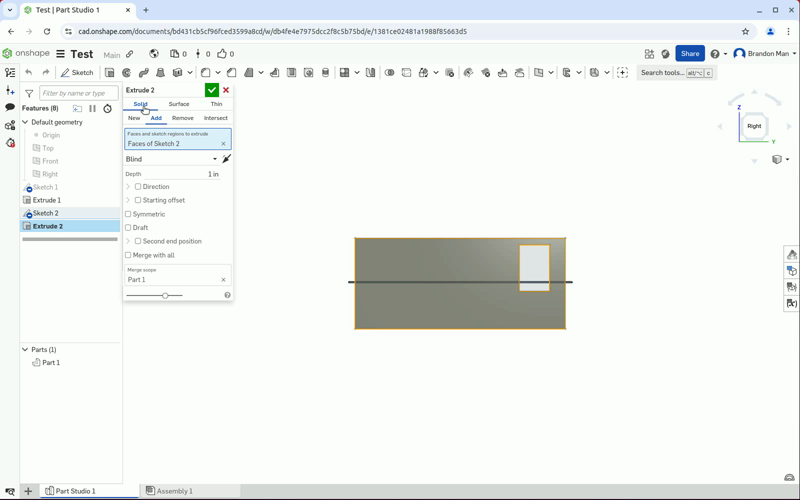
click(143, 106)
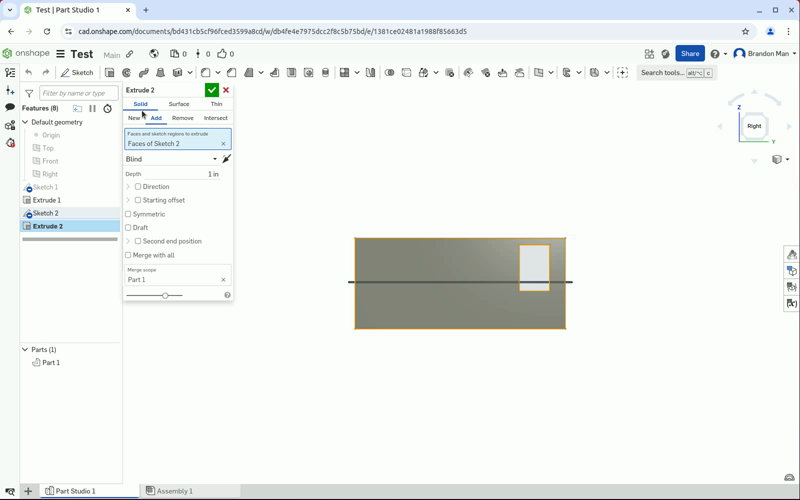
mouse_move(137, 120)
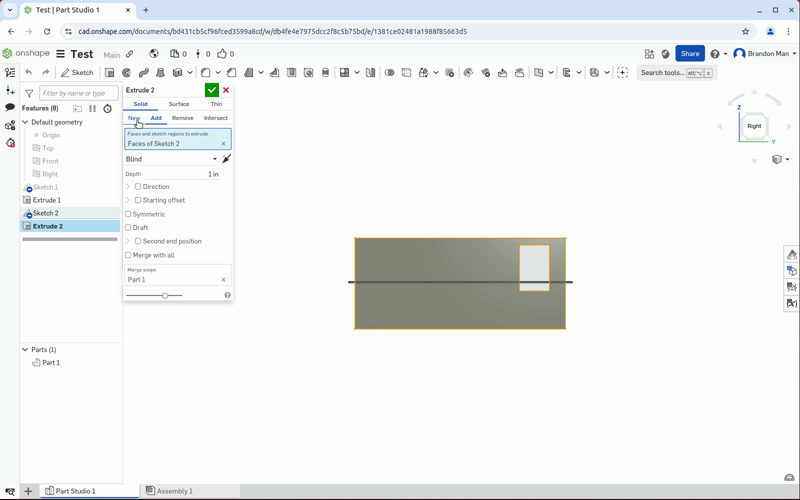
click(137, 120)
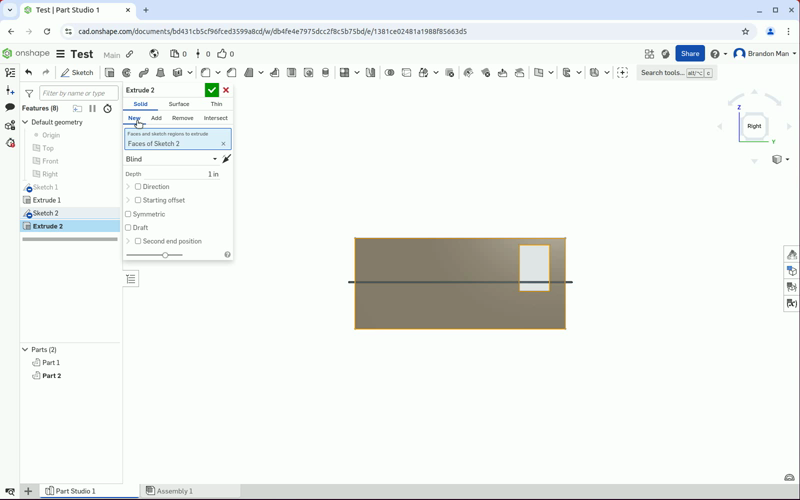
key(tab, 4)
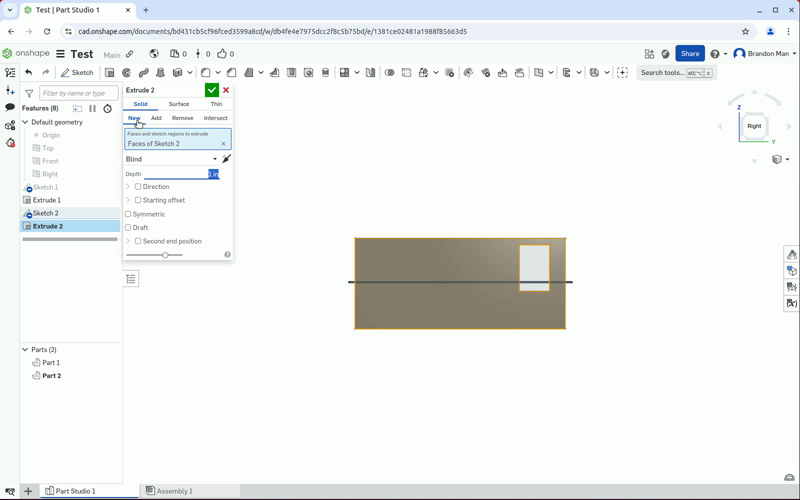
text(1.444)
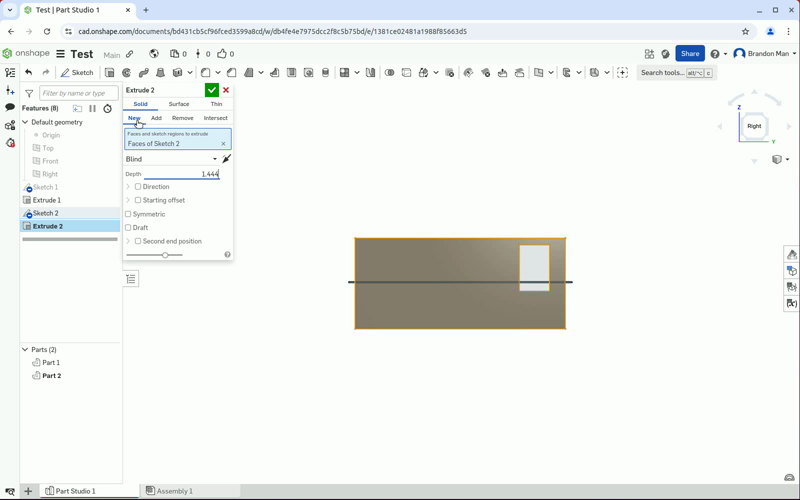
key(enter)
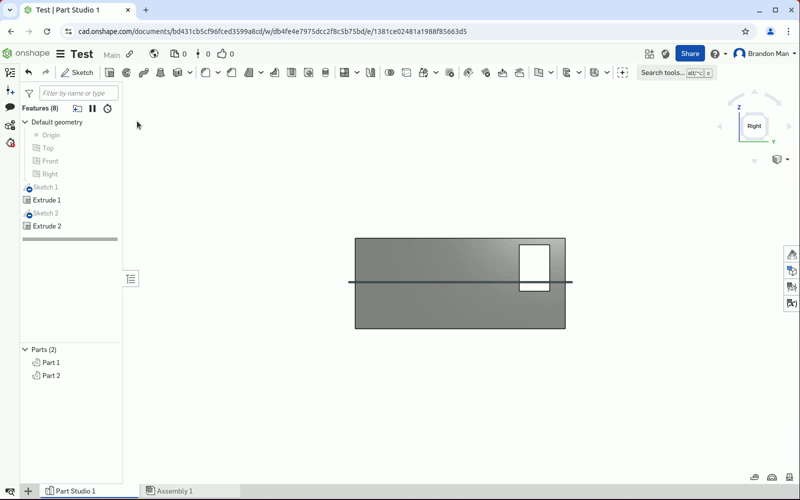
key(shift+h)
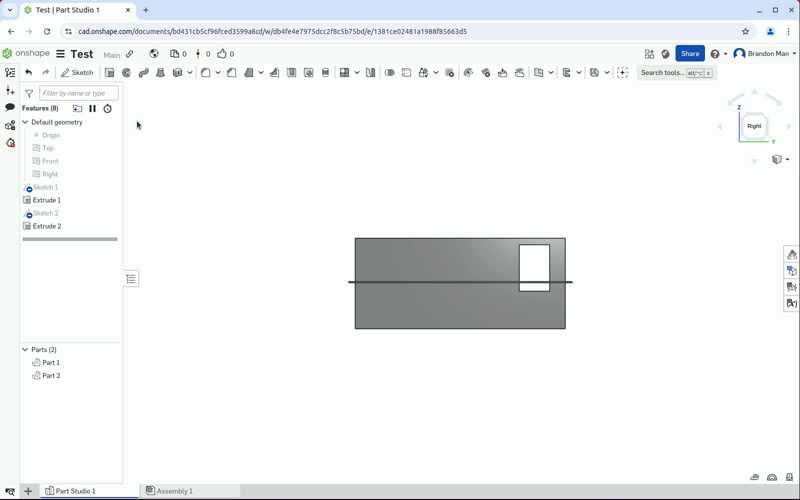
key(shift+h)
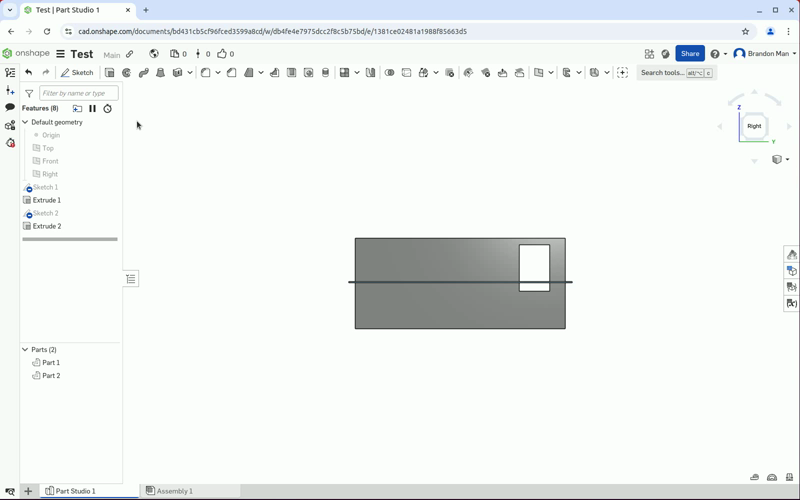
mouse_move(73, 189)
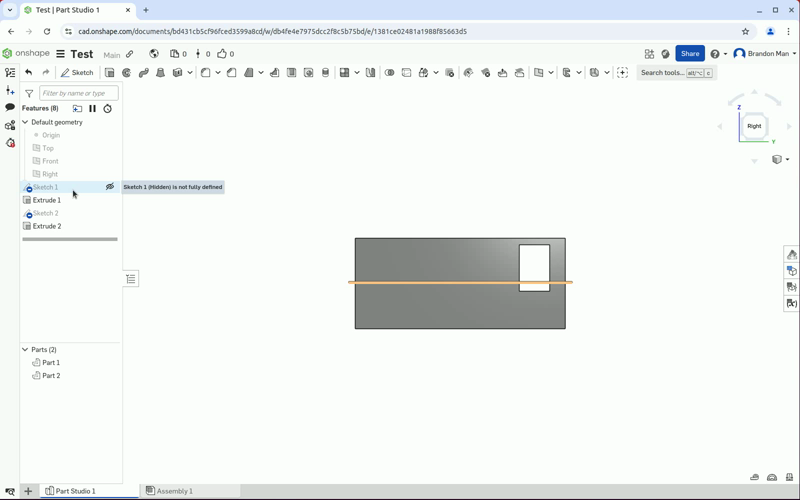
click(73, 189)
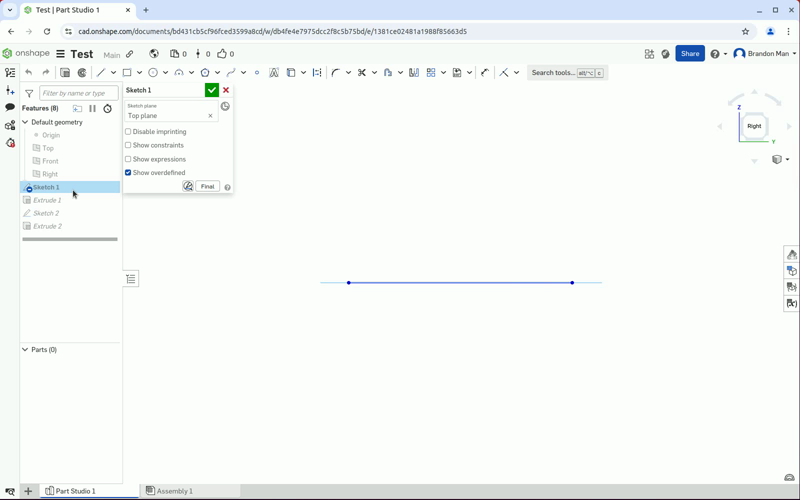
mouse_move(229, 92)
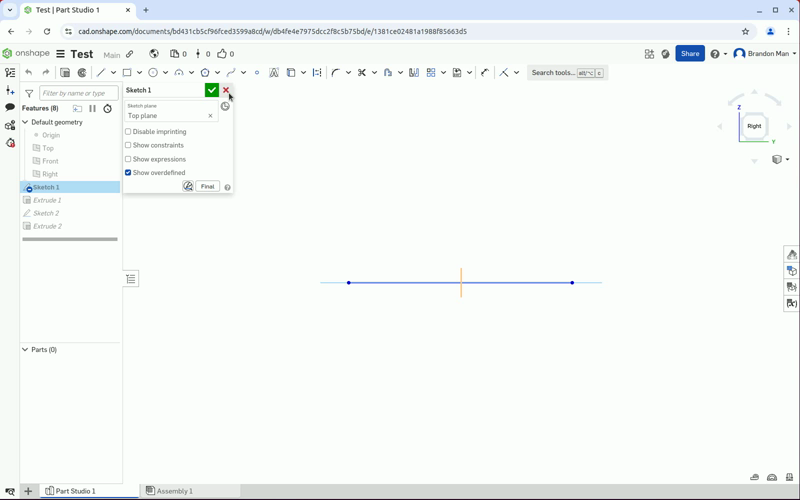
click(229, 92)
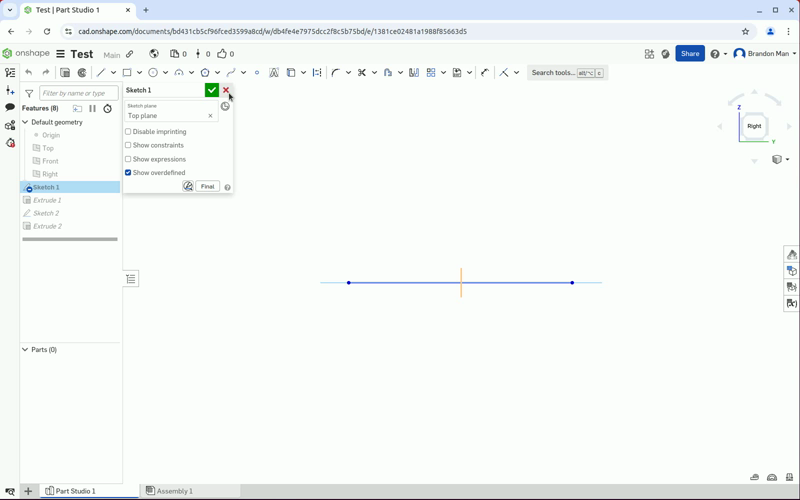
mouse_move(73, 352)
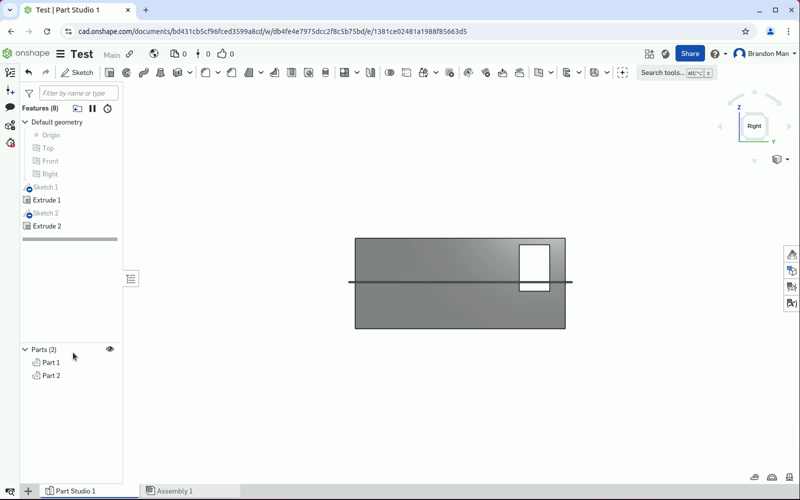
key(y)
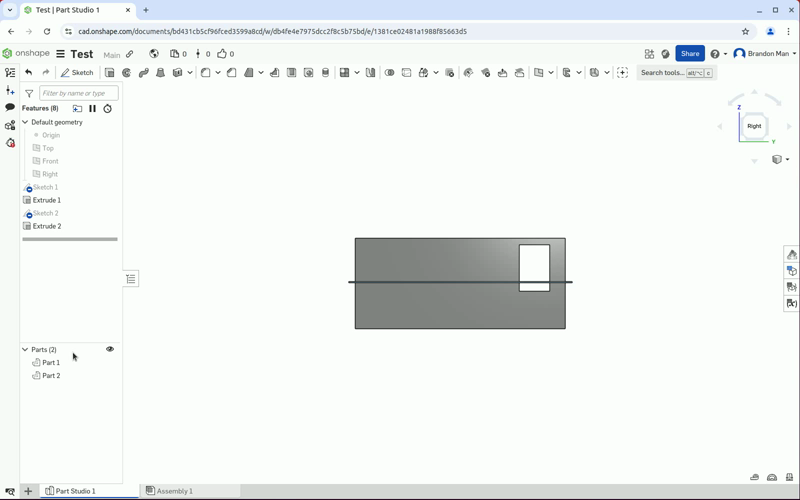
key(shift+p)
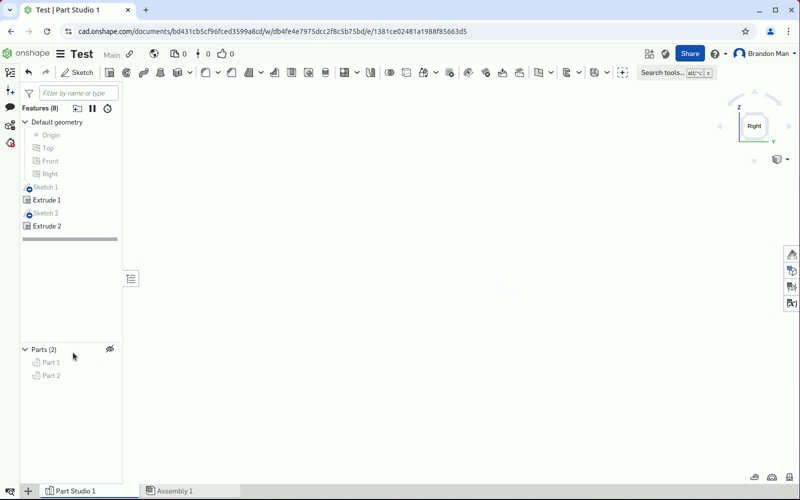
key(space)
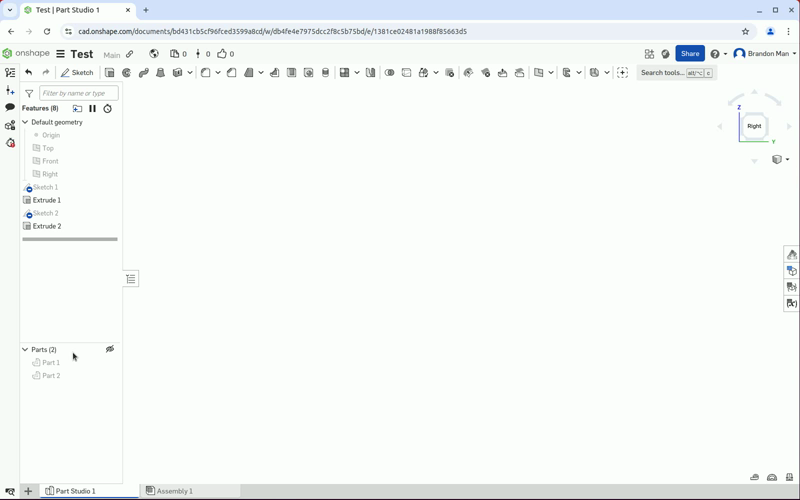
key_down(shift)
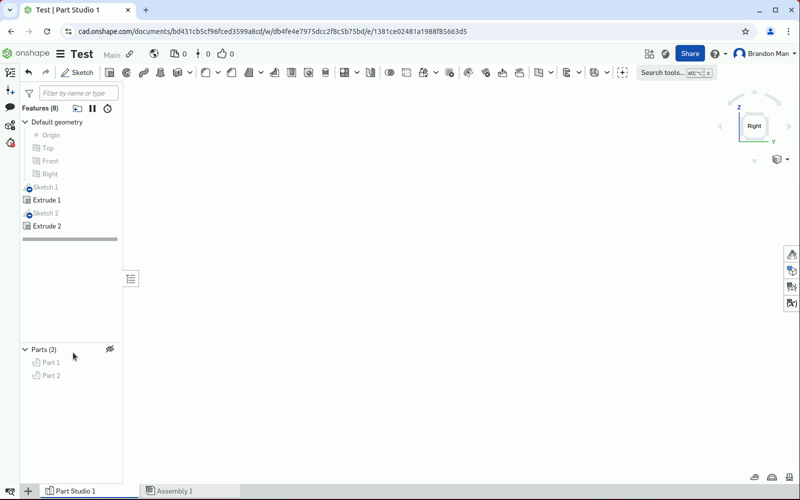
key(right)
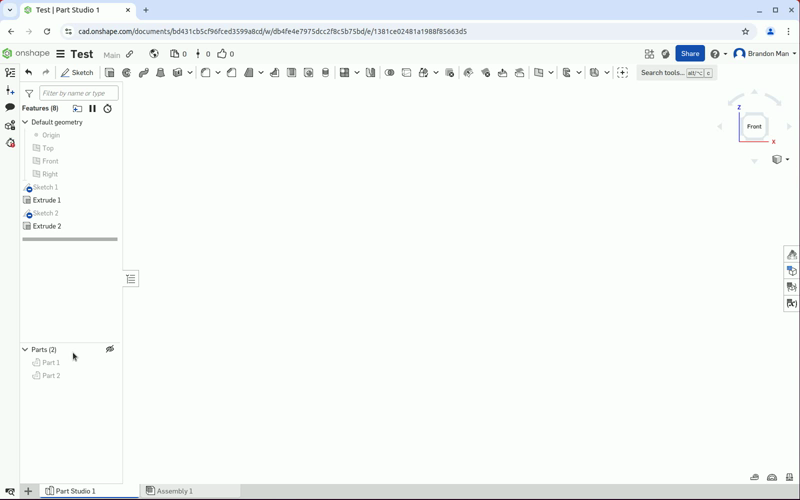
key_up(shift)
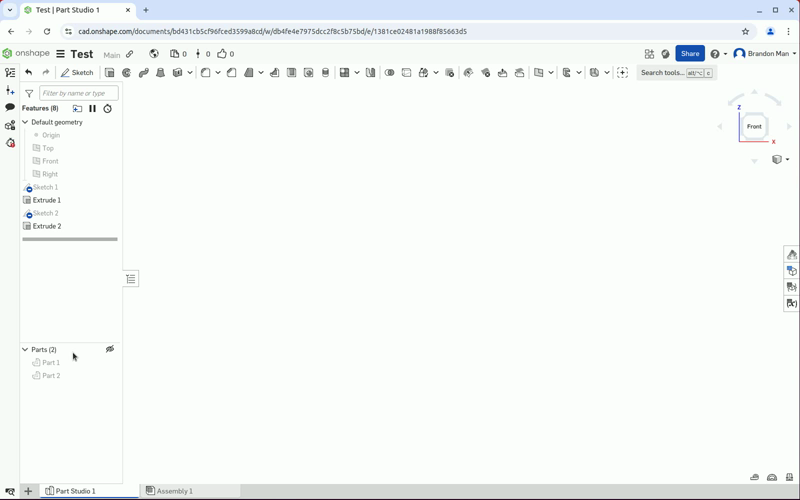
mouse_move(73, 352)
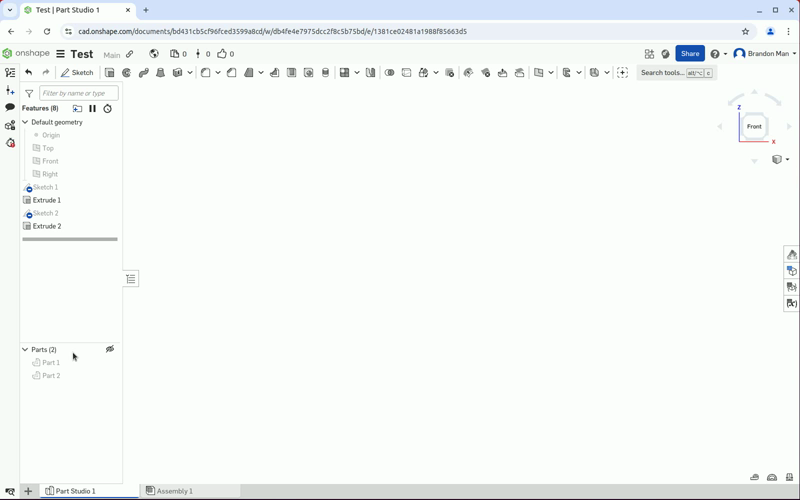
key(shift+y)
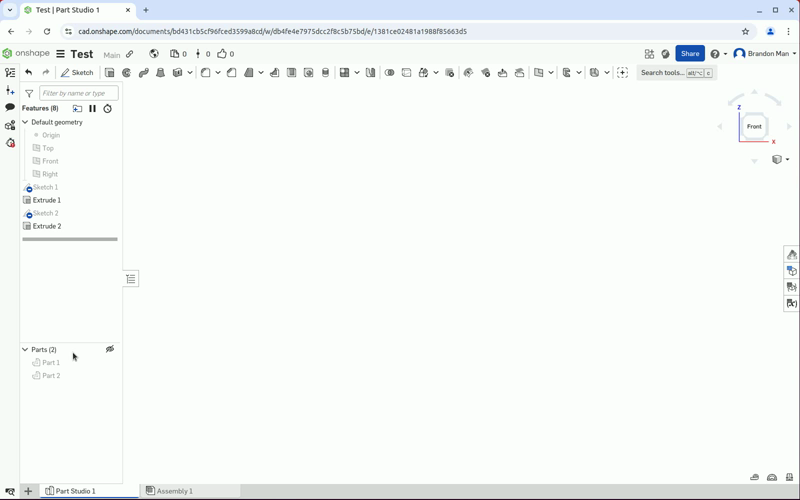
key(shift+s)
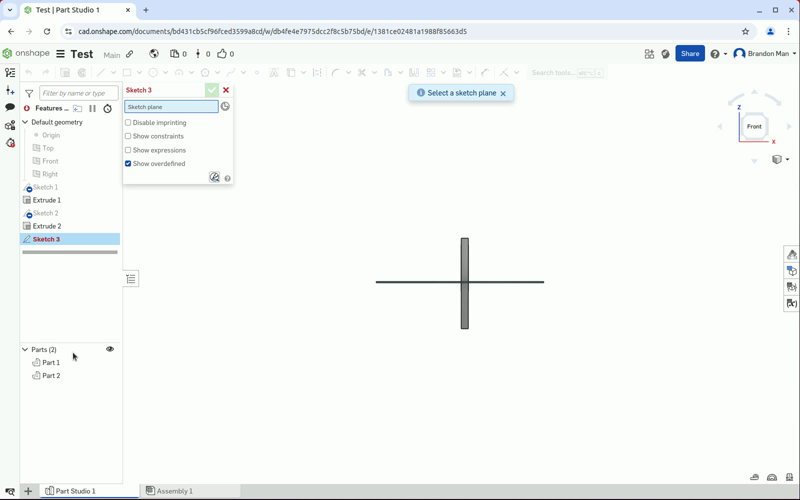
mouse_move(73, 163)
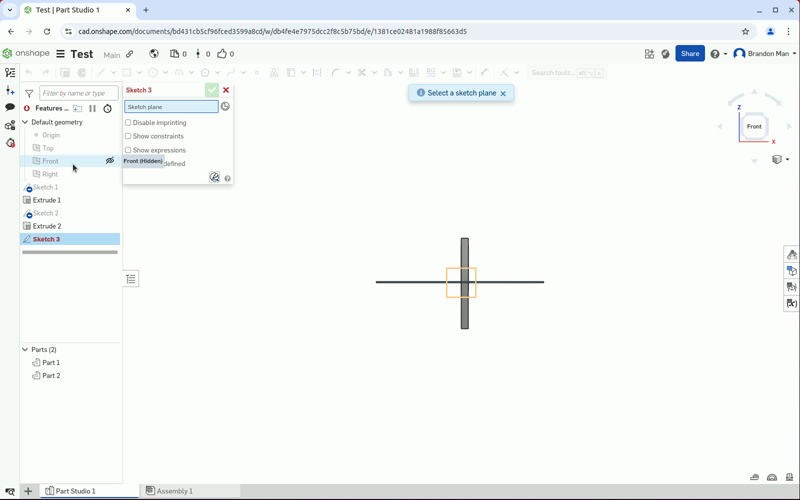
click(73, 163)
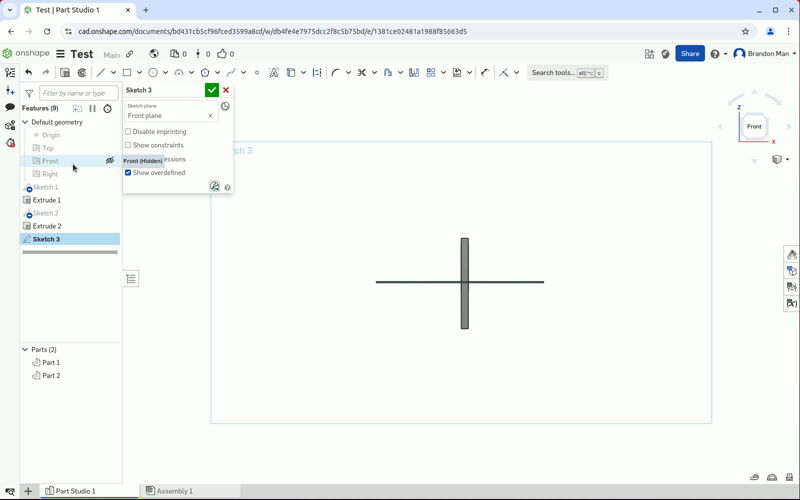
mouse_move(73, 352)
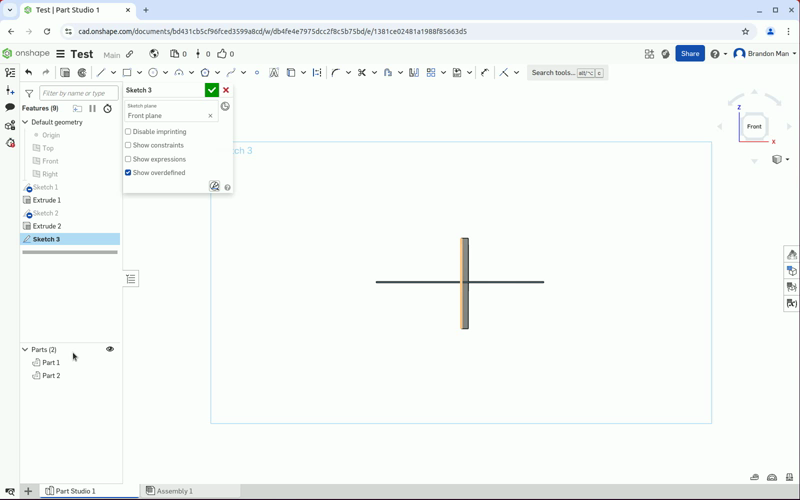
key(y)
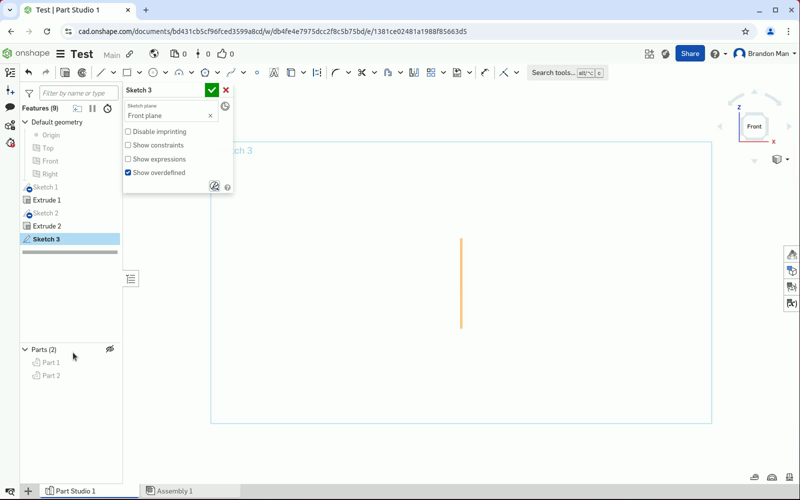
key(l)
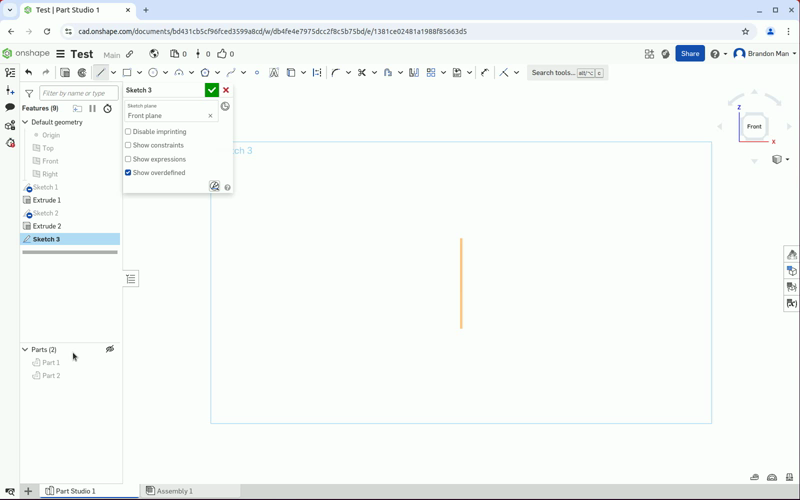
key_down(shift)
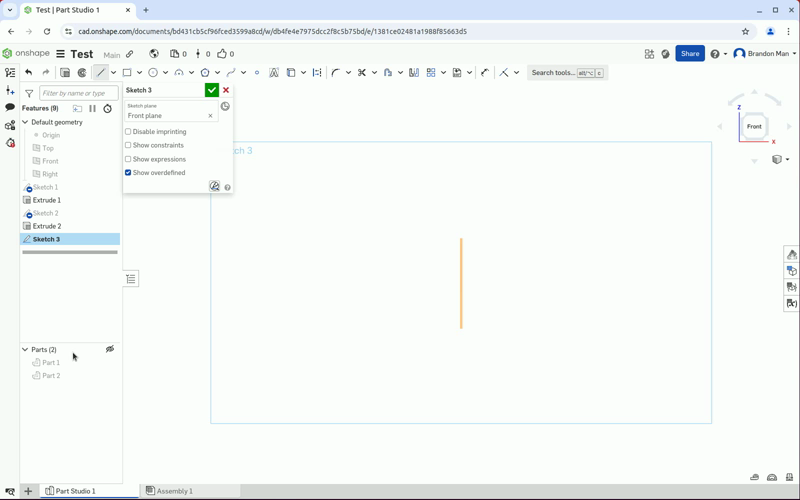
mouse_move(383, 319)
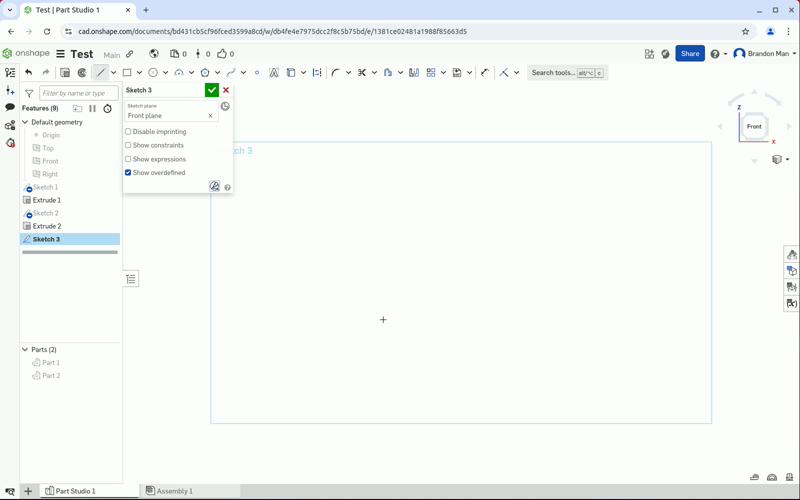
click(383, 319)
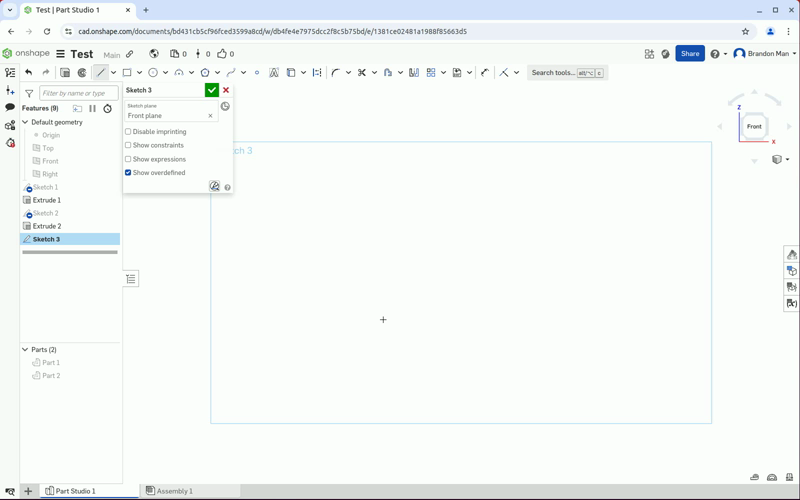
key_up(shift)
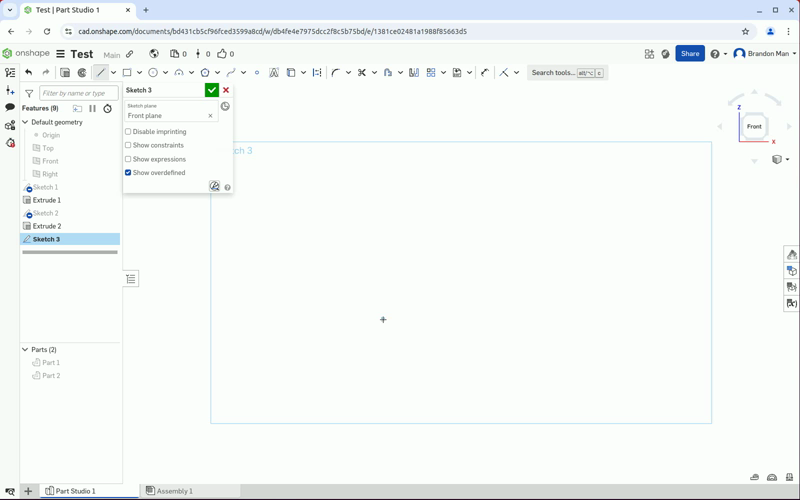
key_down(shift)
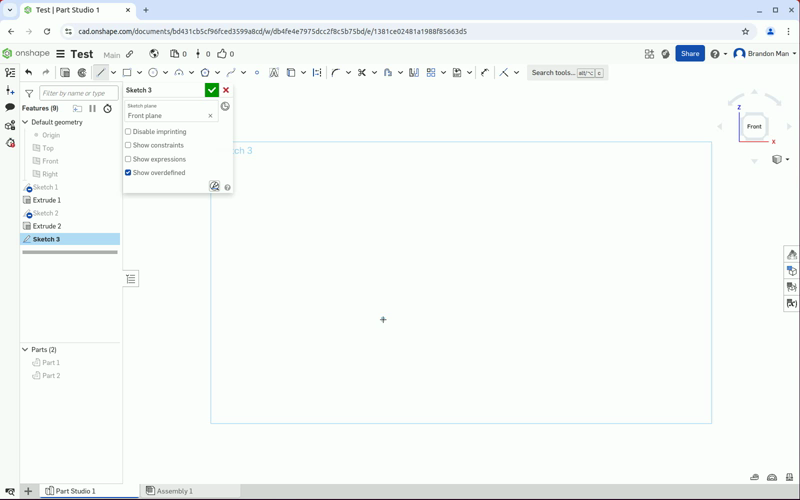
mouse_move(537, 319)
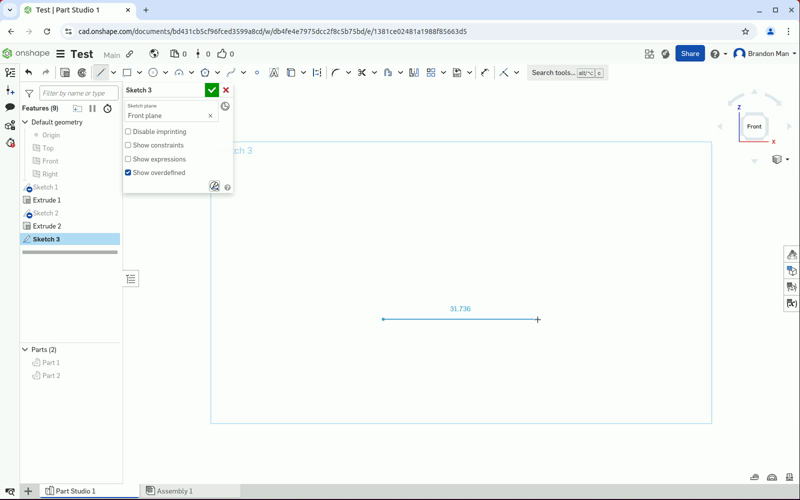
click(537, 319)
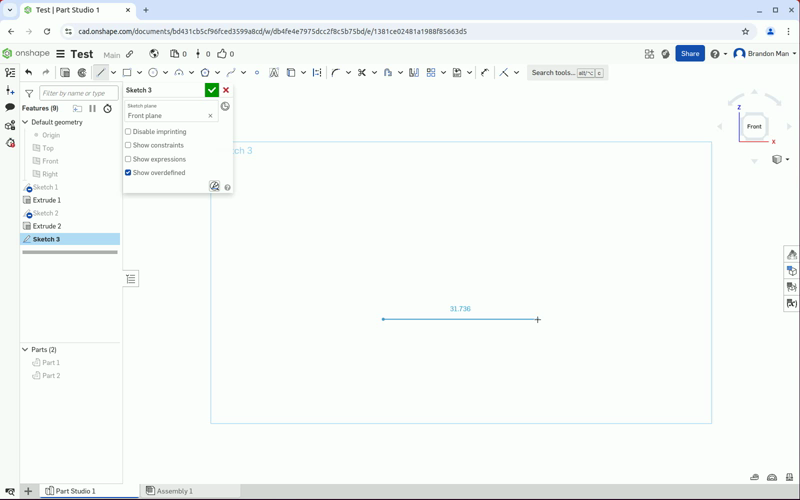
key_up(shift)
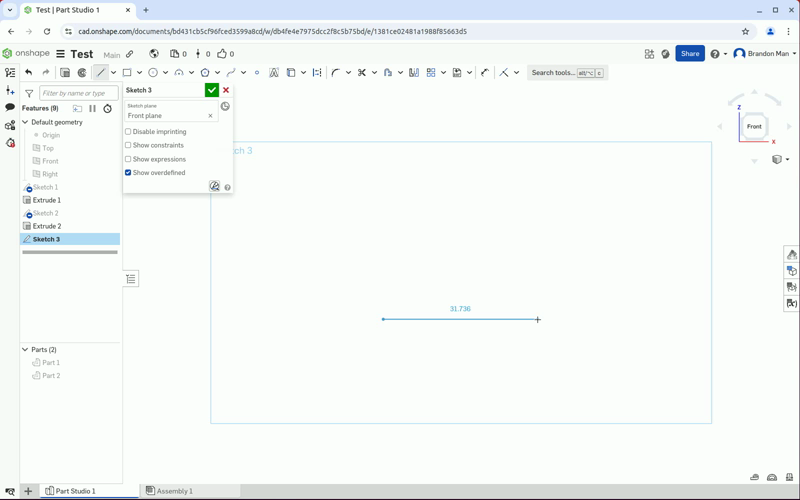
key_down(shift)
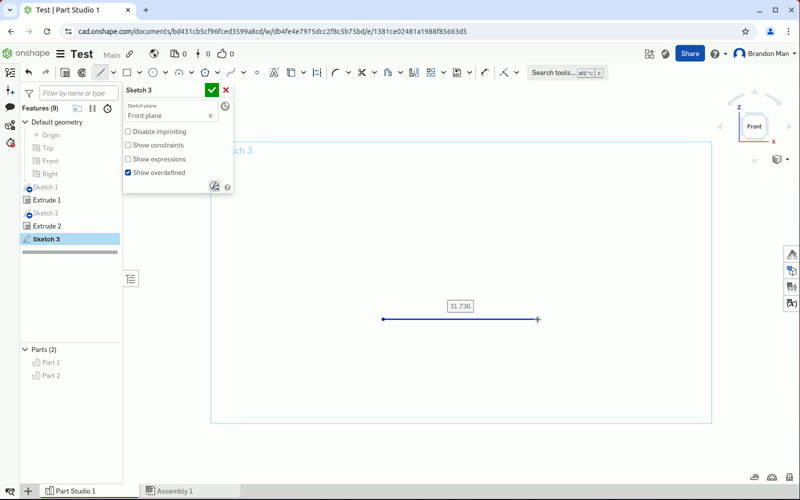
mouse_move(537, 228)
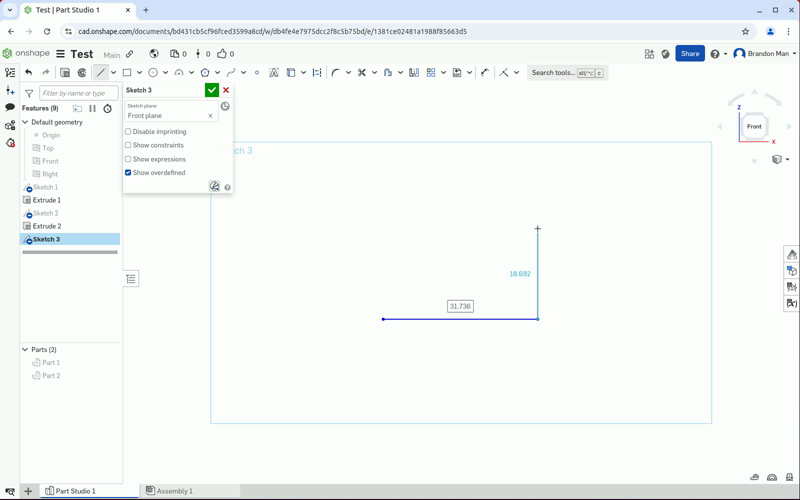
click(537, 228)
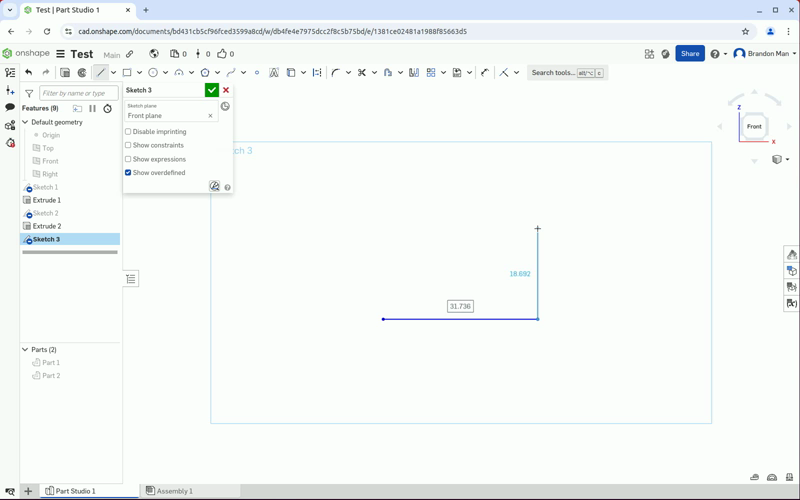
key_up(shift)
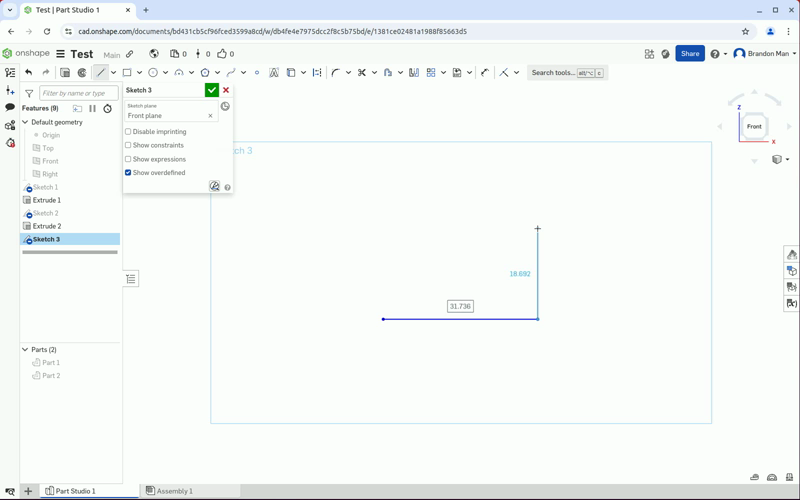
key_down(shift)
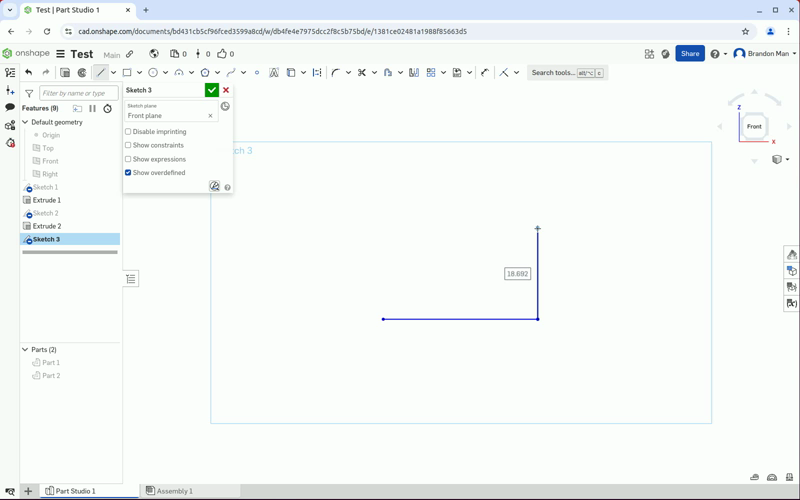
mouse_move(567, 228)
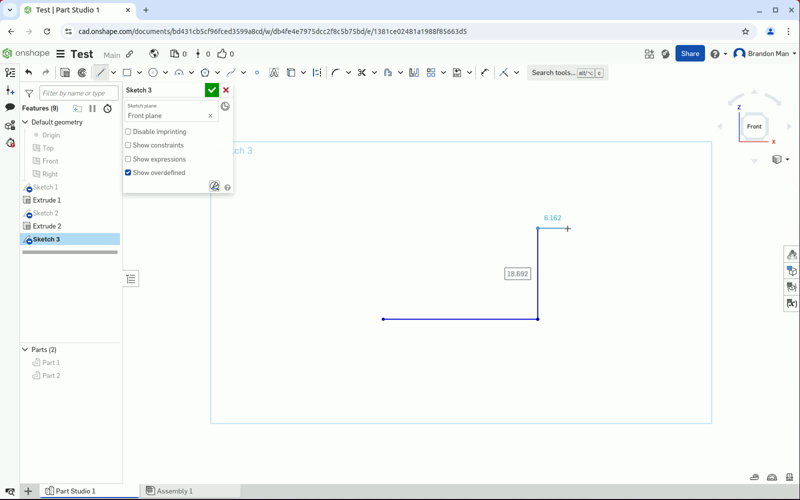
mouse_move(480, 216)
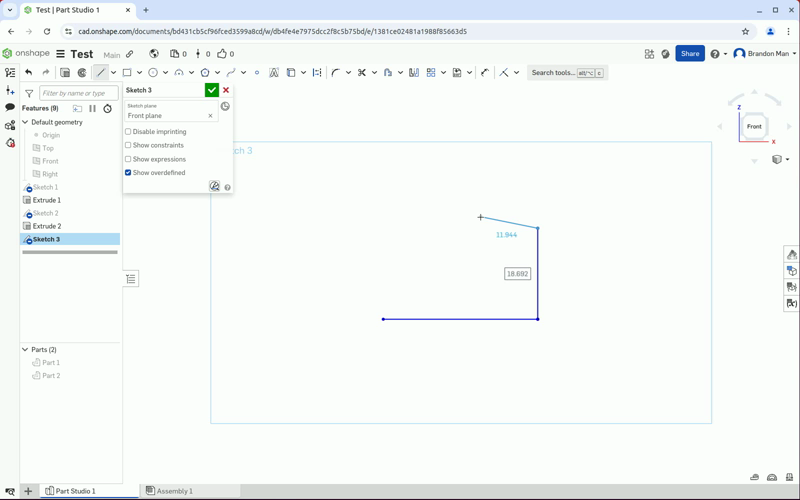
click(480, 216)
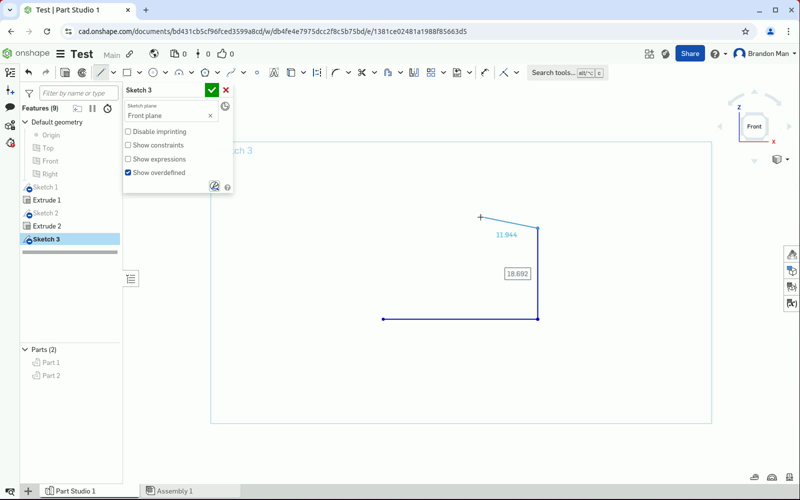
key_up(shift)
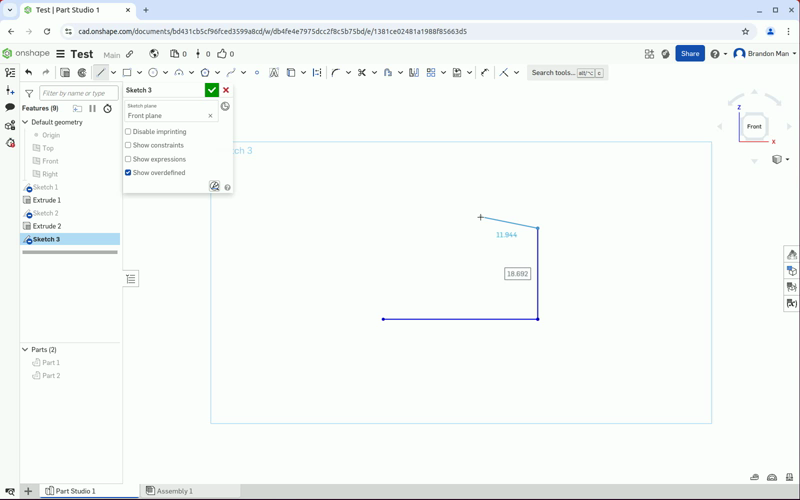
key_down(shift)
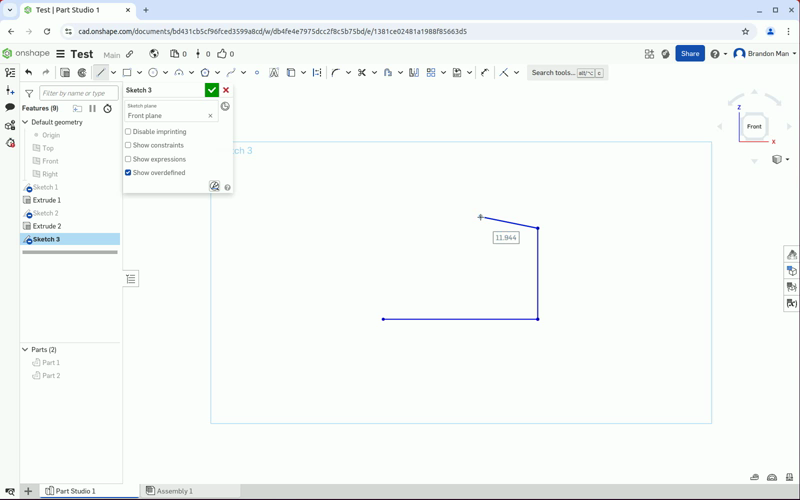
mouse_move(510, 216)
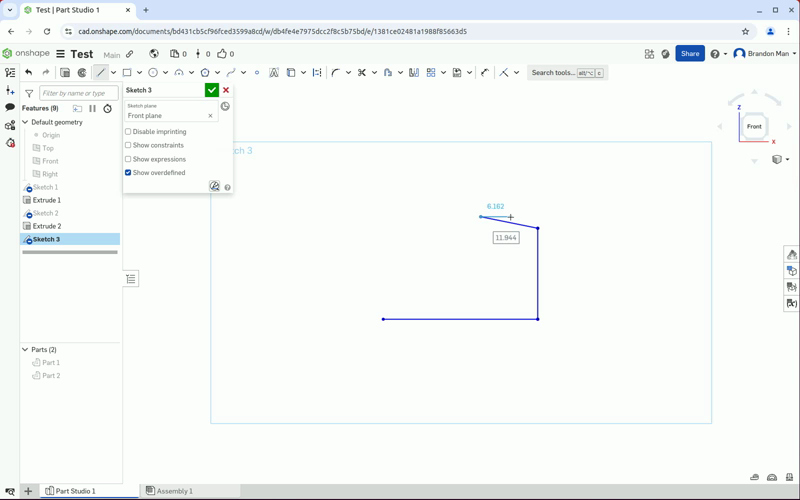
mouse_move(440, 216)
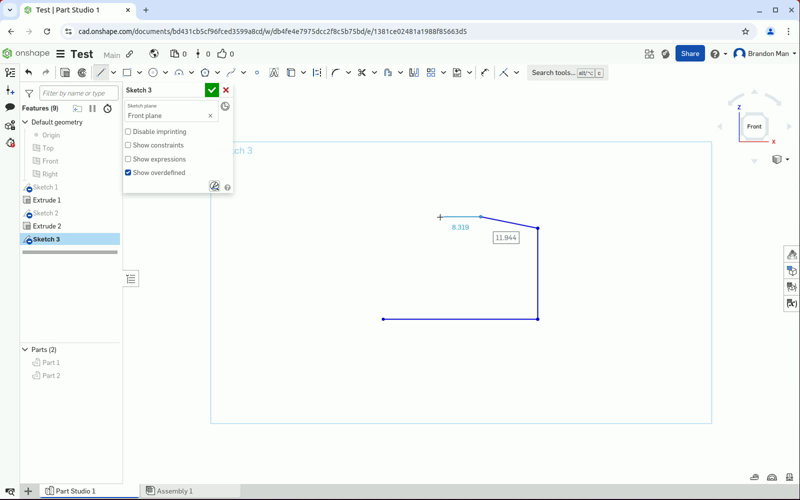
click(440, 216)
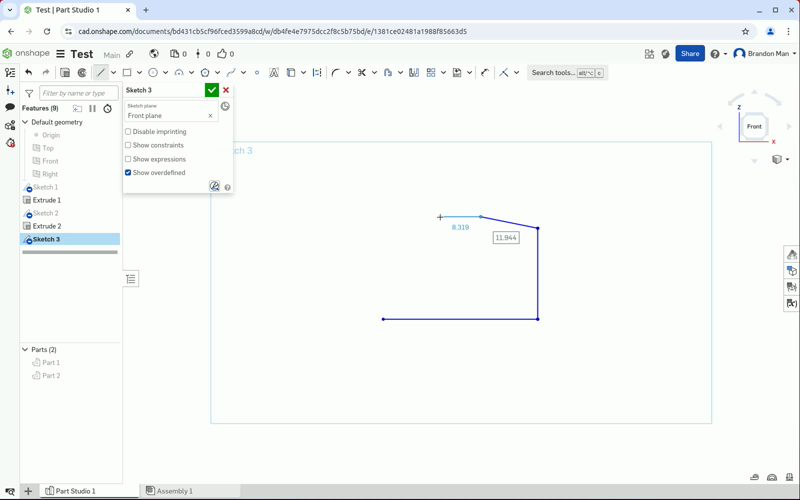
key_up(shift)
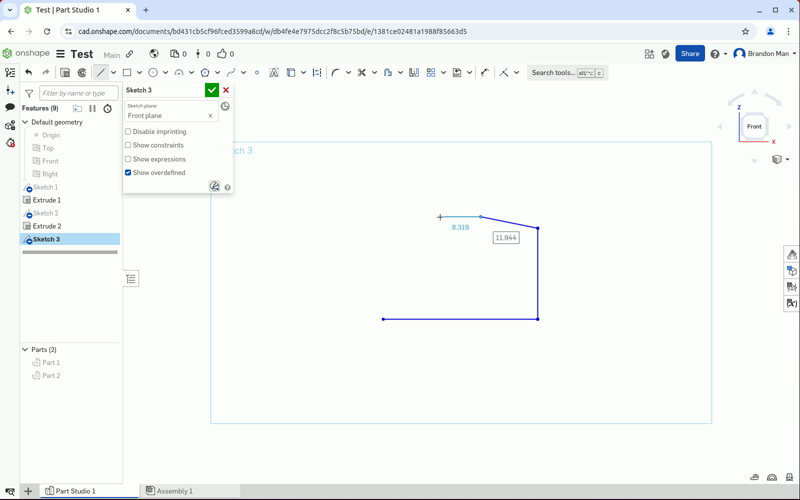
key_down(shift)
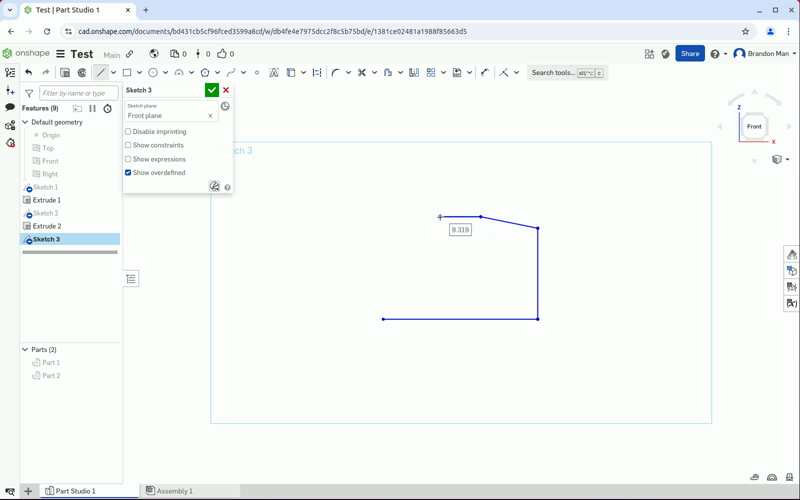
mouse_move(470, 216)
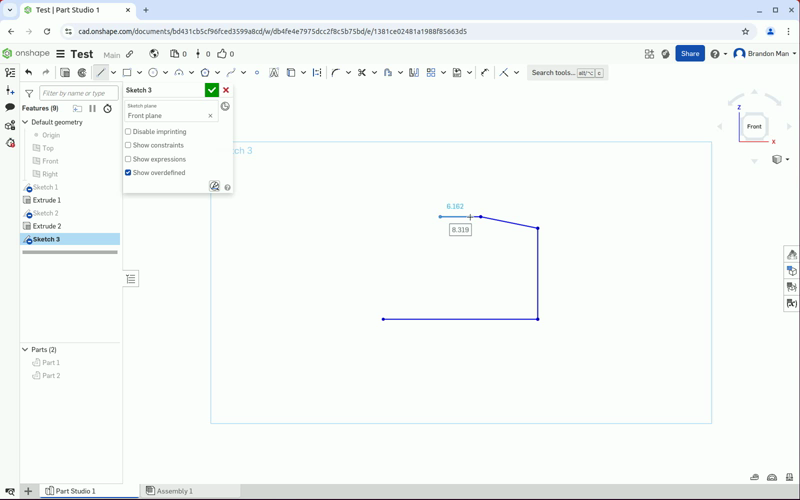
mouse_move(383, 229)
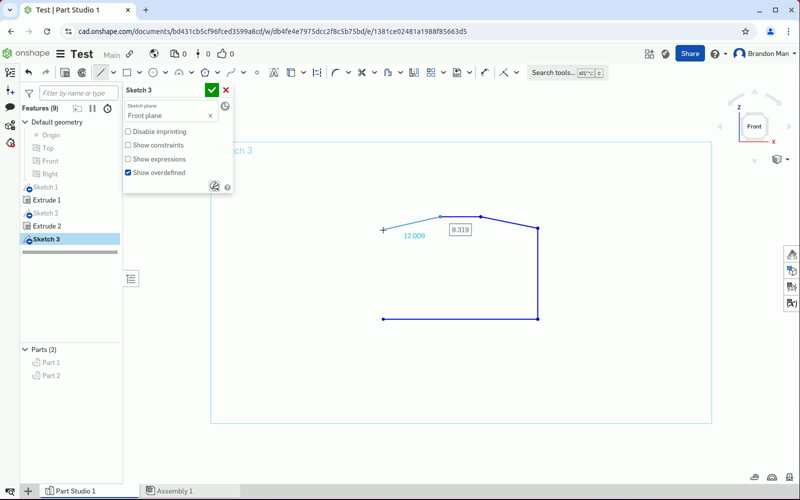
click(383, 229)
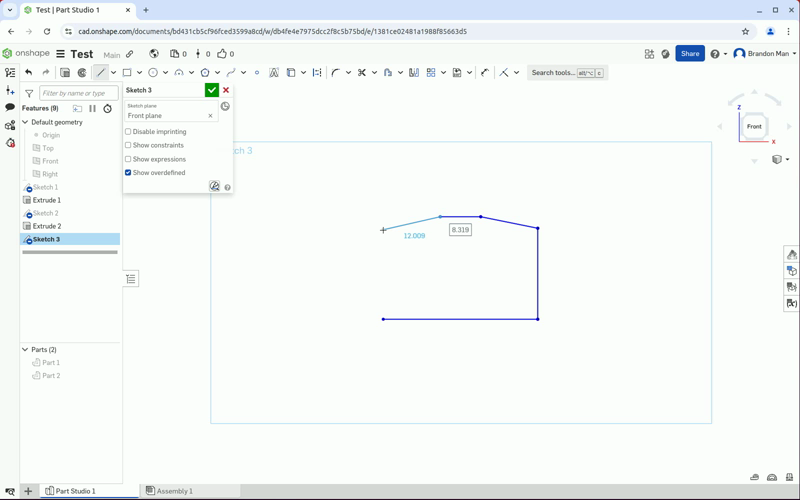
key_up(shift)
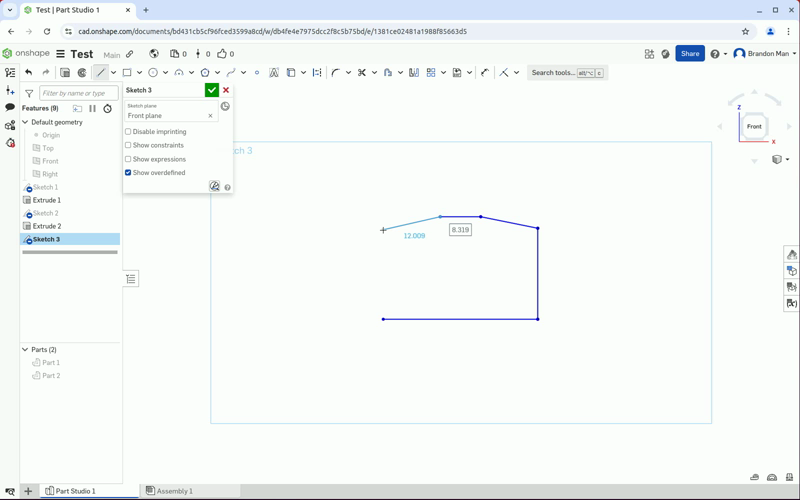
key_down(shift)
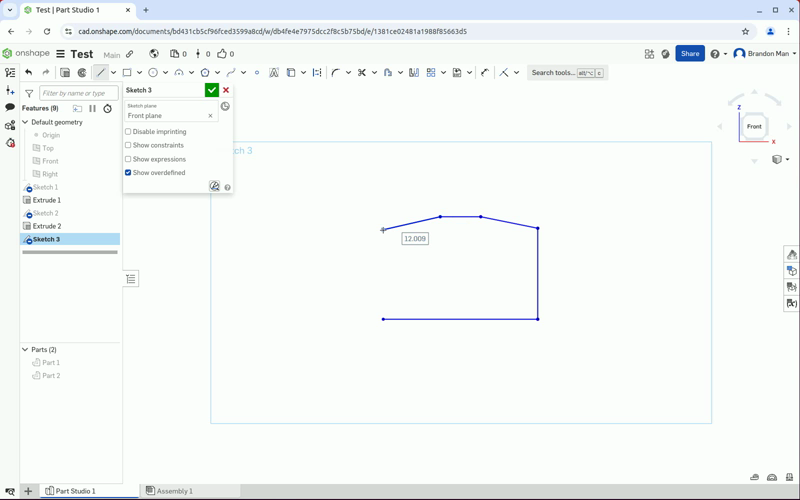
mouse_move(383, 319)
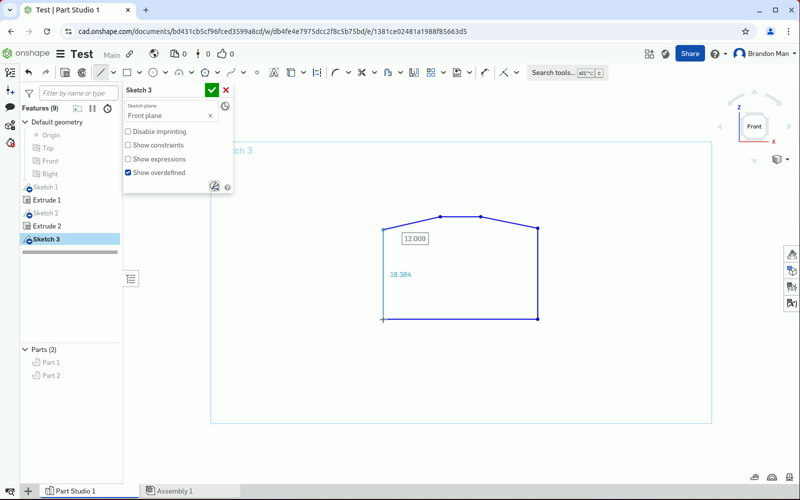
key_up(shift)
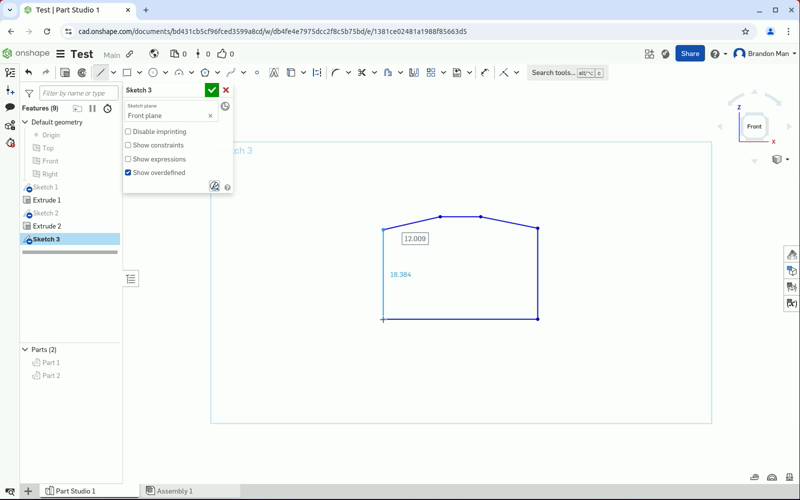
click(383, 319)
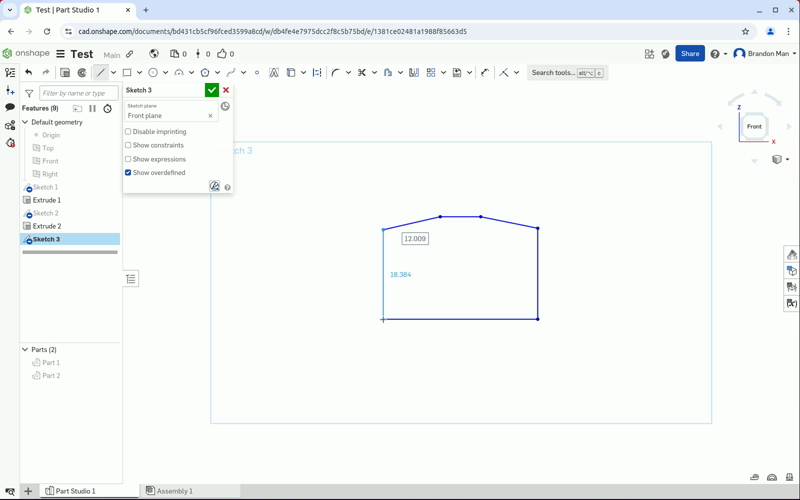
key(esc)
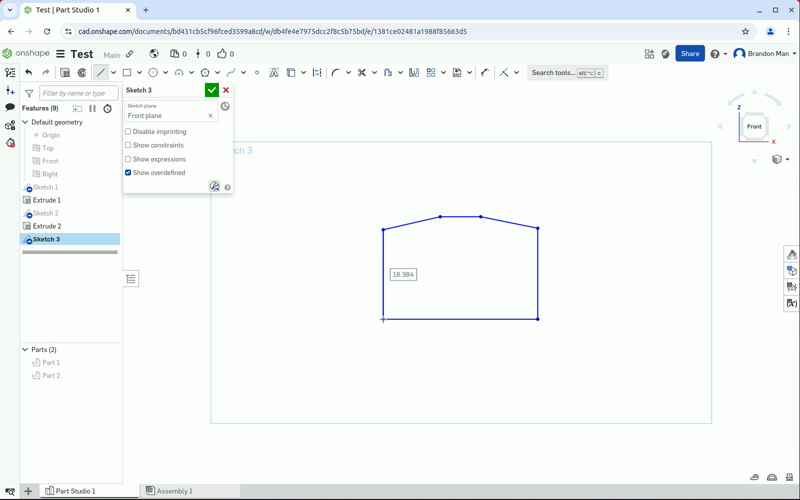
mouse_move(527, 300)
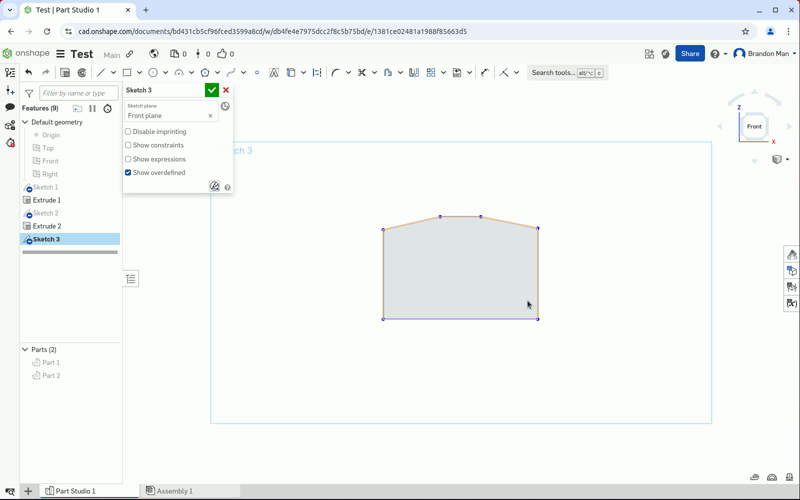
click(527, 300)
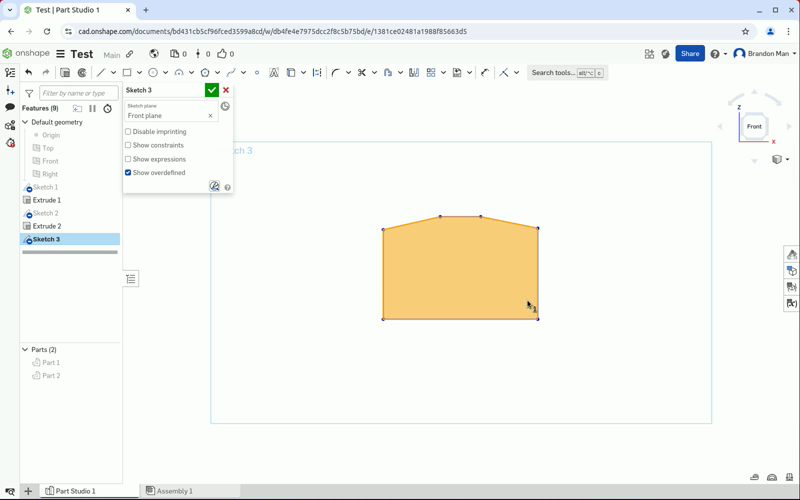
mouse_move(73, 352)
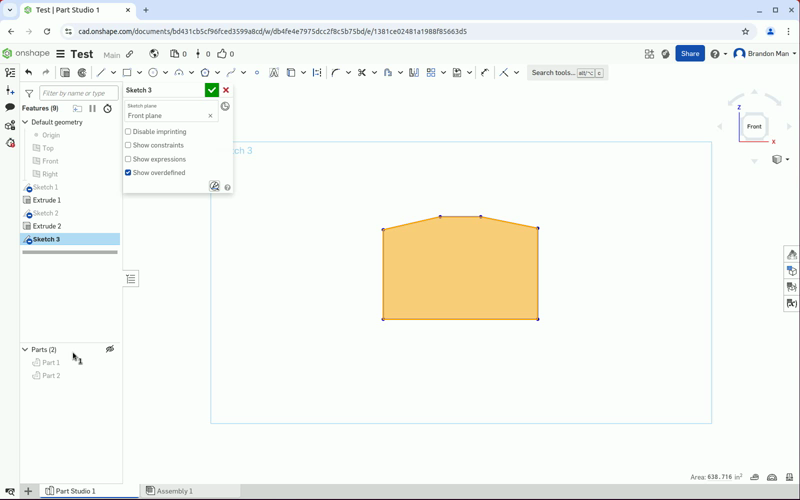
key(shift+y)
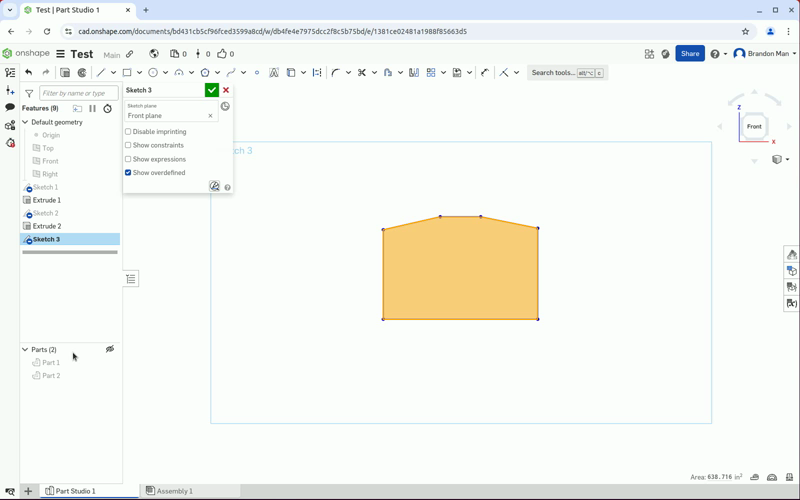
key(shift+e)
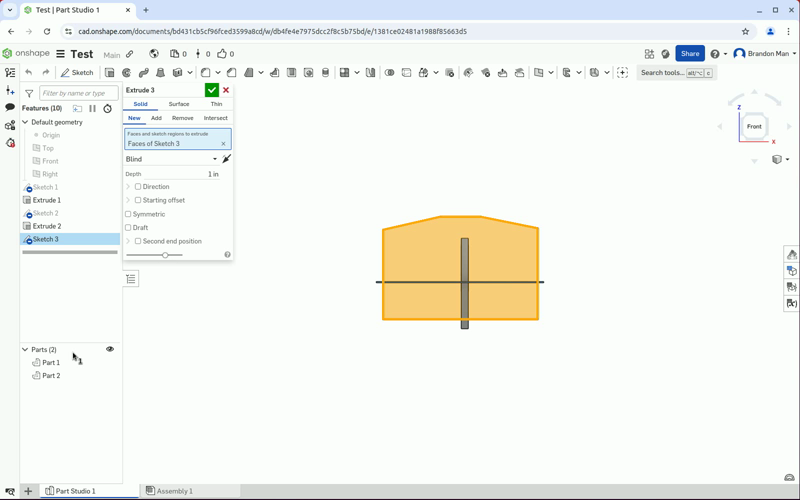
mouse_move(143, 106)
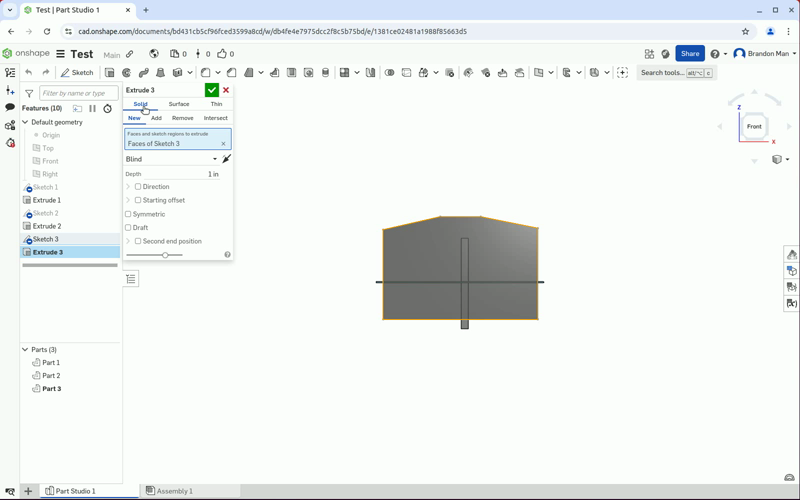
click(143, 106)
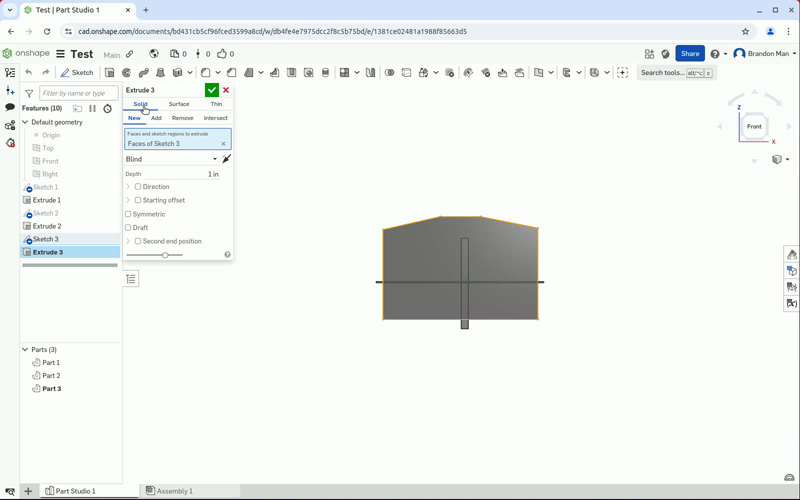
mouse_move(137, 120)
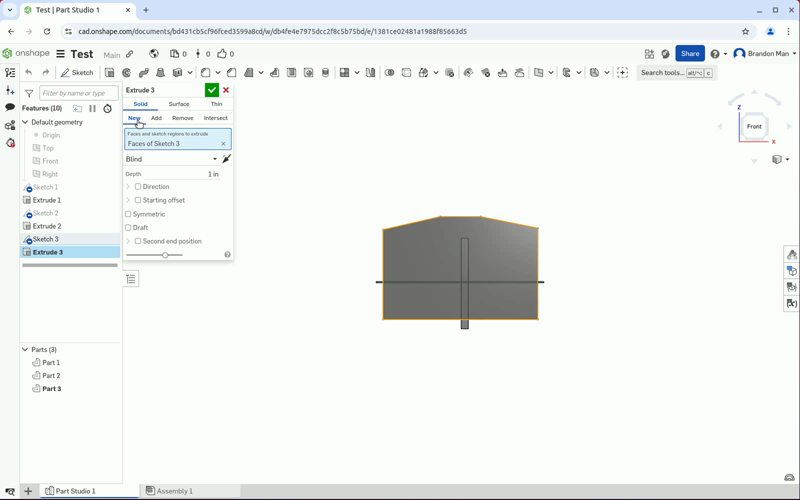
click(137, 120)
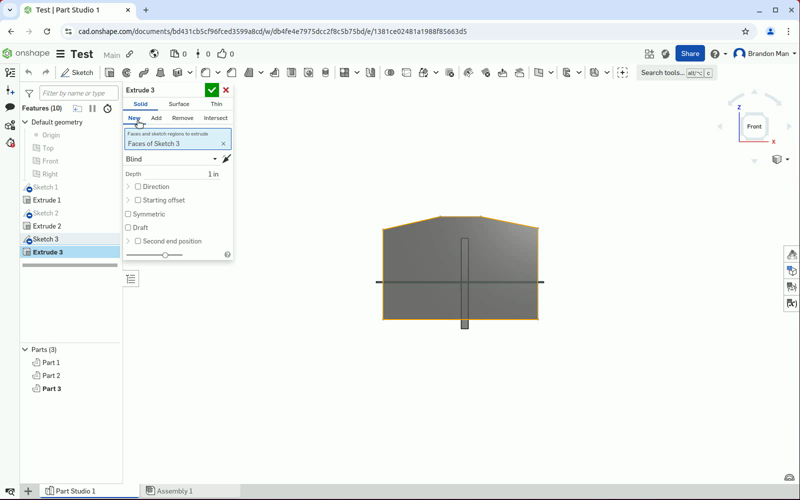
key(tab, 4)
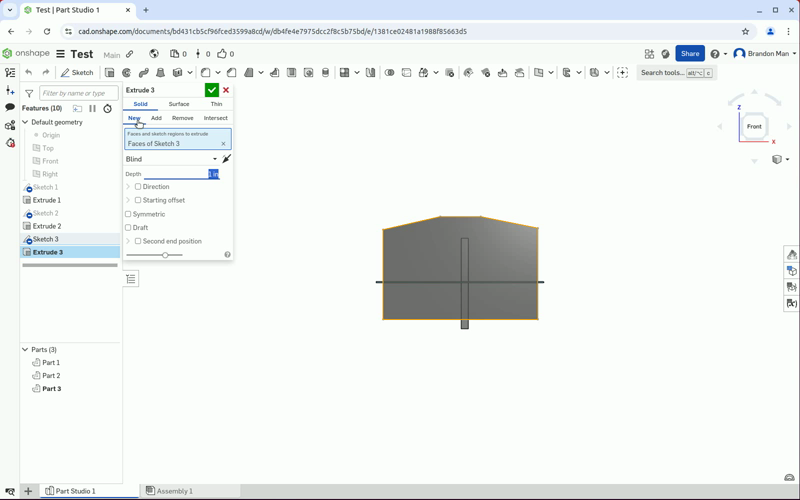
text(1.444)
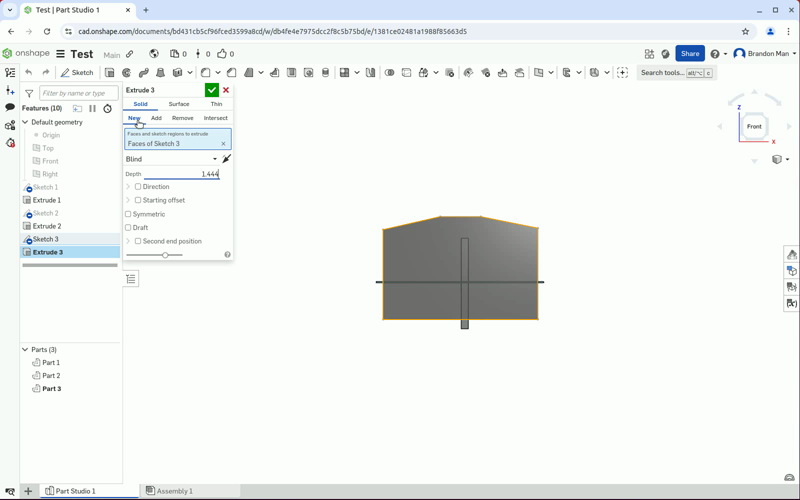
key(enter)
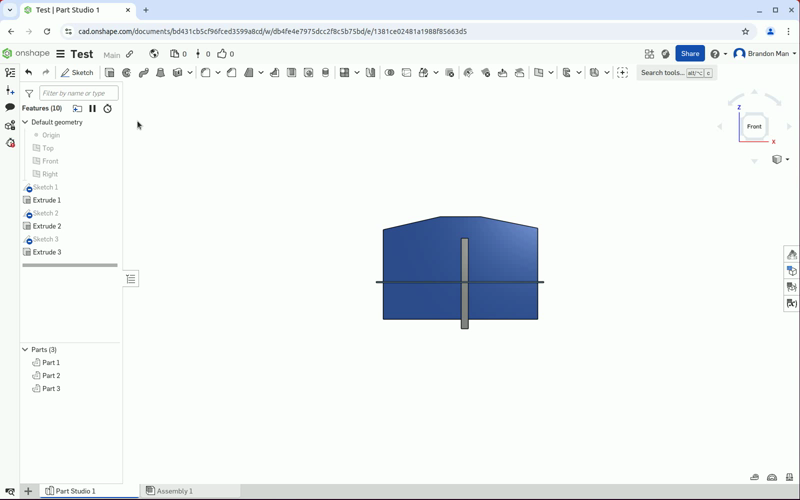
key(shift+h)
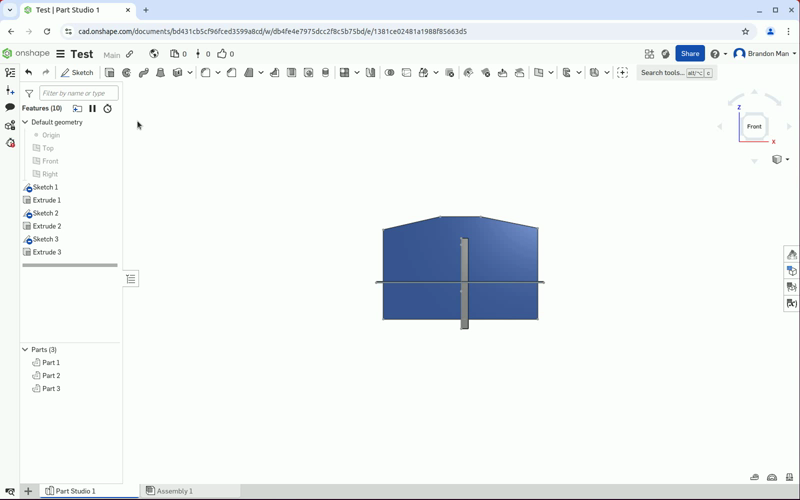
key(shift+h)
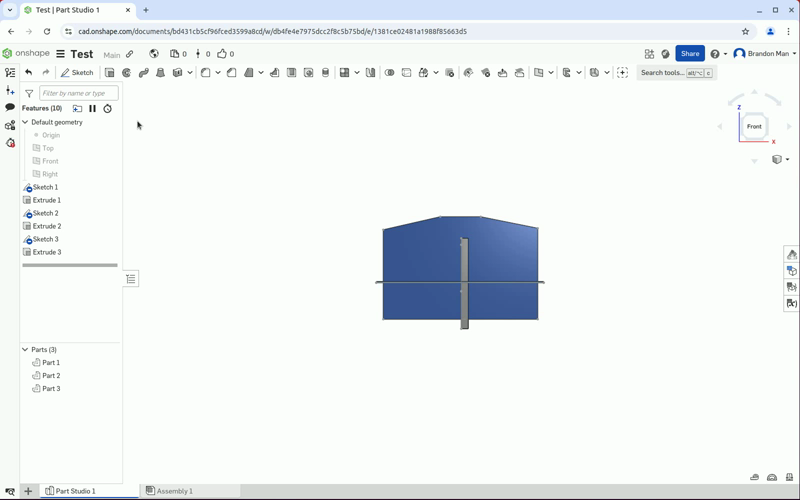
key(shift+7)
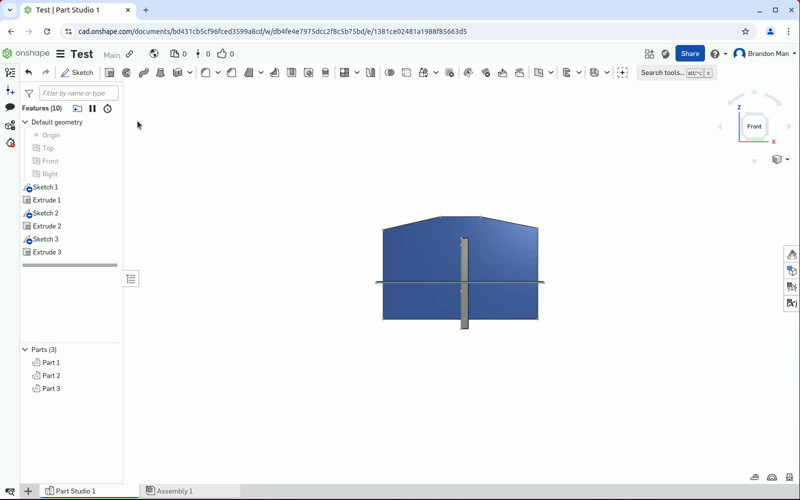
key(left, 2)
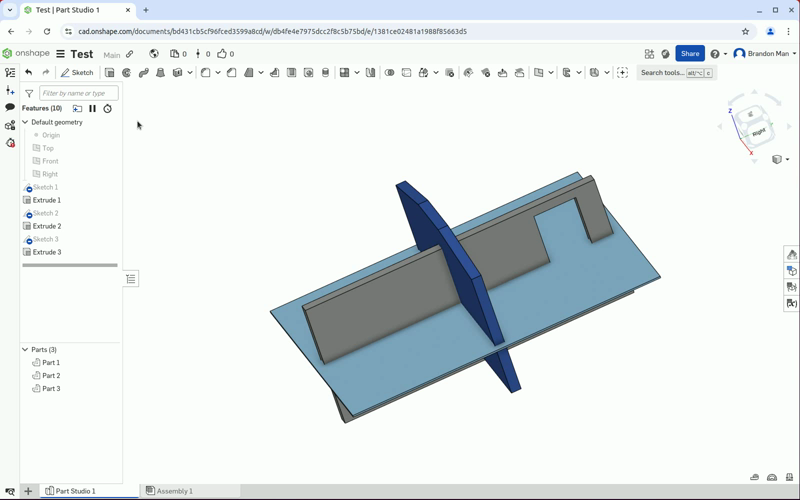
key(down, 2)
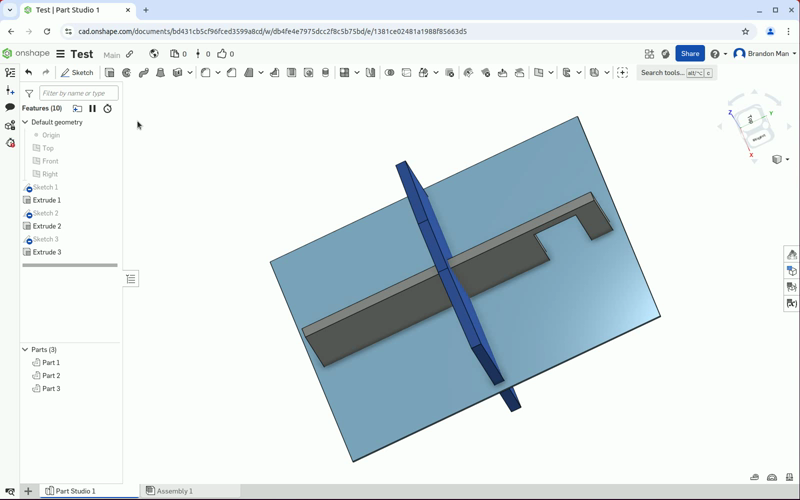
key(up, 2)
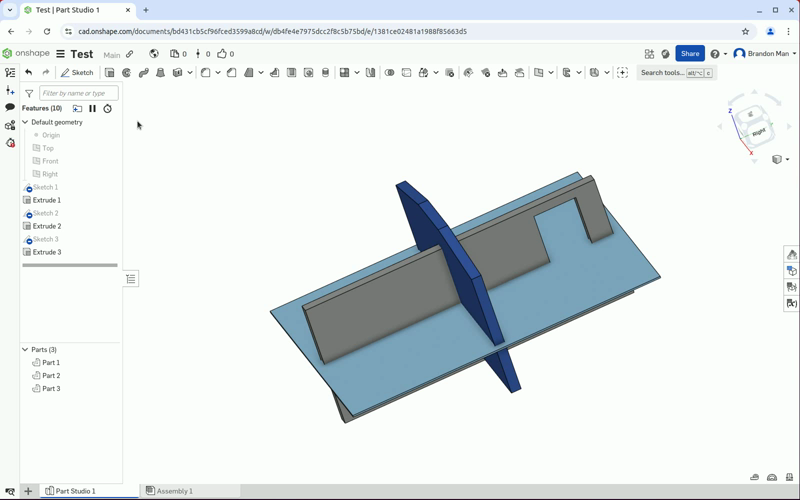
key(right, 2)
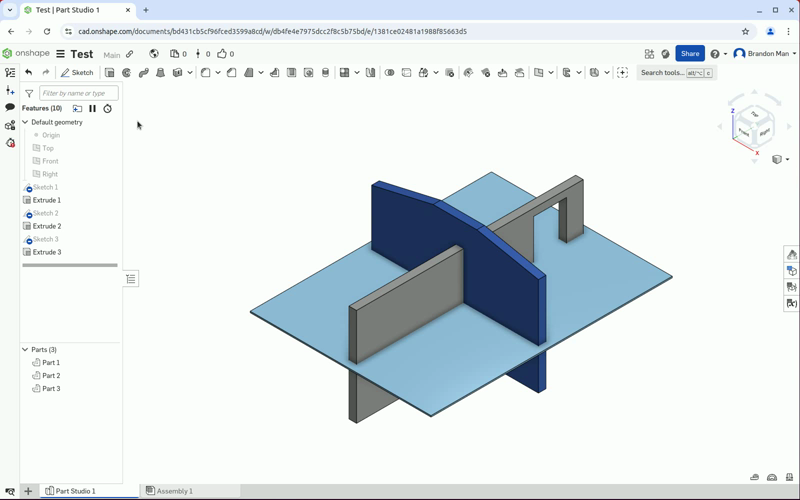
mouse_move(73, 189)
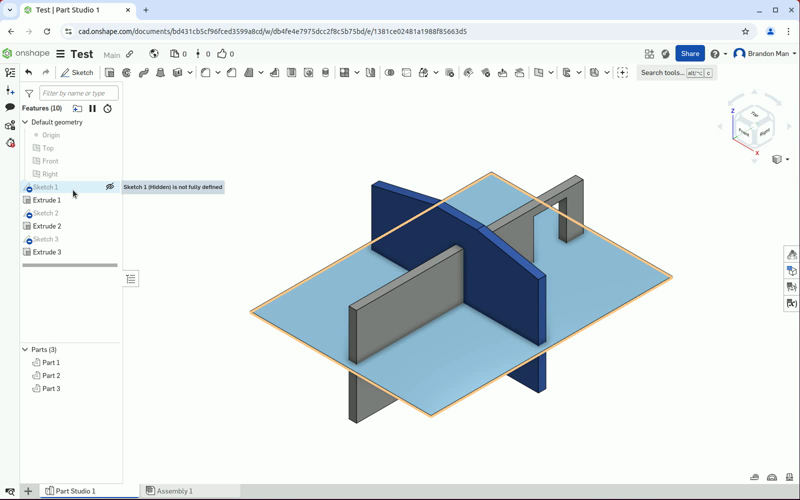
click(73, 189)